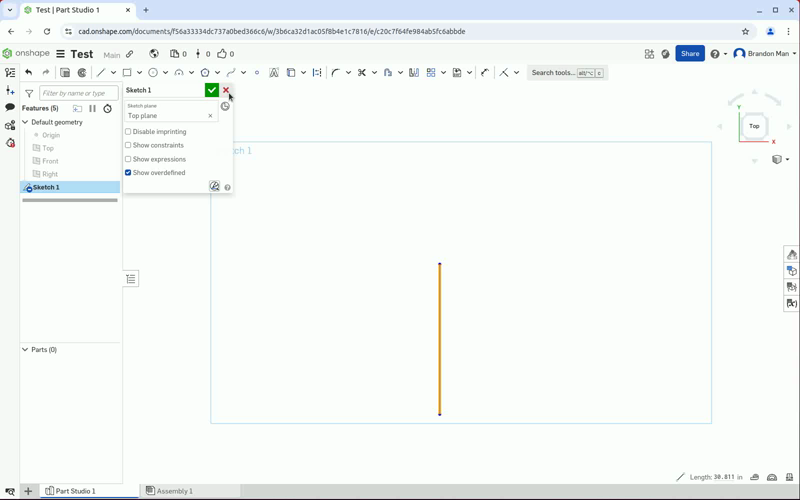
key(shift+h)
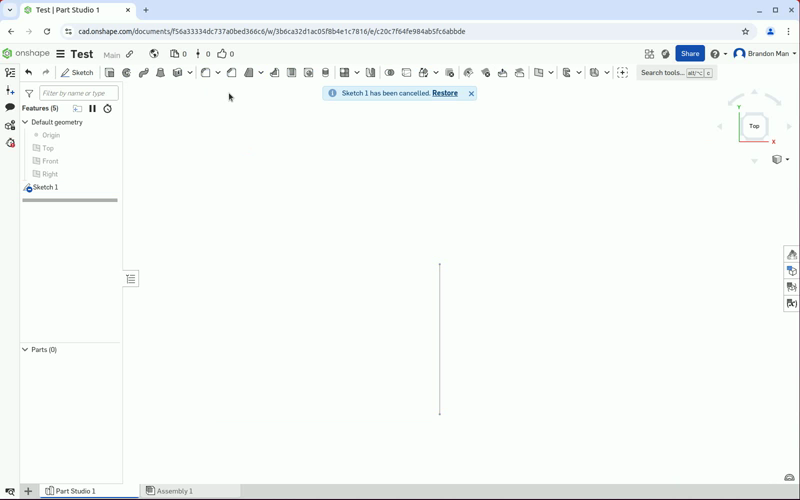
key(shift+s)
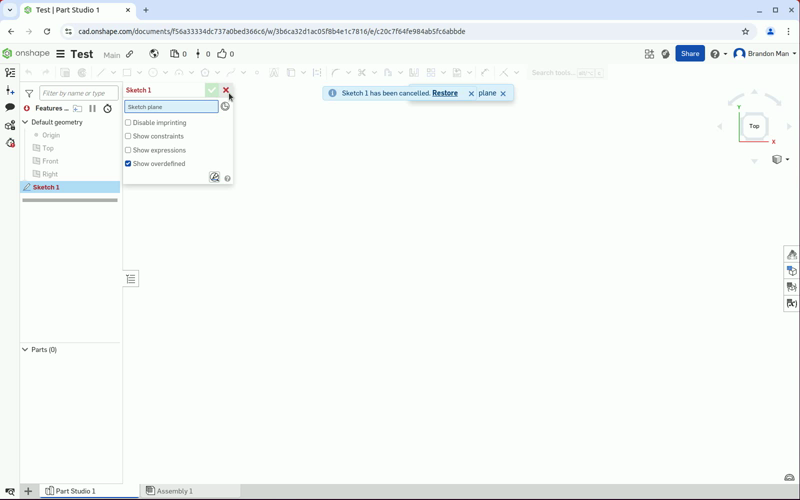
mouse_move(73, 150)
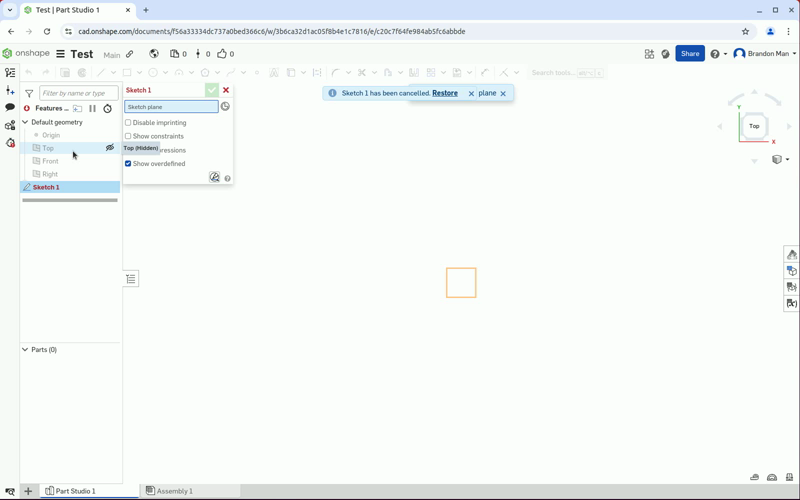
click(73, 150)
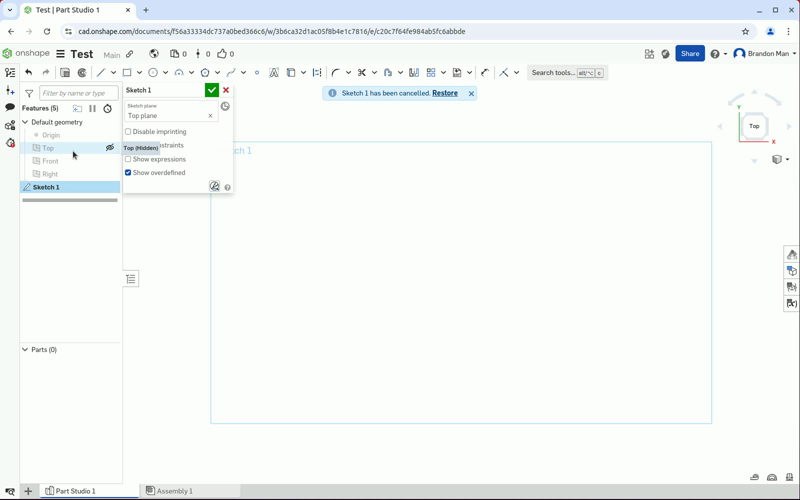
mouse_move(73, 352)
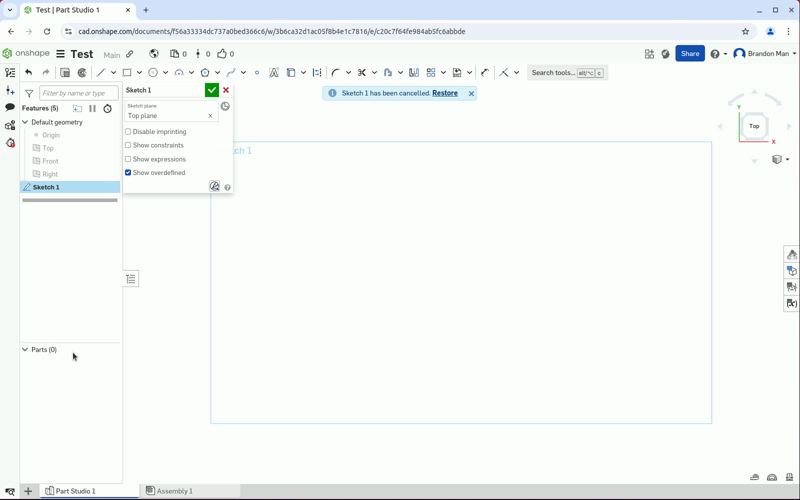
key(y)
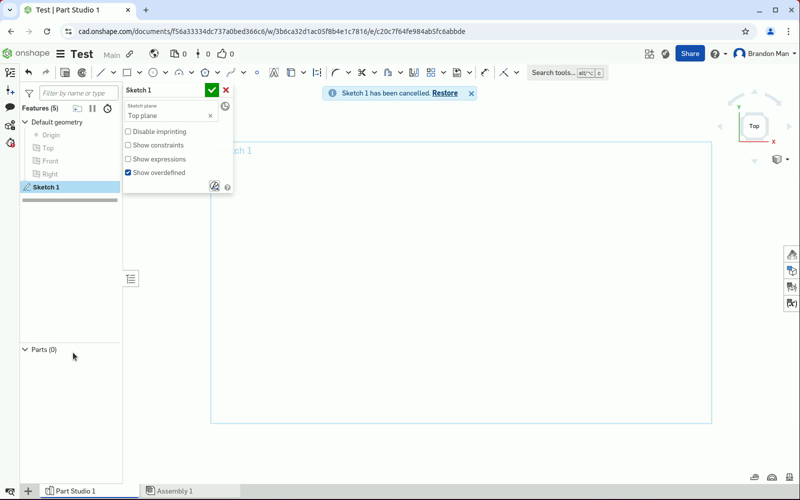
key(l)
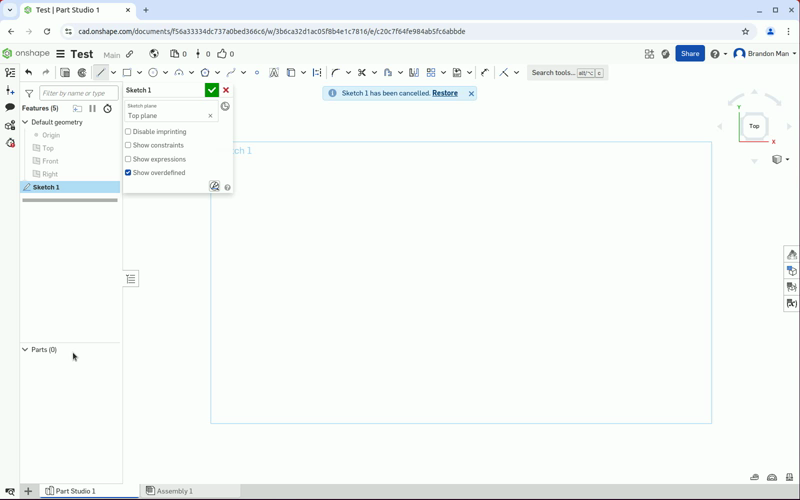
key_down(shift)
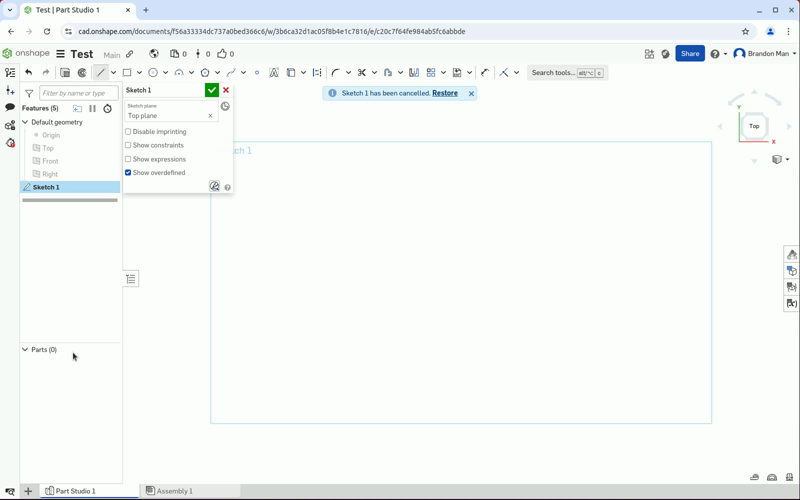
mouse_move(460, 282)
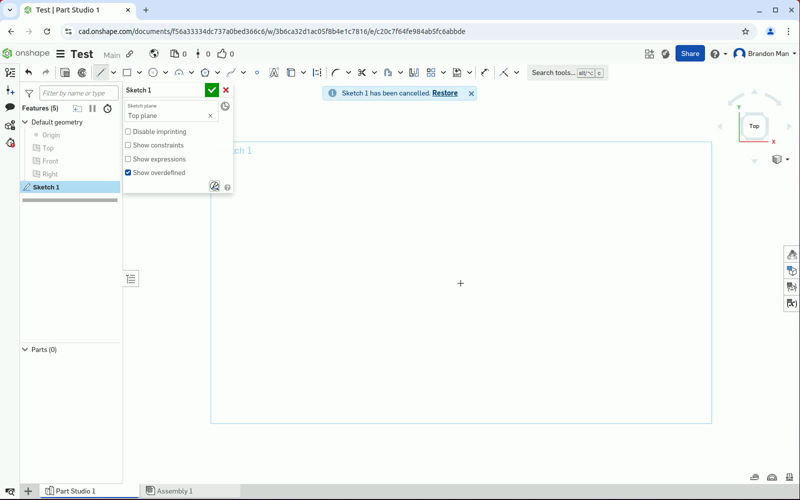
click(460, 282)
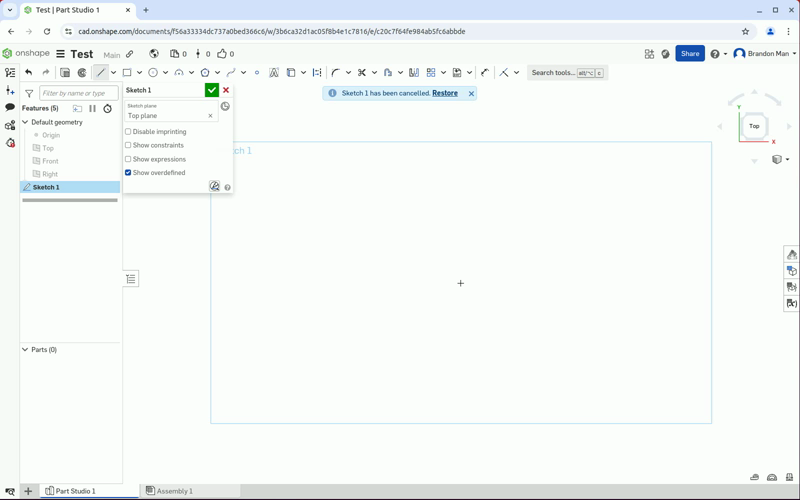
key_up(shift)
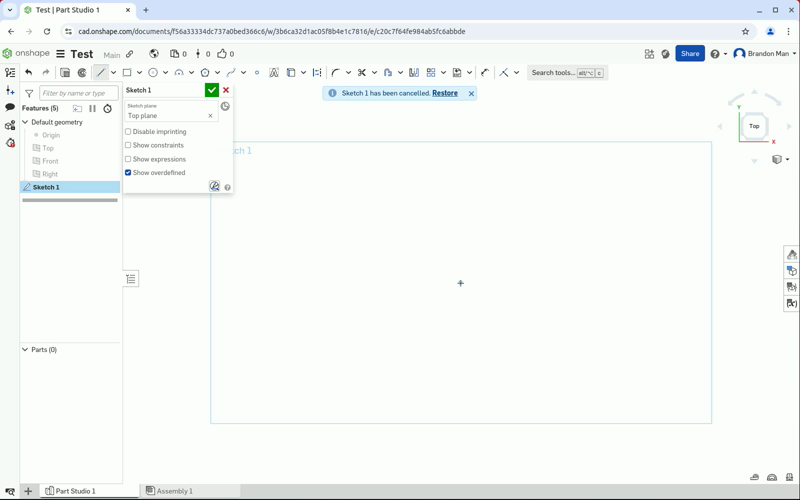
key_down(shift)
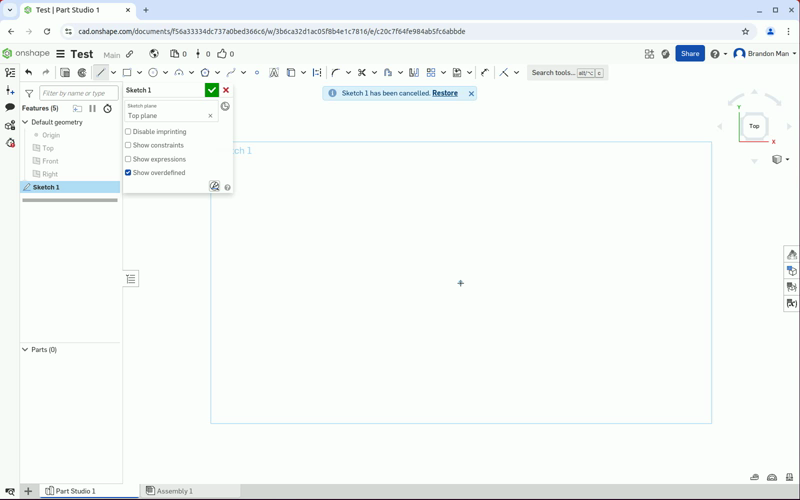
mouse_move(573, 282)
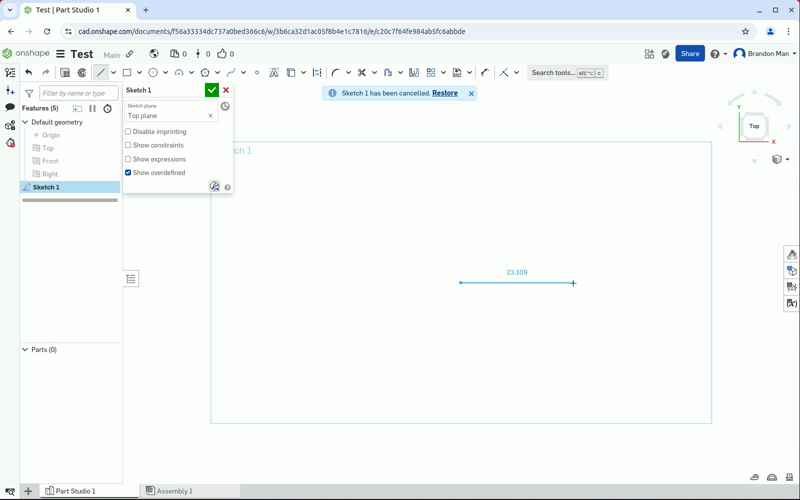
click(573, 282)
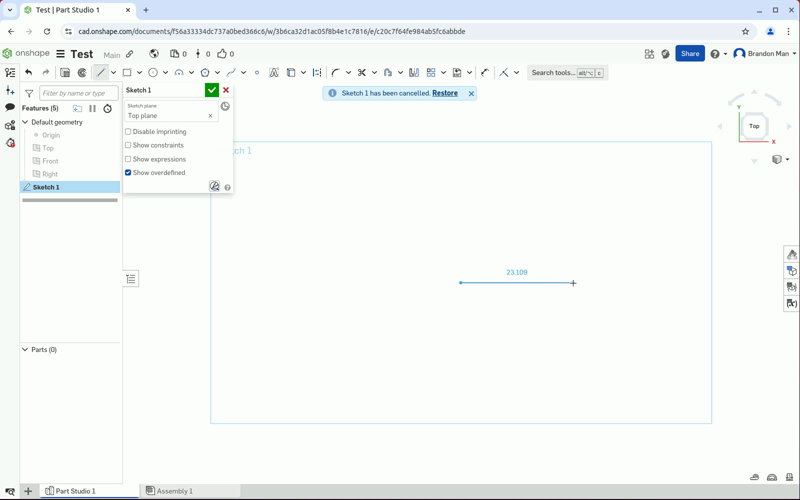
key_up(shift)
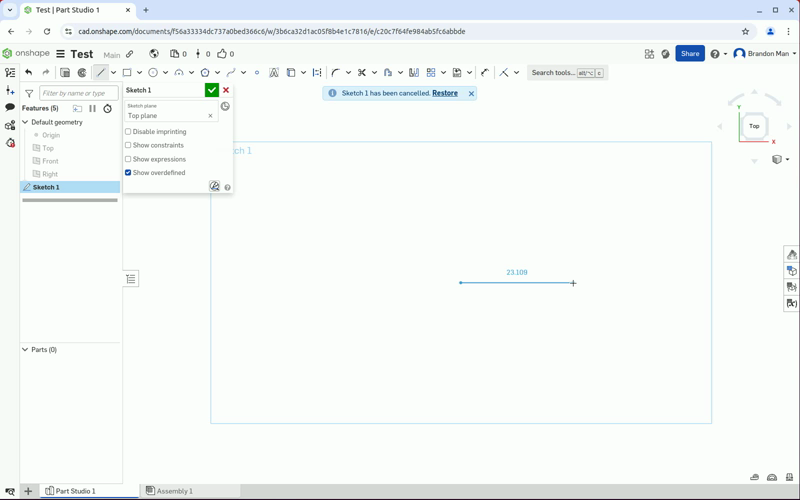
key_down(shift)
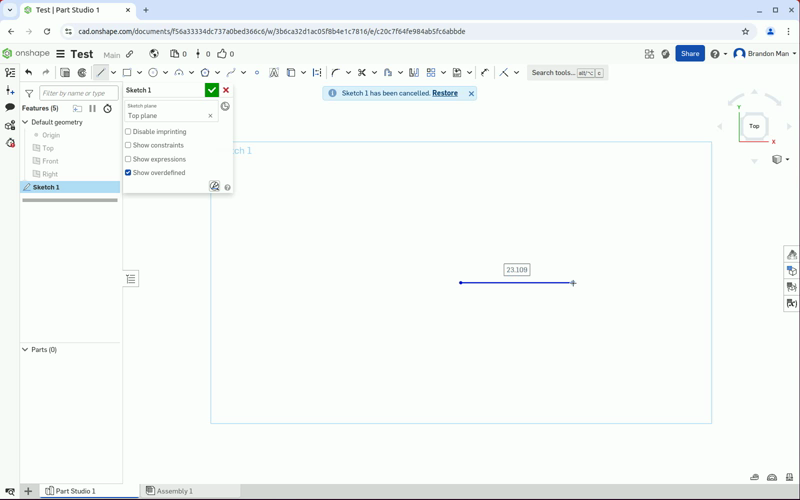
mouse_move(589, 282)
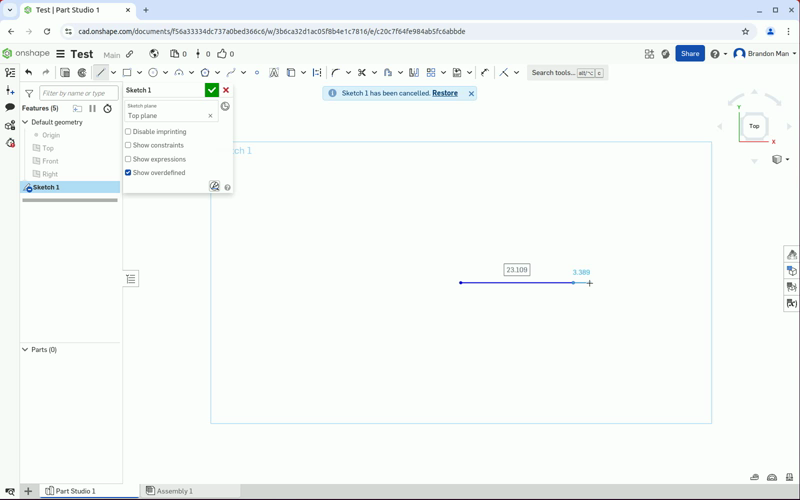
mouse_move(573, 231)
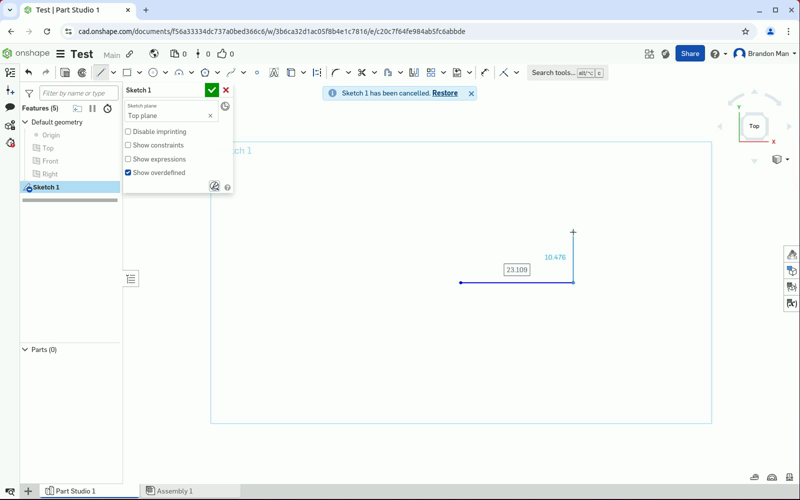
click(573, 231)
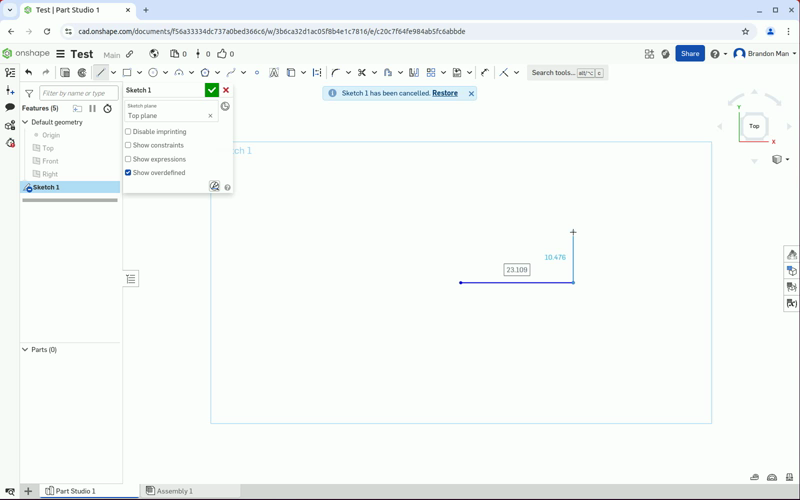
key_up(shift)
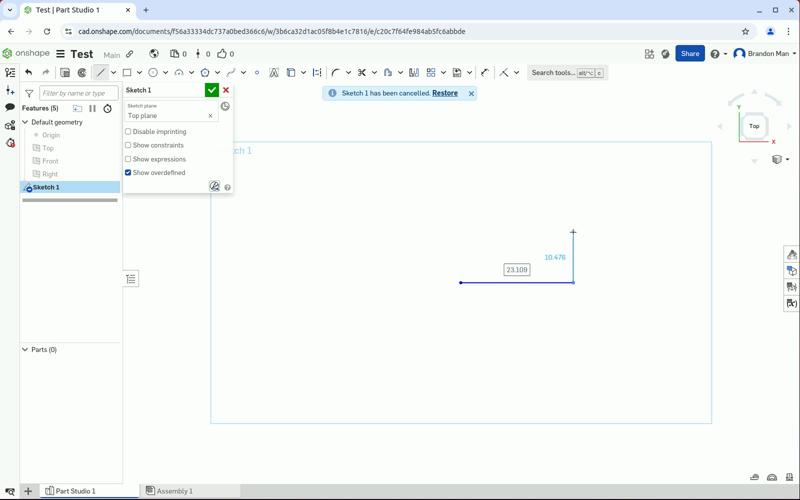
key_down(shift)
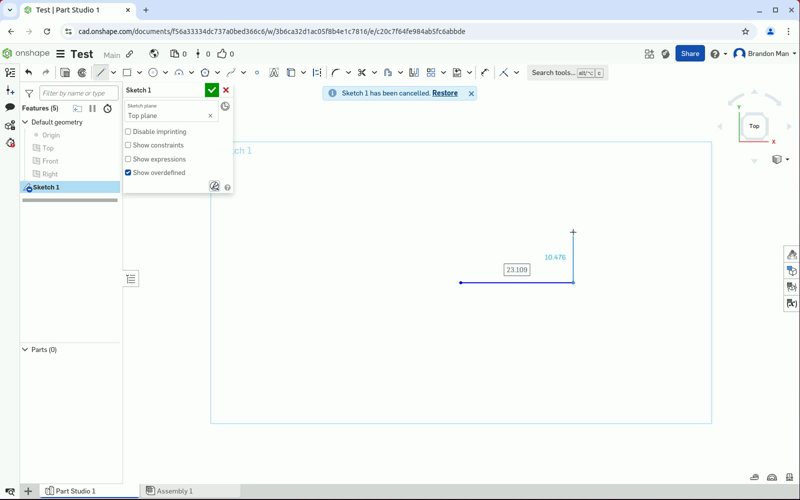
mouse_move(460, 231)
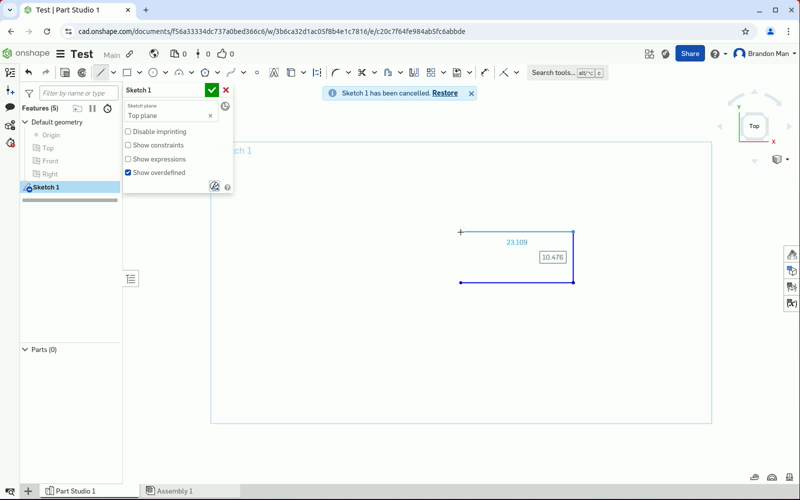
click(460, 231)
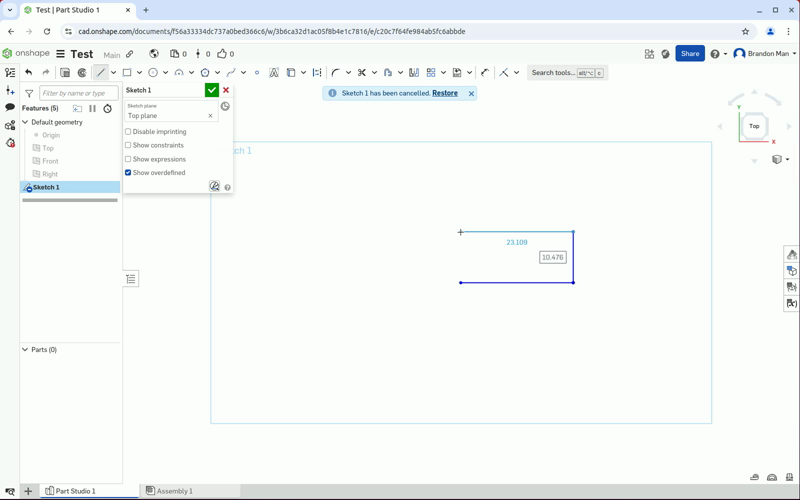
key_up(shift)
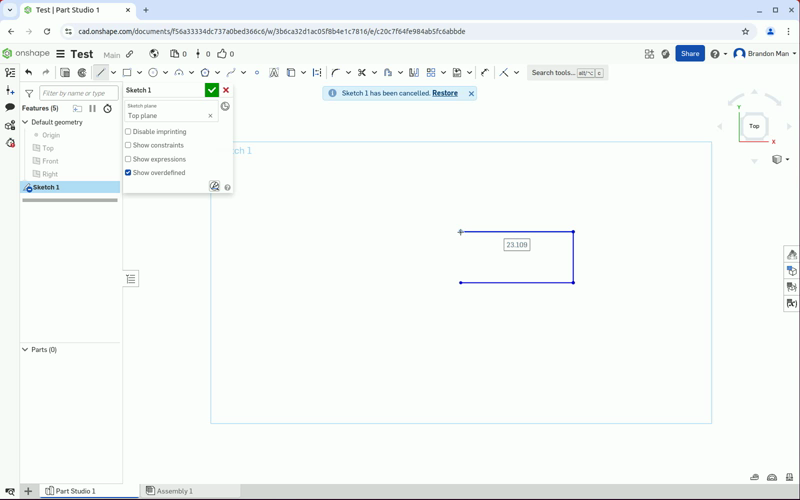
mouse_move(490, 231)
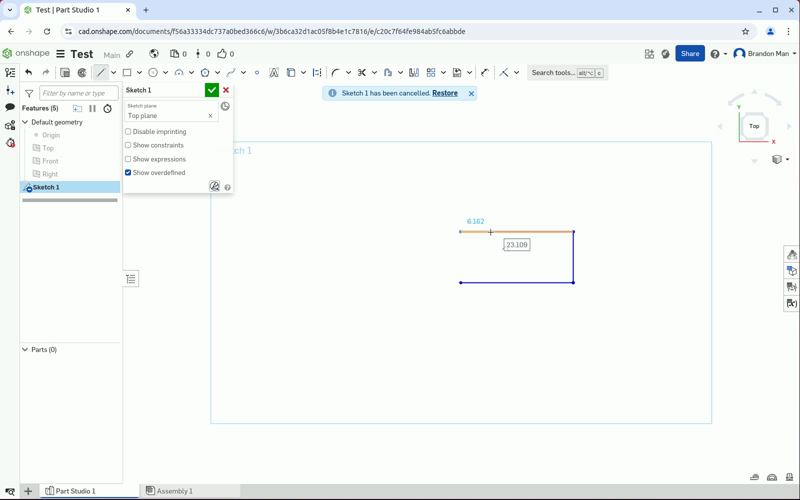
key_down(shift)
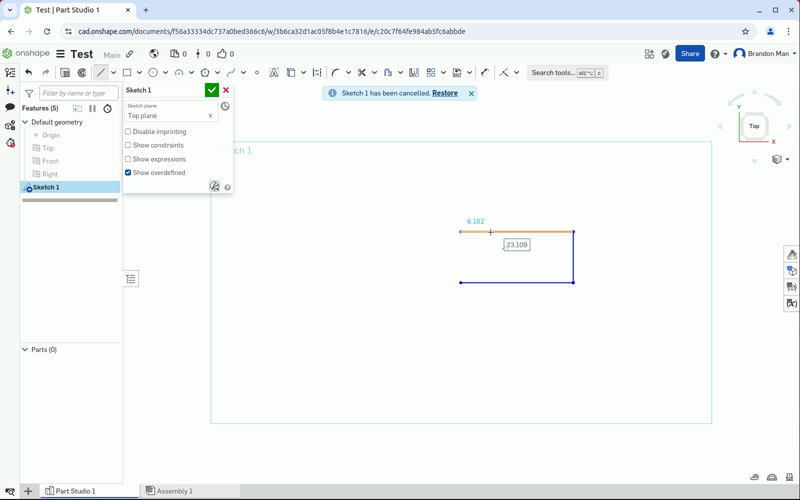
mouse_move(460, 282)
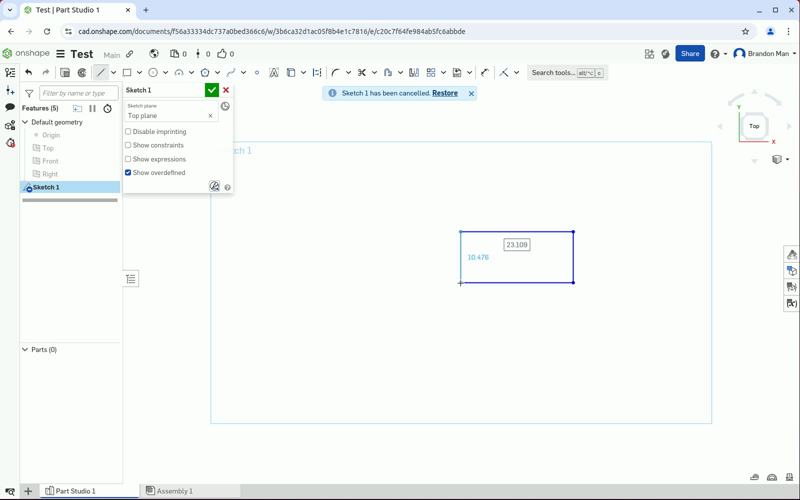
key_up(shift)
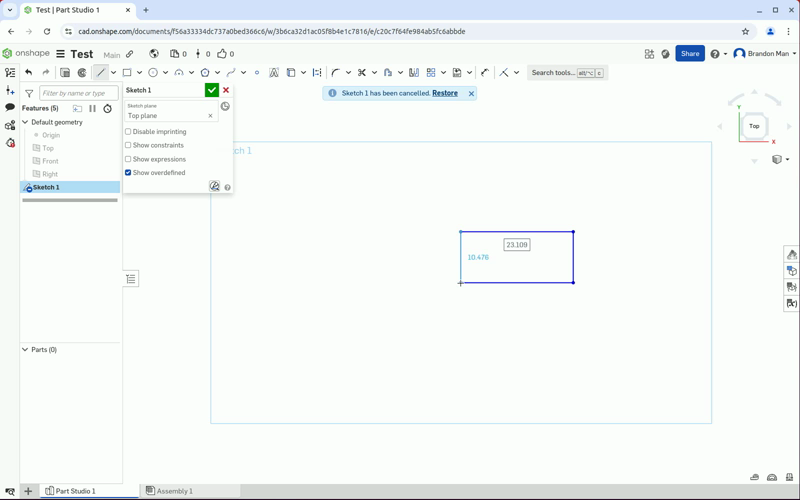
click(460, 282)
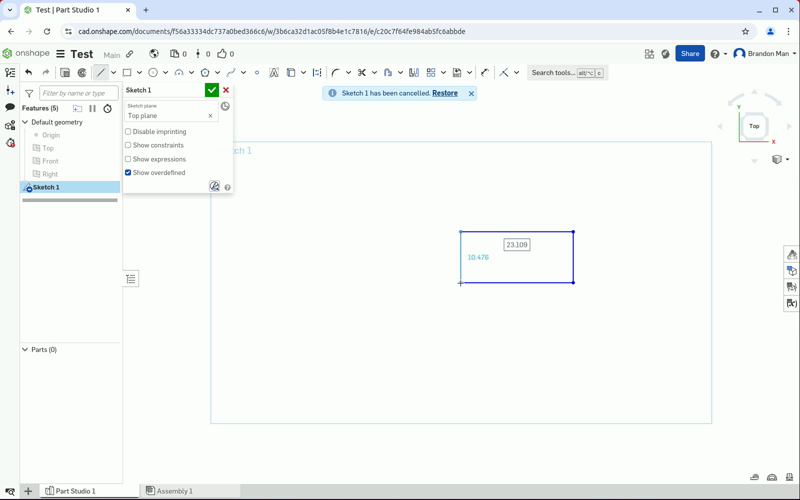
key(esc)
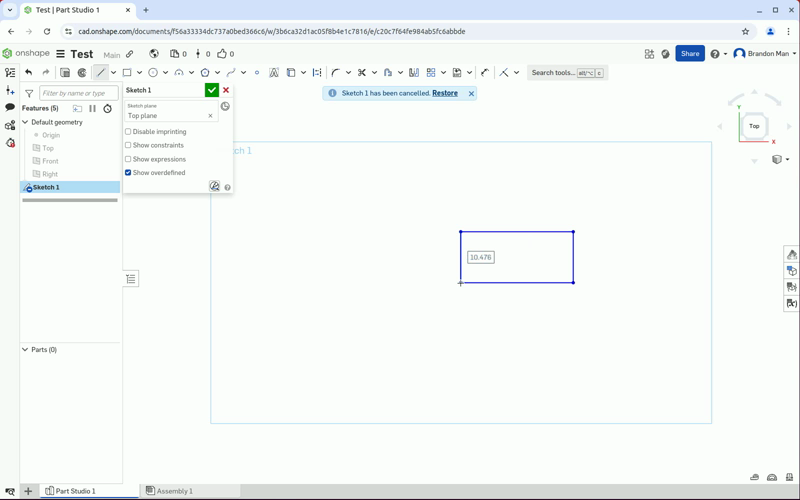
mouse_move(521, 274)
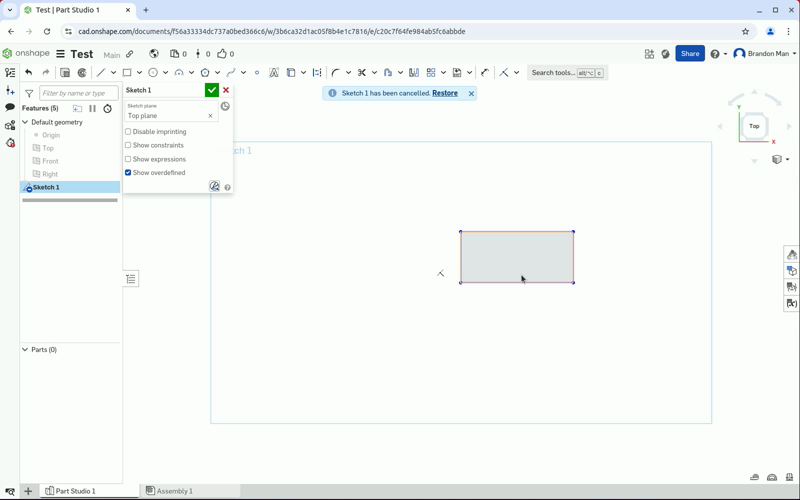
click(521, 274)
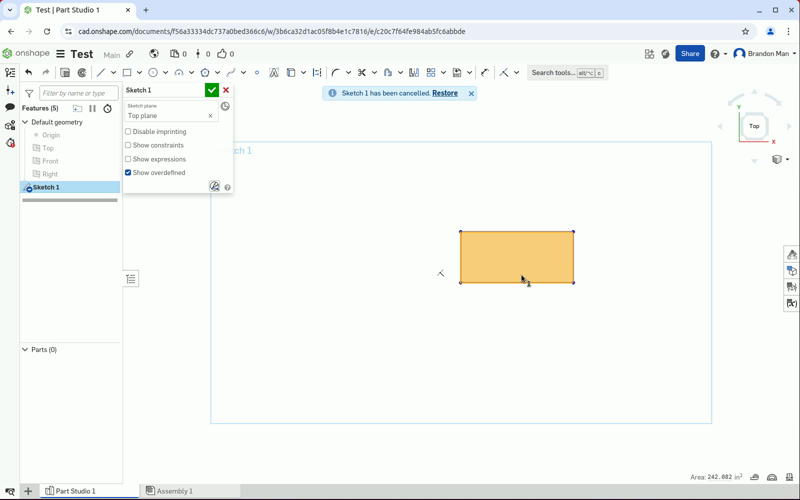
mouse_move(73, 352)
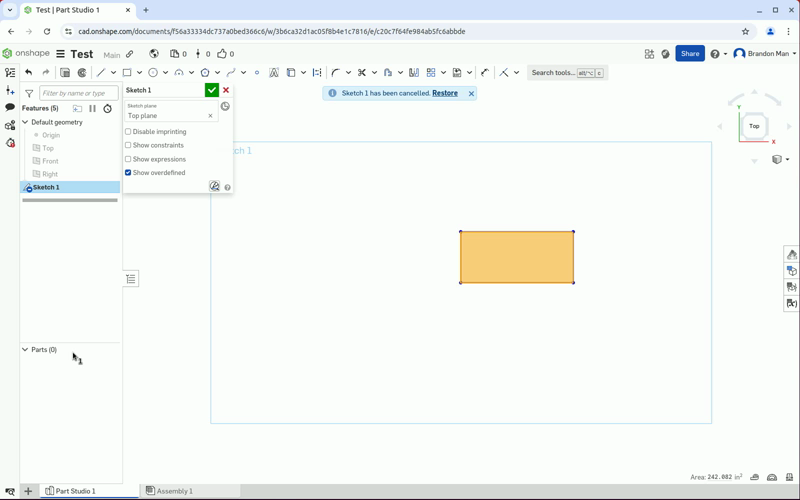
key(shift+y)
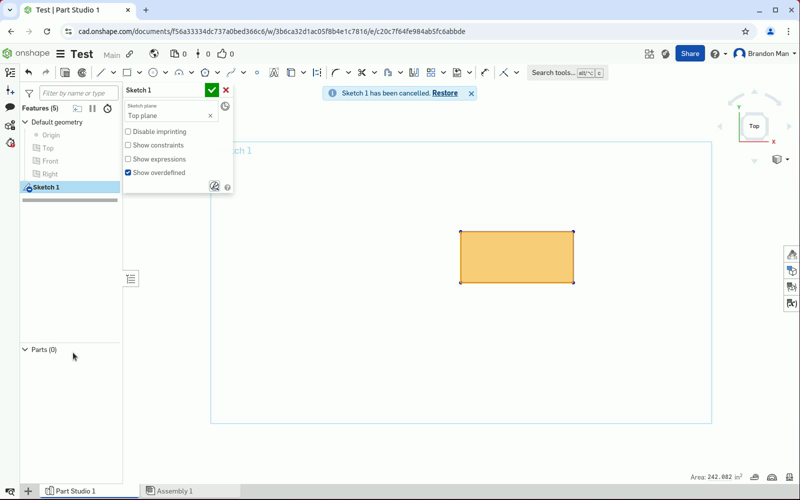
key(shift+e)
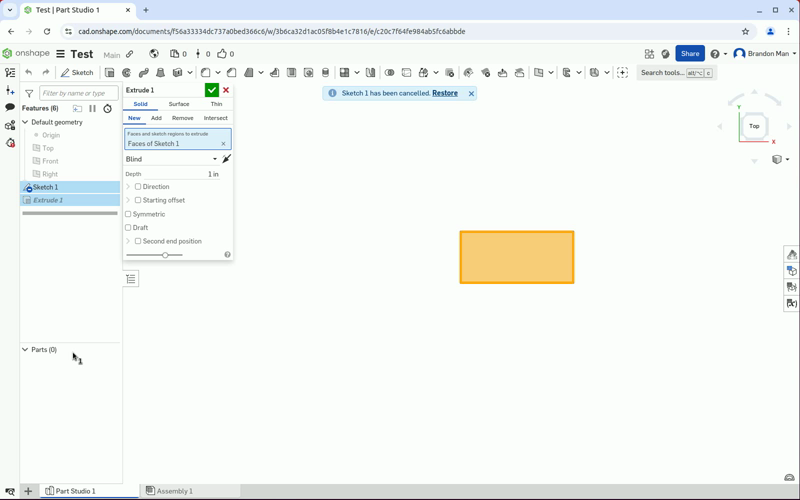
mouse_move(143, 106)
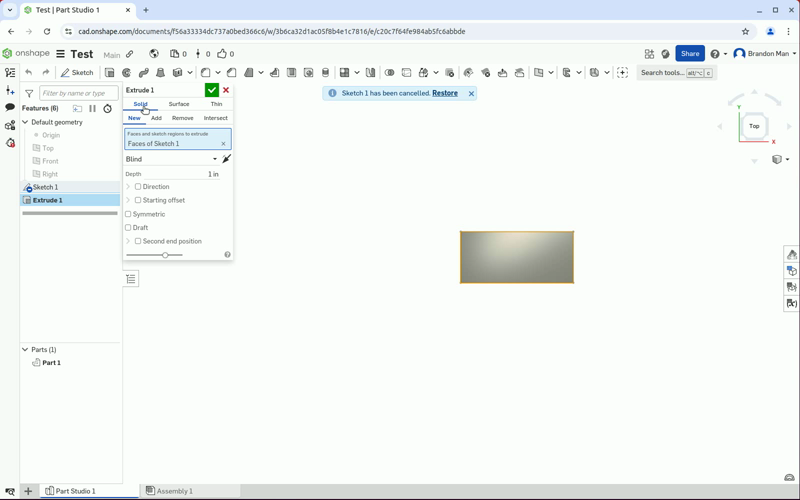
click(143, 106)
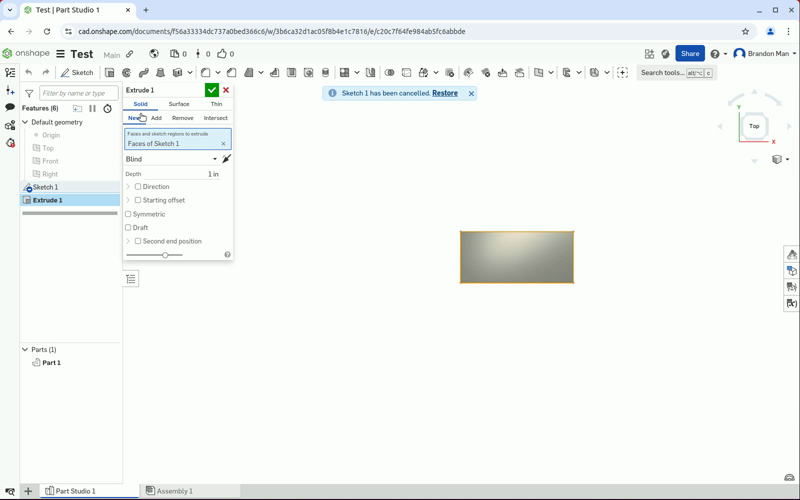
mouse_move(137, 120)
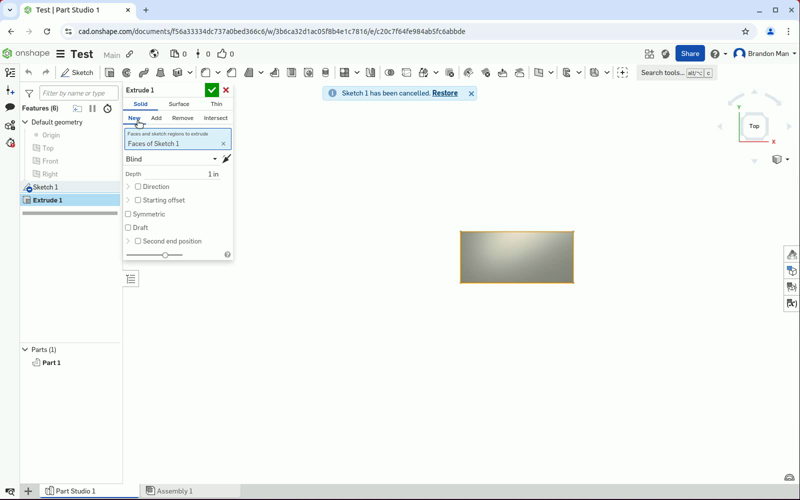
click(137, 120)
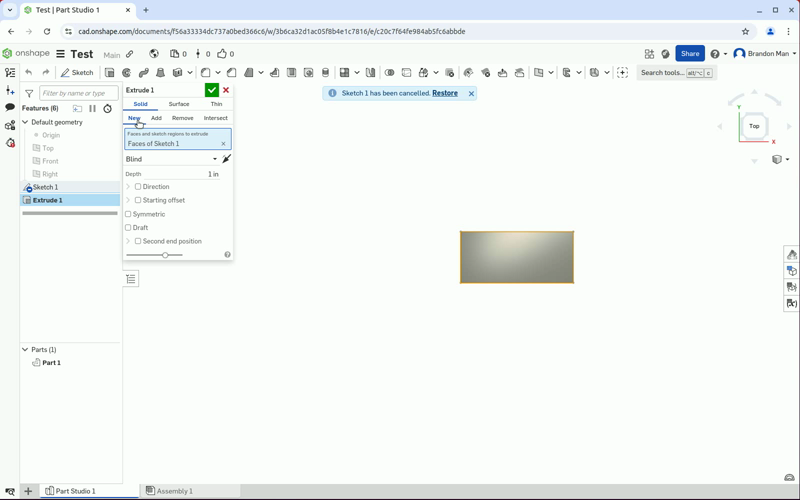
key(tab, 4)
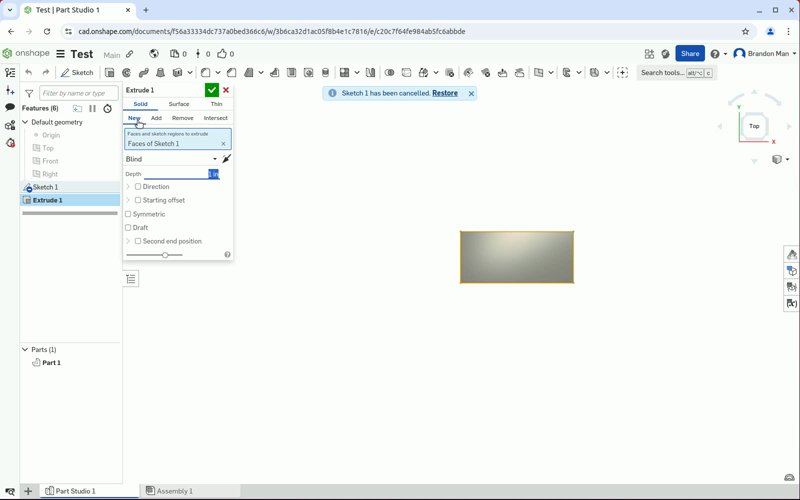
text(1.204)
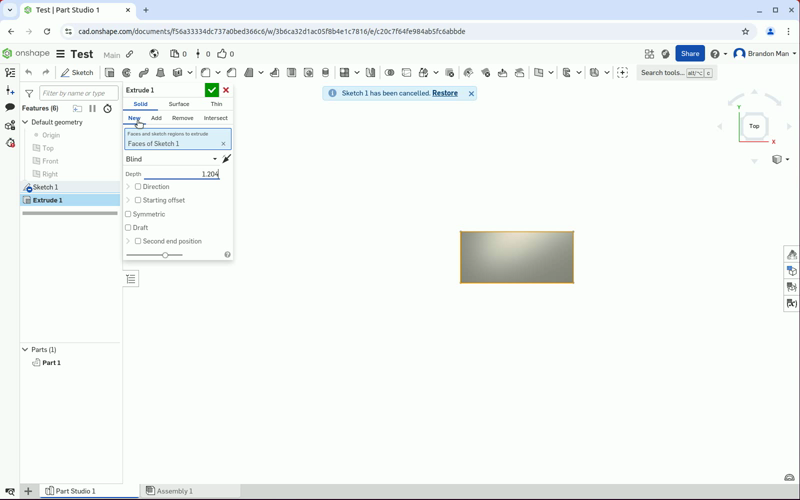
key(enter)
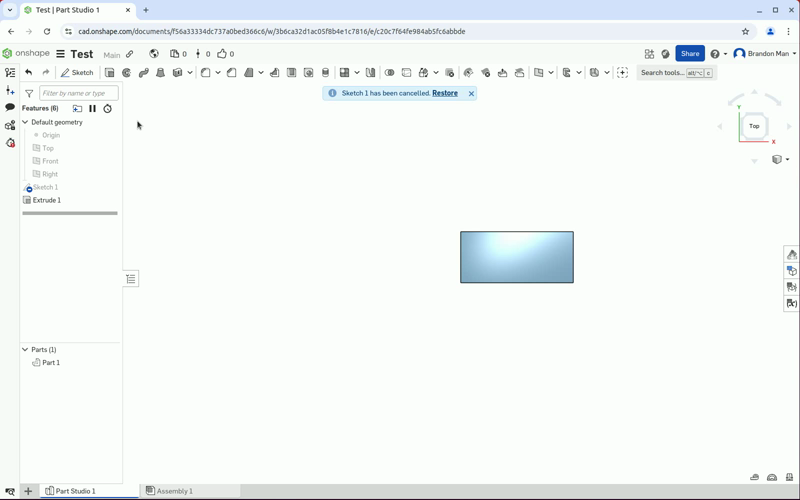
key(shift+h)
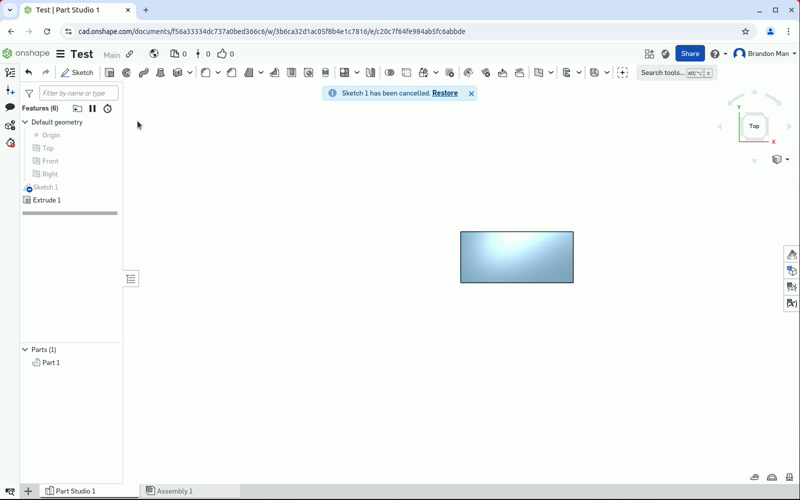
key(shift+h)
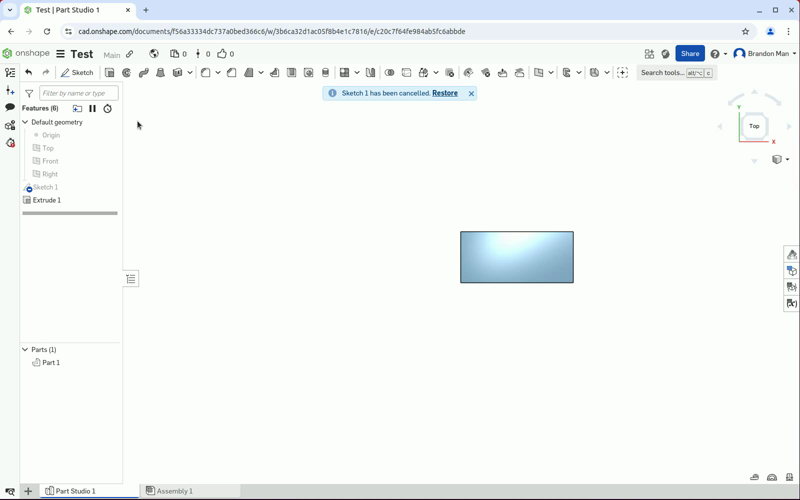
mouse_move(73, 189)
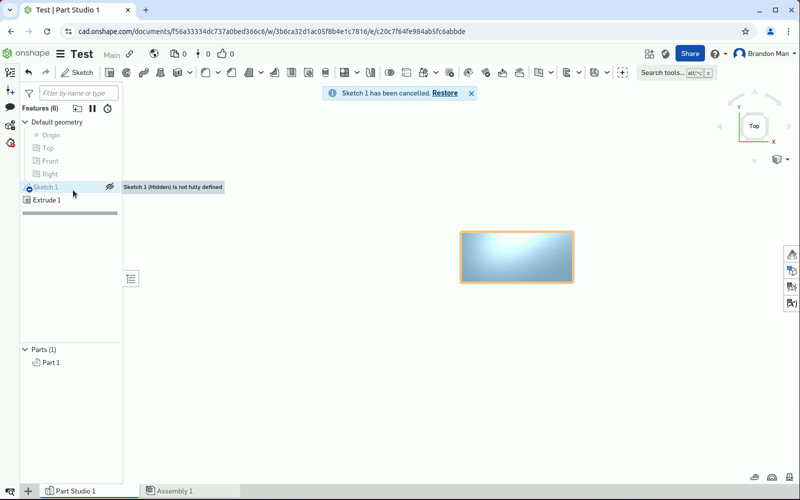
click(73, 189)
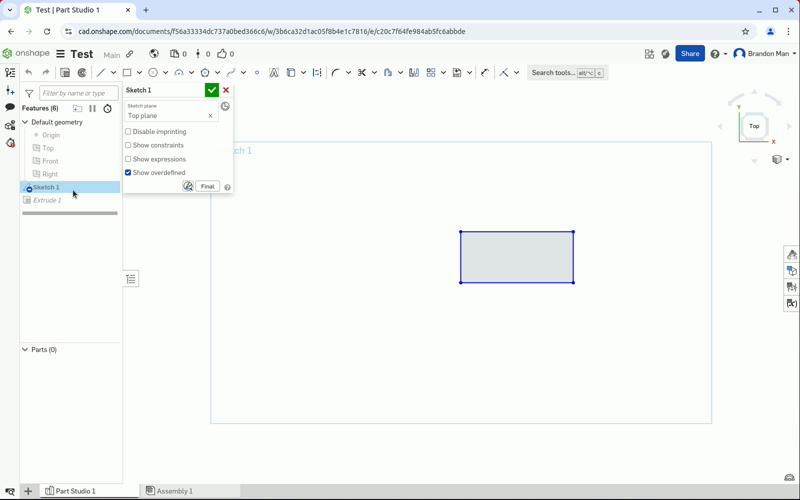
mouse_move(229, 92)
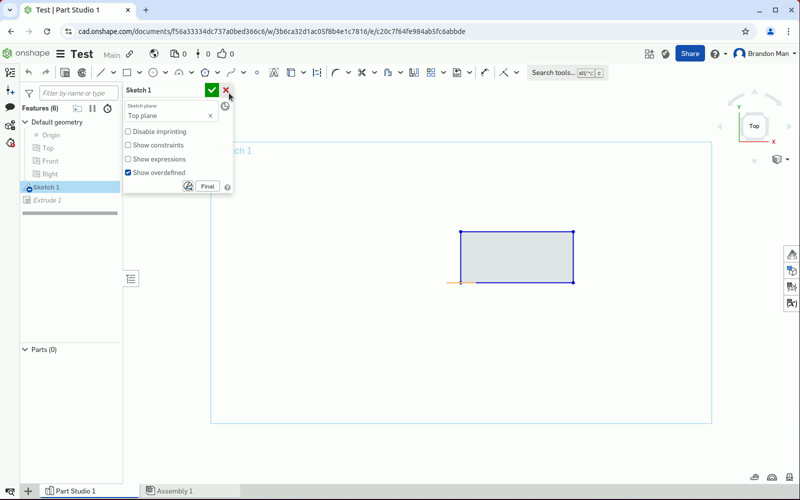
click(229, 92)
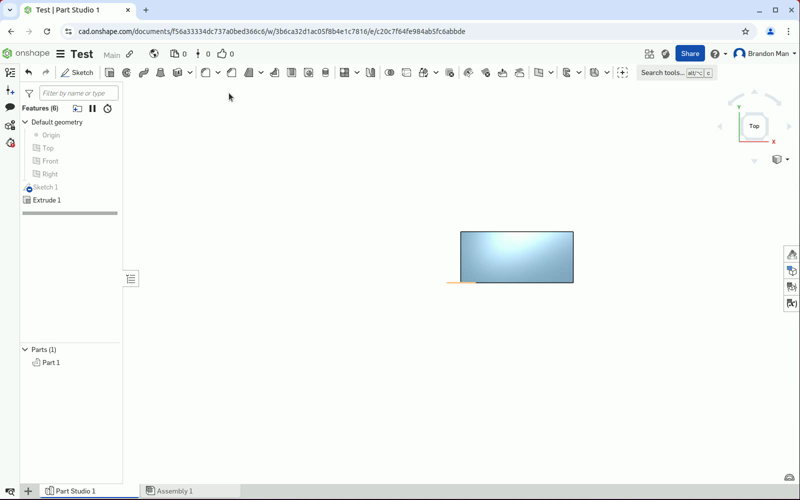
mouse_move(541, 75)
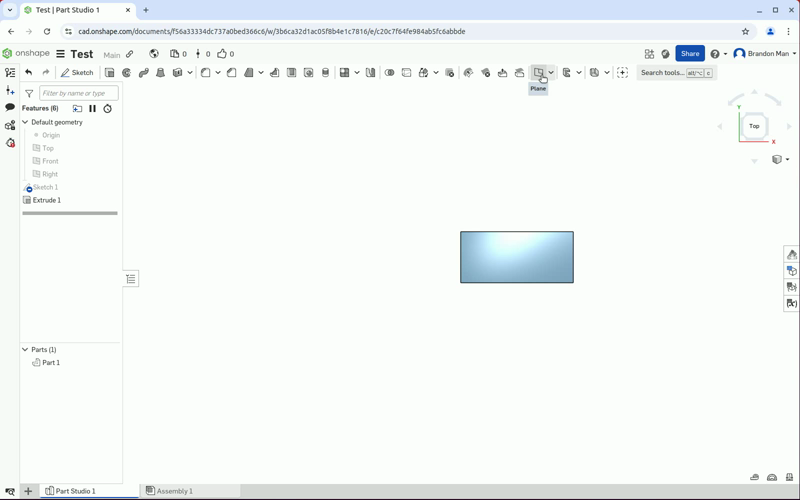
click(541, 75)
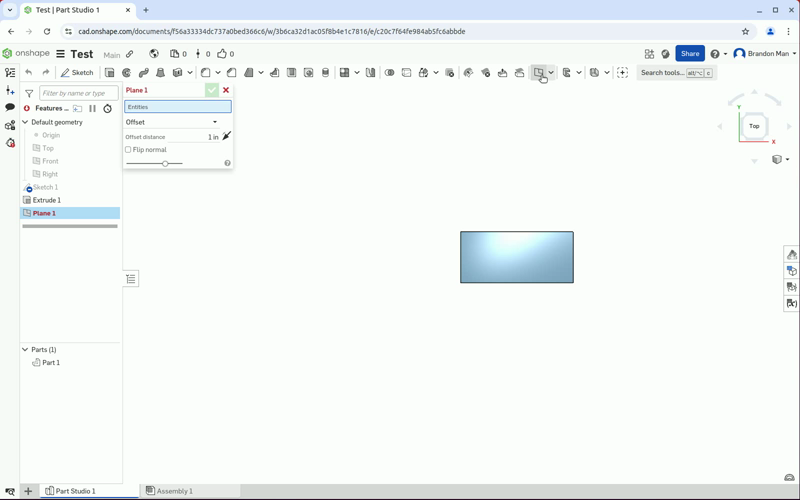
mouse_move(73, 150)
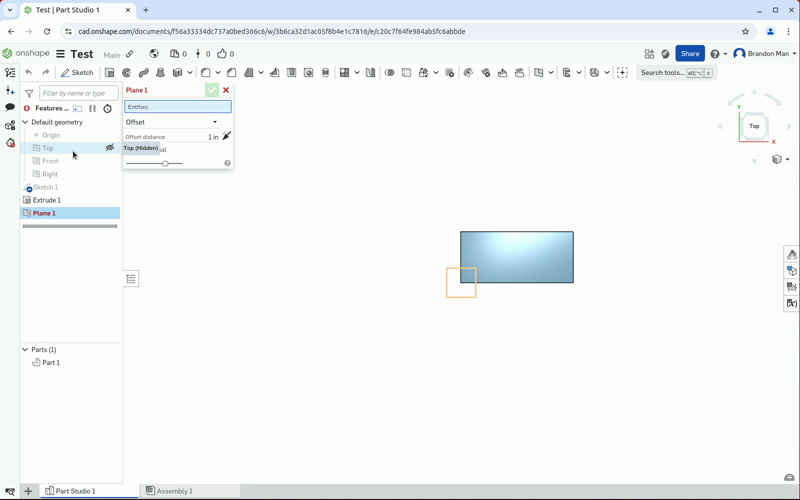
click(73, 150)
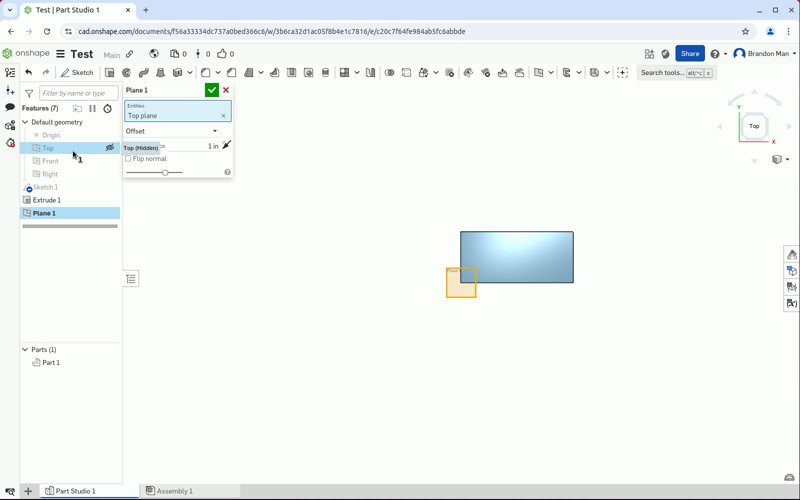
key(tab, 2)
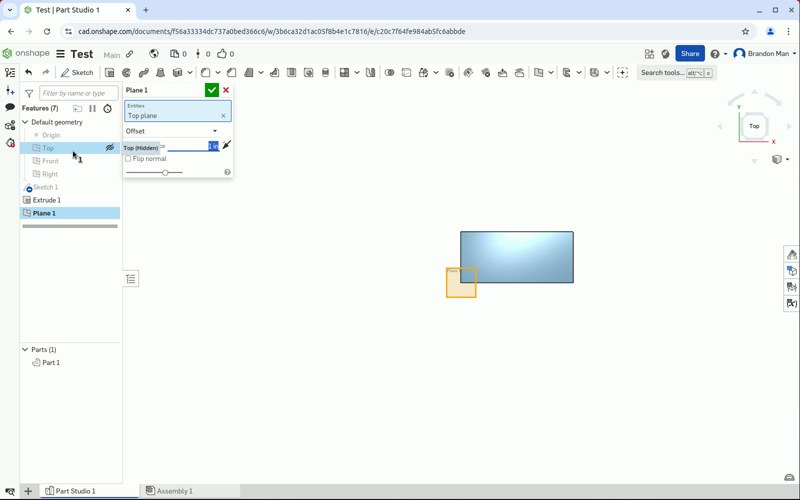
text(1.202)
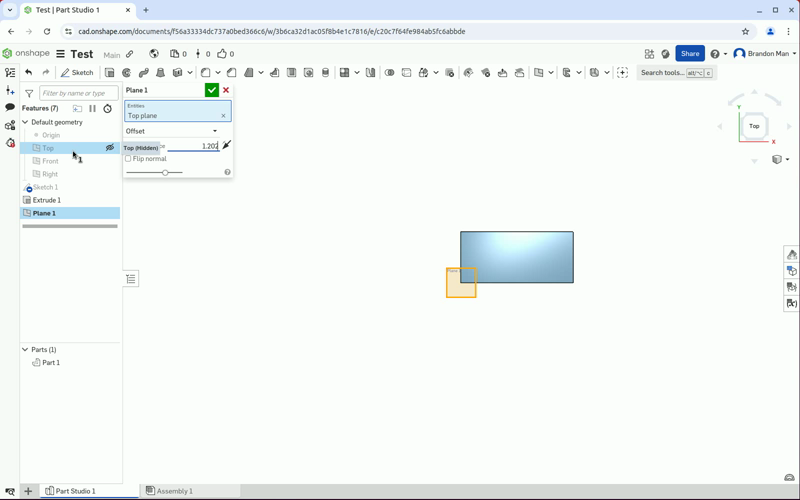
key(enter, 2)
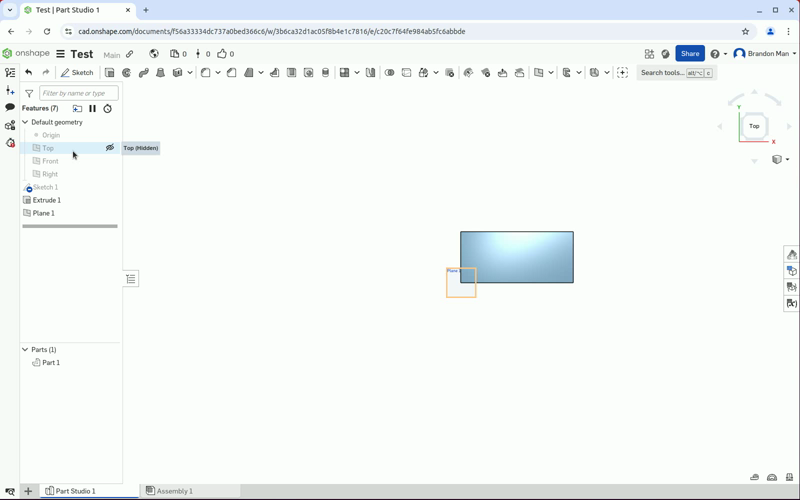
key(shift+s)
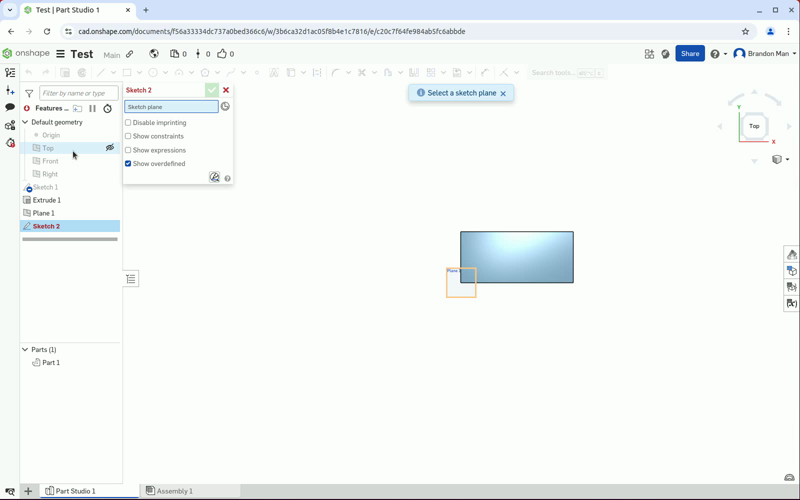
mouse_move(73, 215)
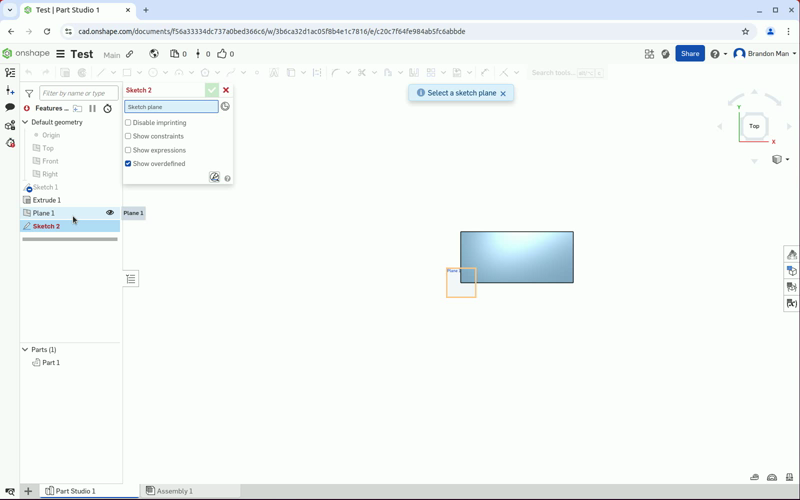
click(73, 215)
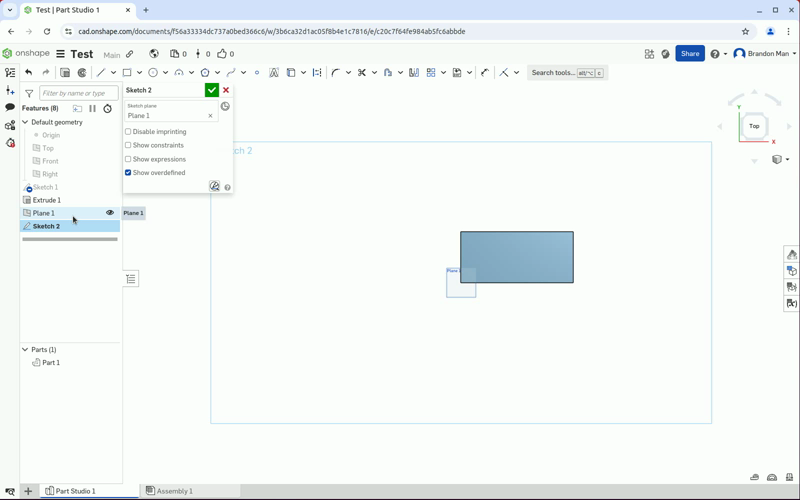
mouse_move(73, 352)
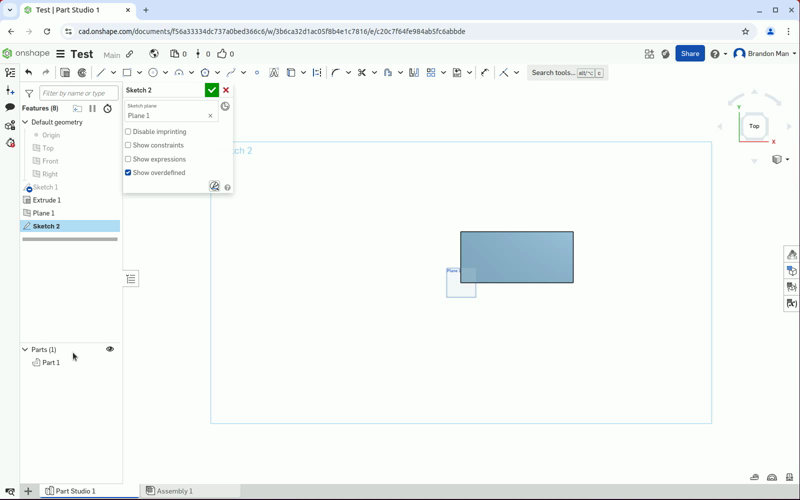
key(y)
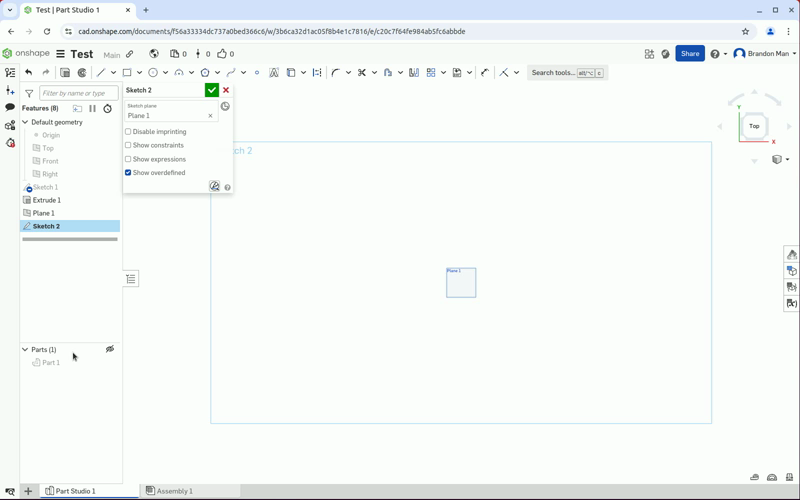
key(l)
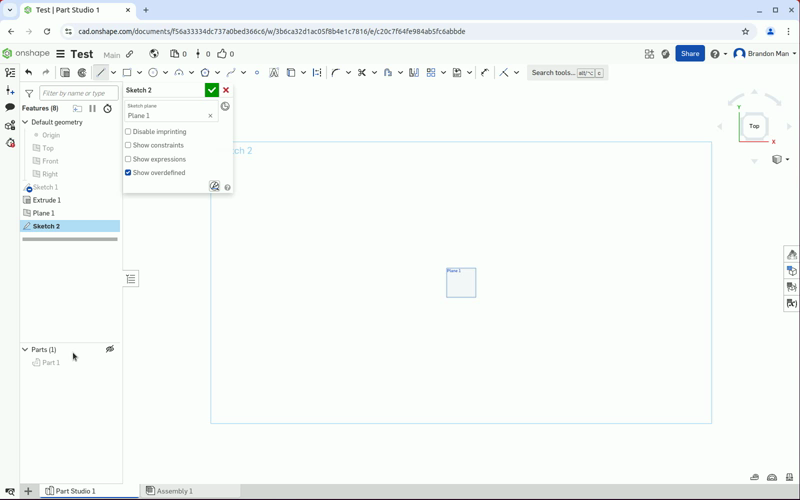
key_down(shift)
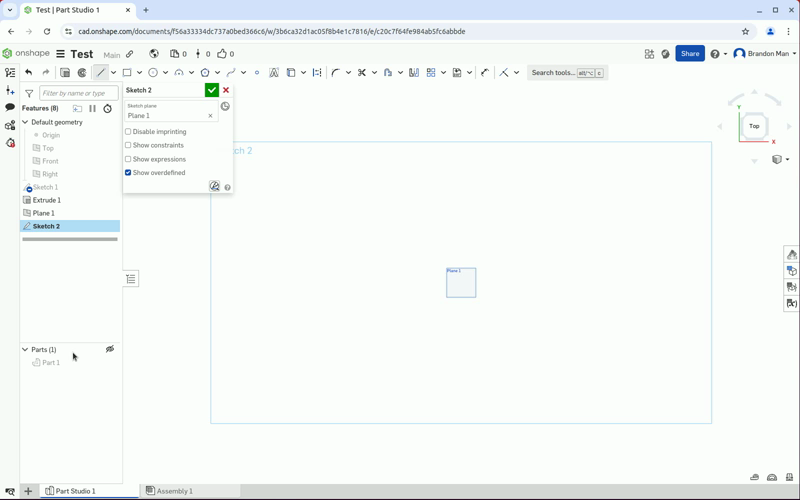
mouse_move(464, 279)
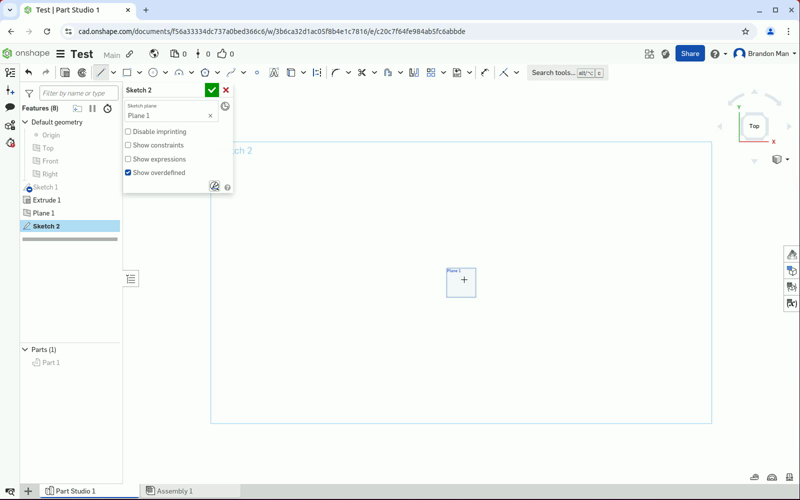
click(464, 279)
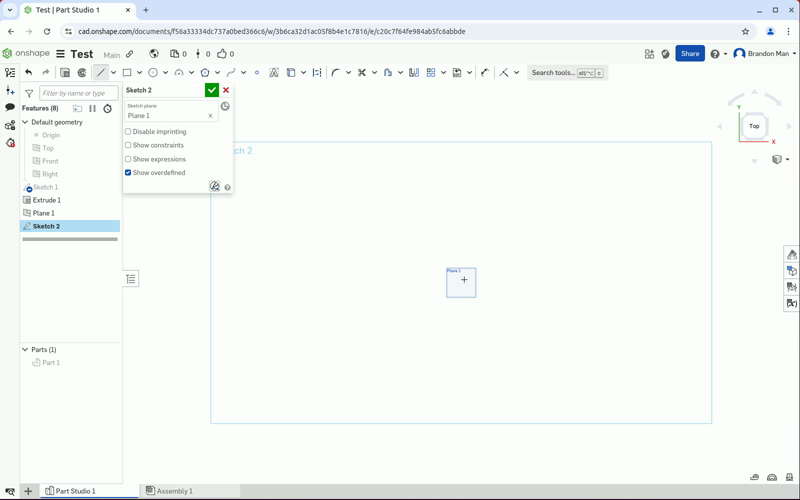
key_up(shift)
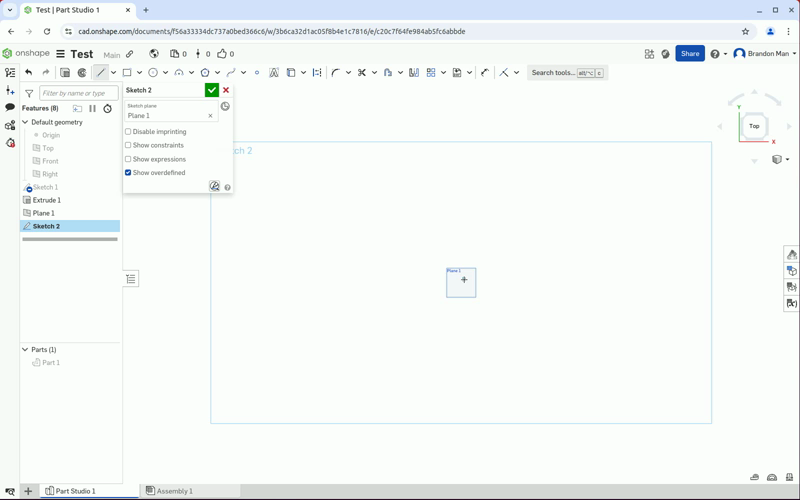
key_down(shift)
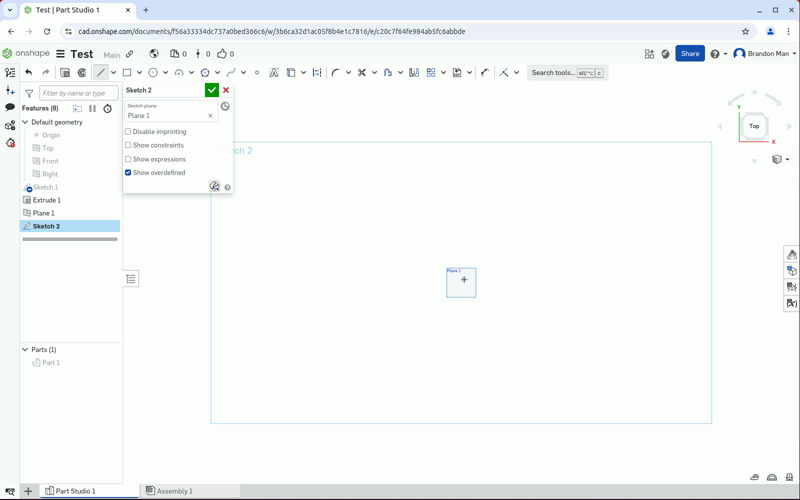
mouse_move(570, 279)
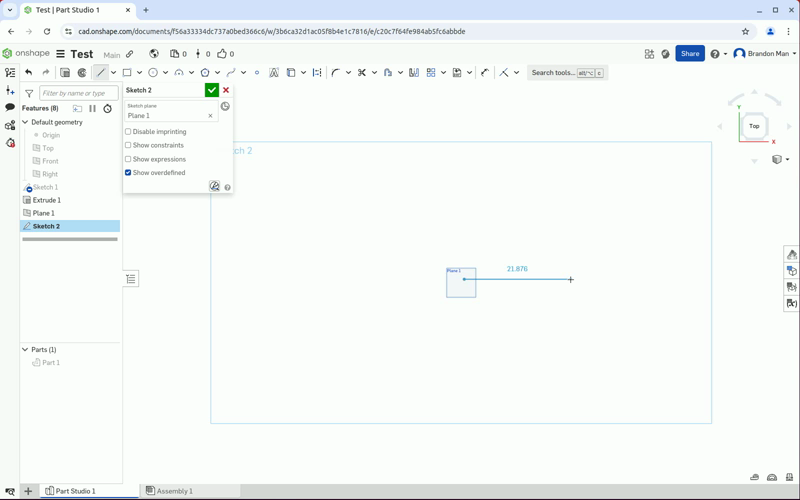
click(570, 279)
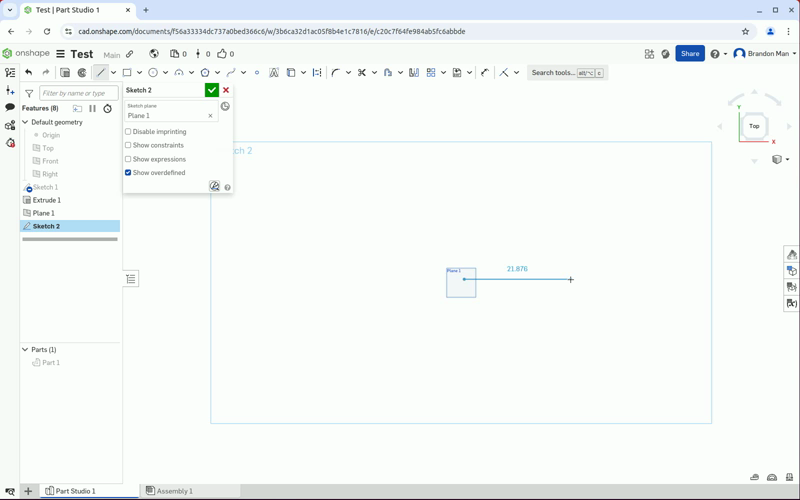
key_up(shift)
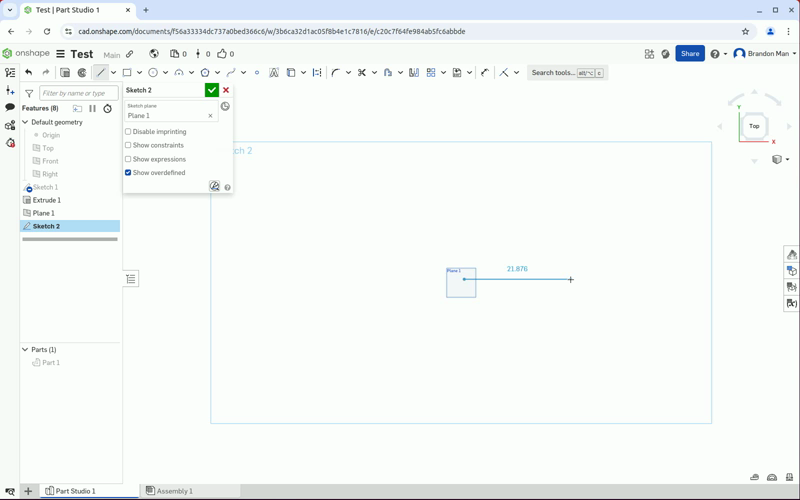
key_down(shift)
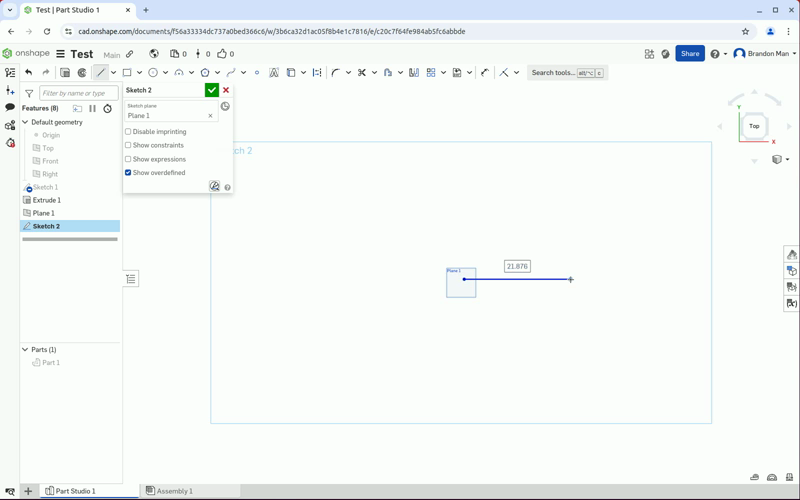
mouse_move(589, 279)
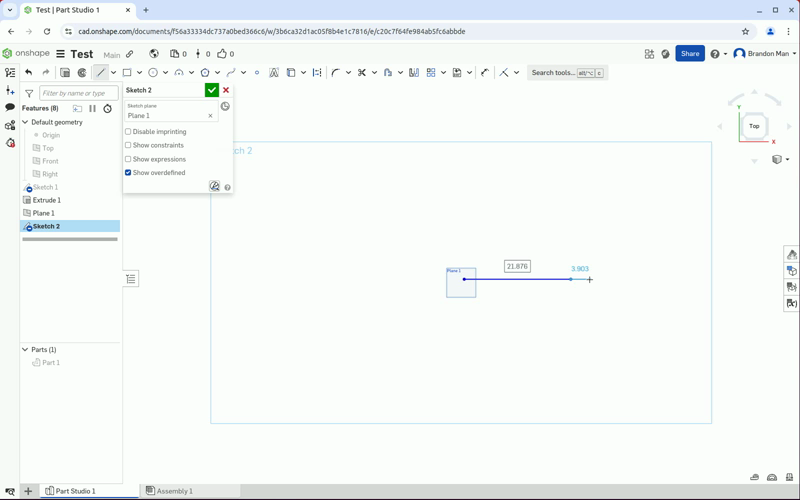
mouse_move(570, 234)
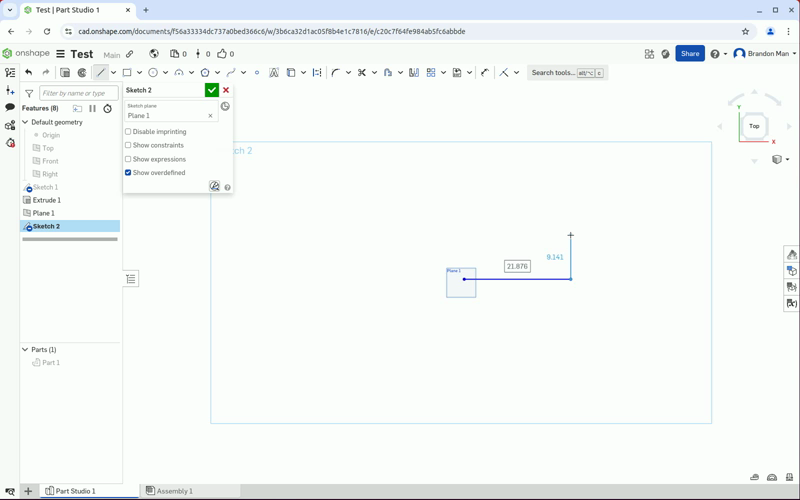
click(570, 234)
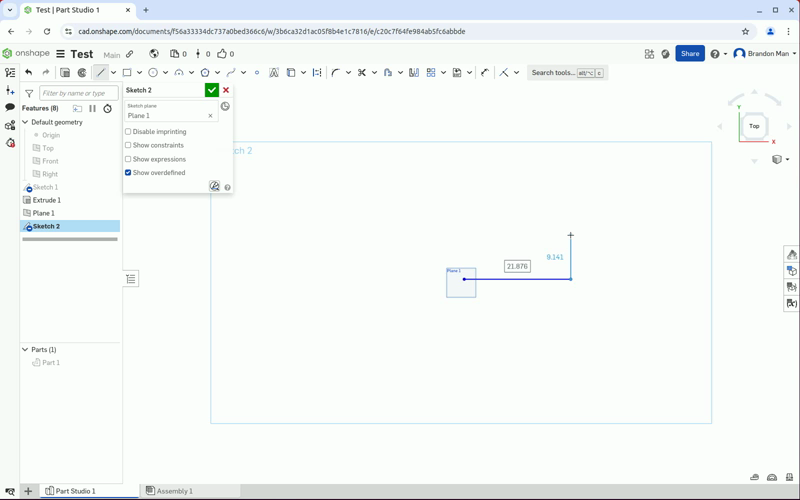
key_up(shift)
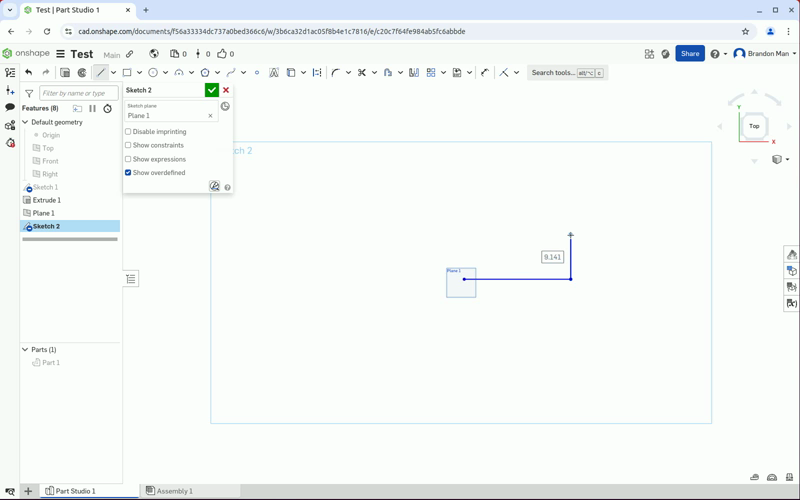
key_down(shift)
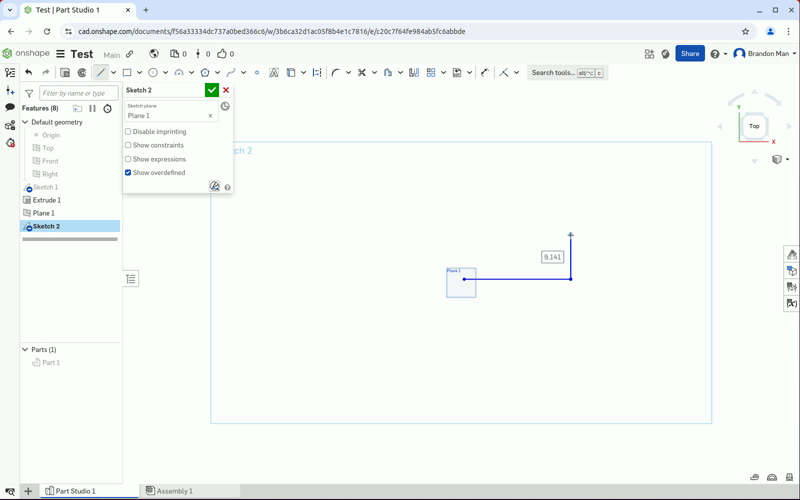
mouse_move(464, 234)
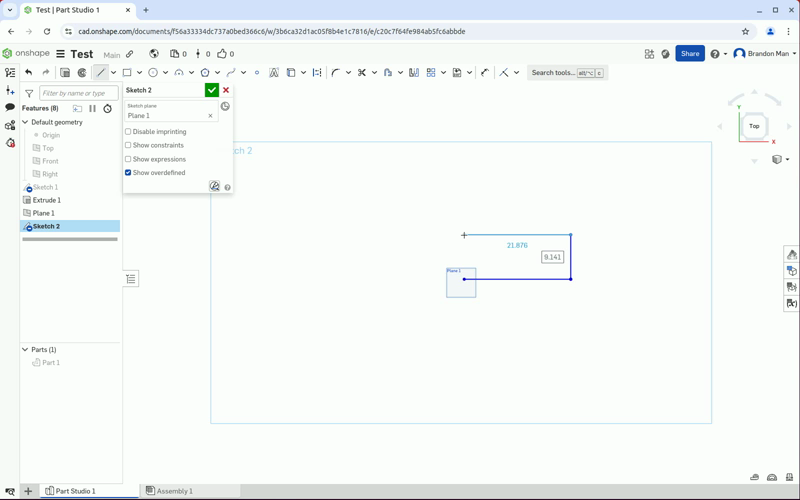
click(464, 234)
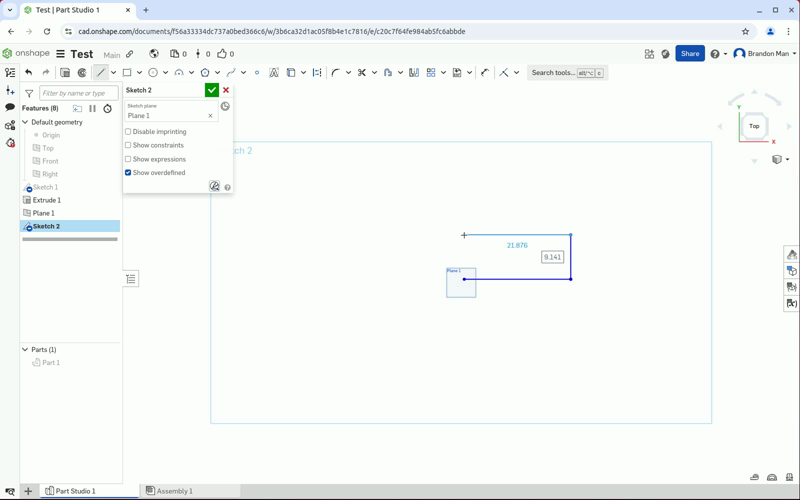
key_up(shift)
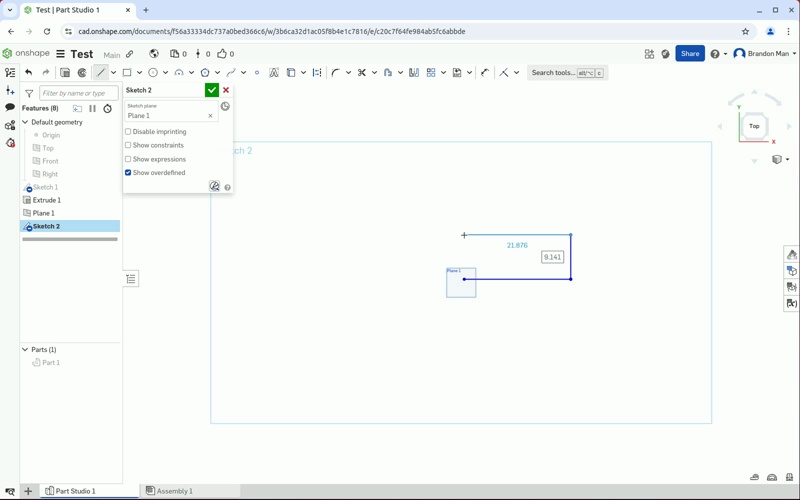
mouse_move(494, 234)
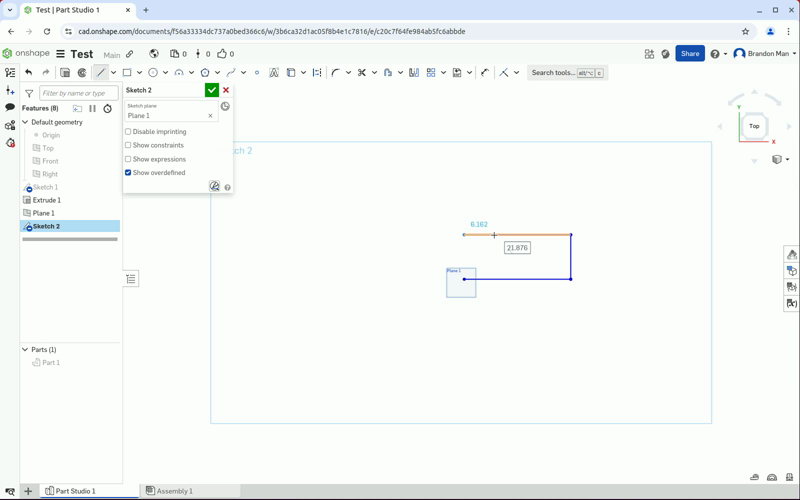
key_down(shift)
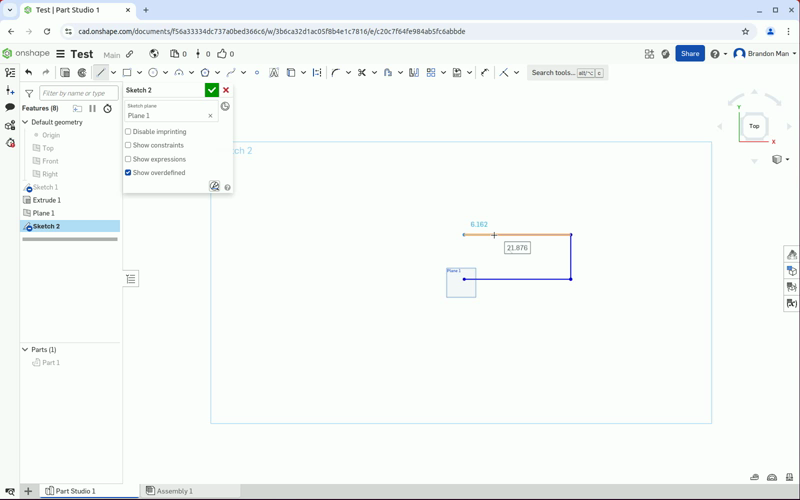
mouse_move(464, 279)
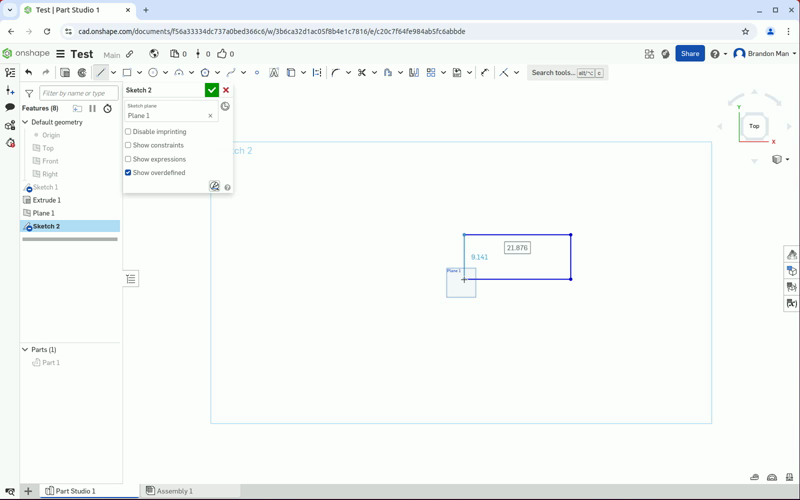
key_up(shift)
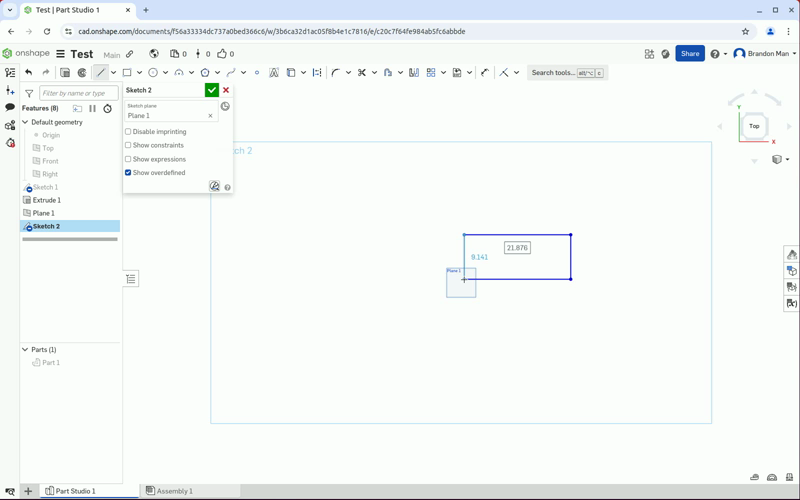
click(464, 279)
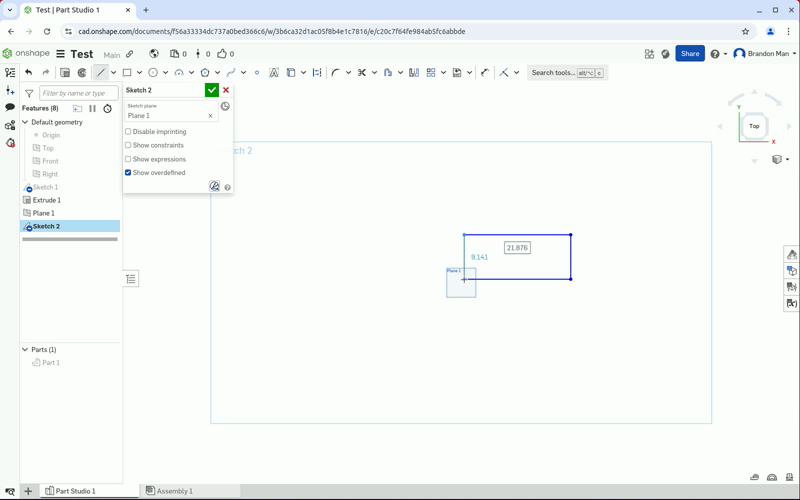
key(esc)
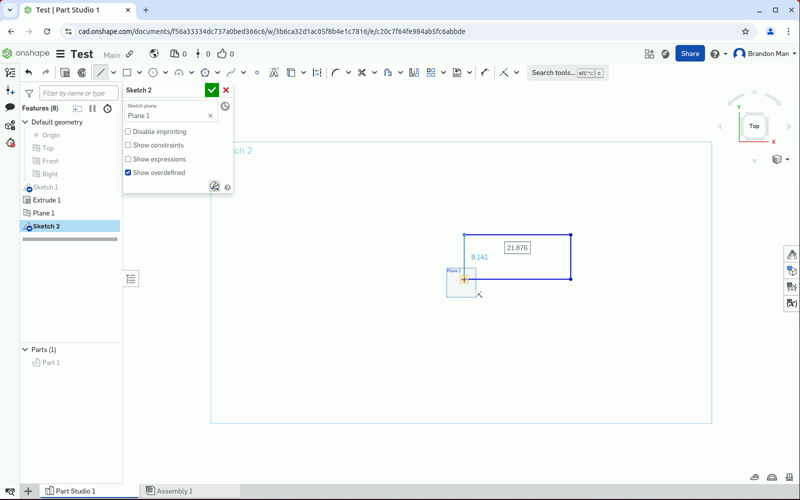
mouse_move(523, 255)
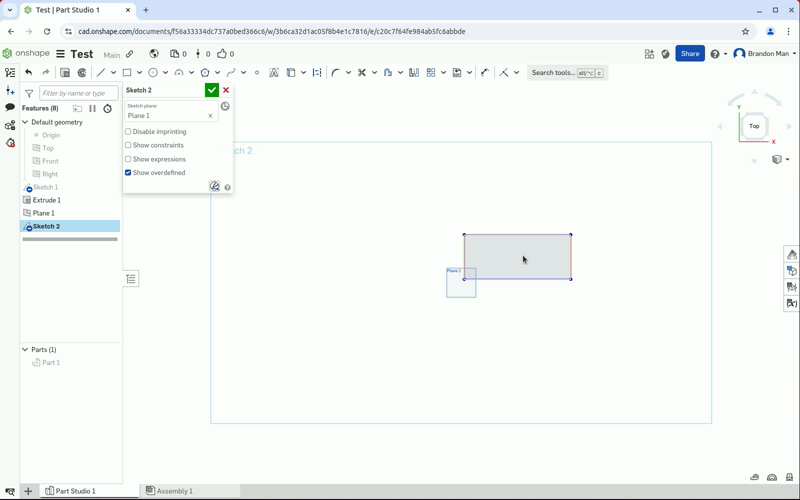
click(523, 255)
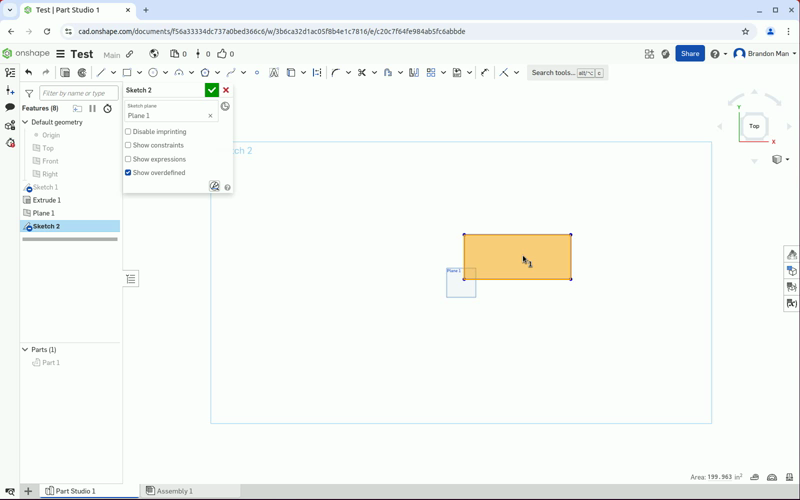
mouse_move(73, 352)
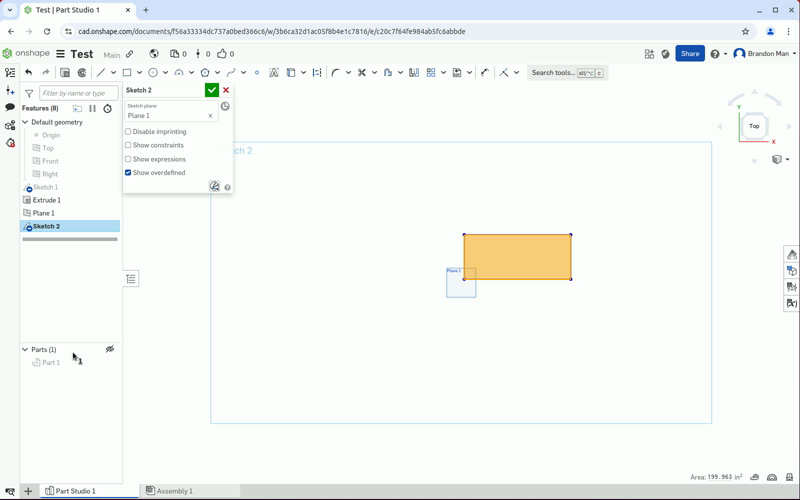
key(shift+y)
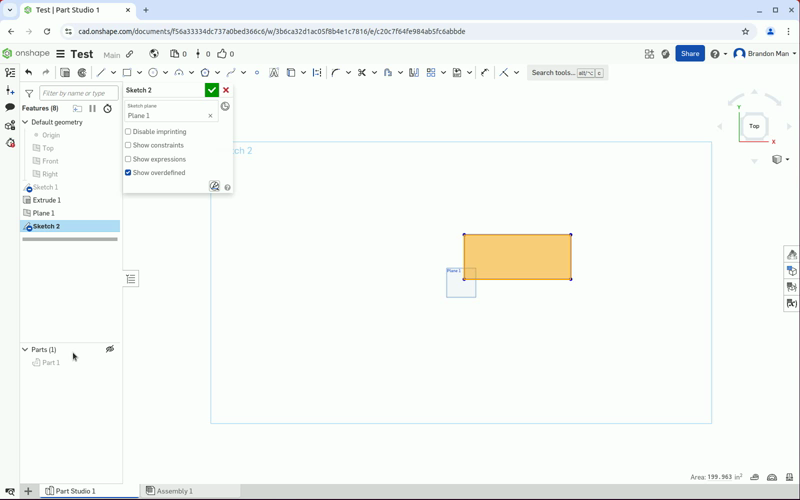
key(shift+e)
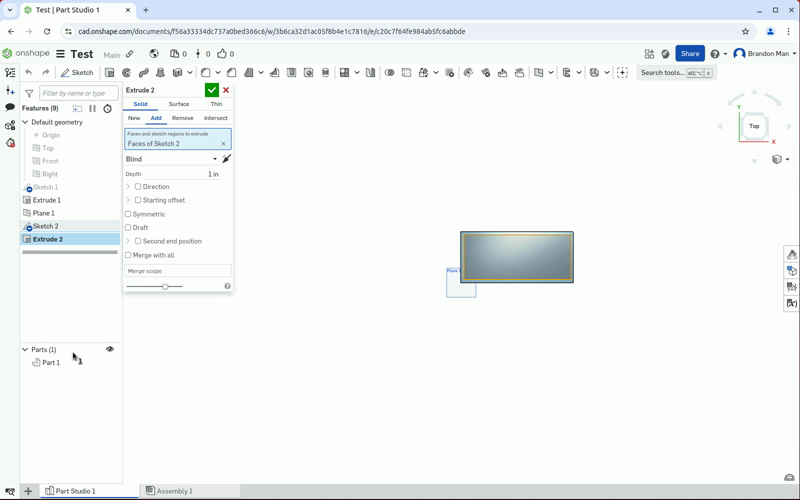
mouse_move(143, 106)
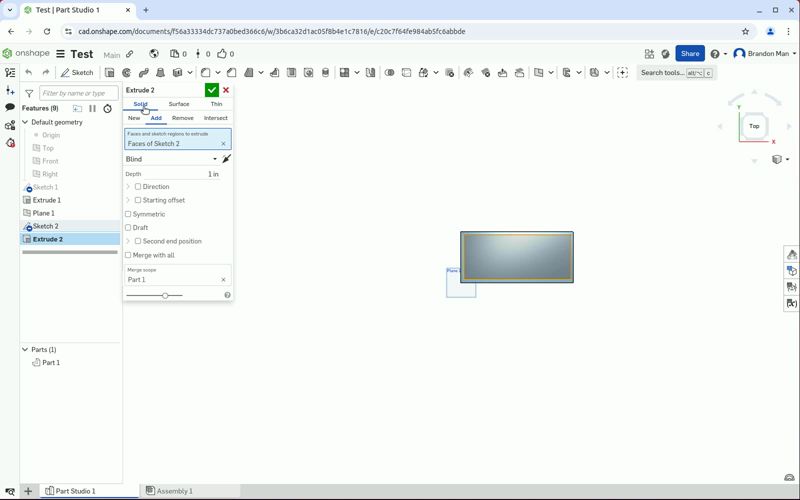
click(143, 106)
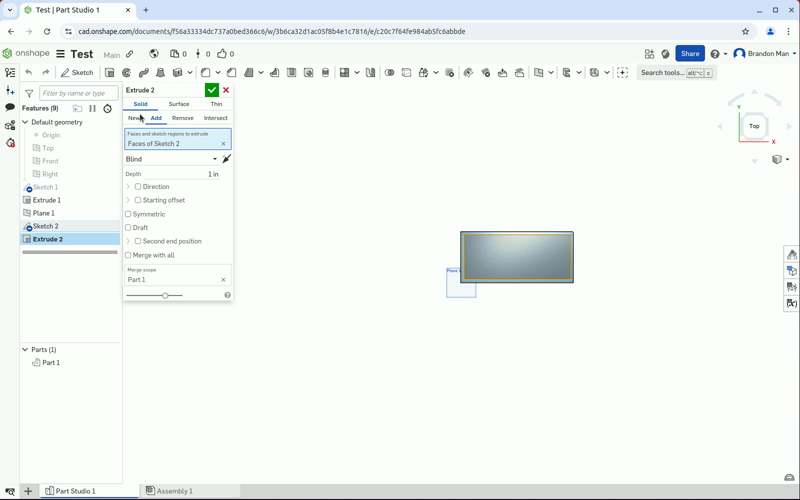
mouse_move(137, 120)
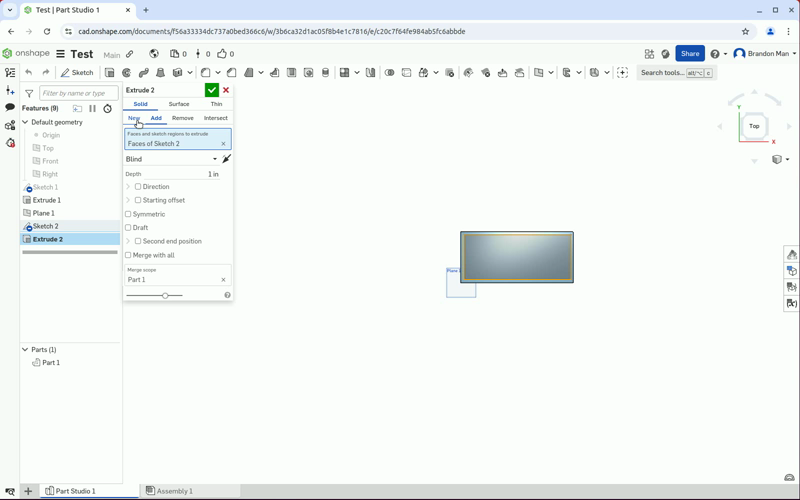
click(137, 120)
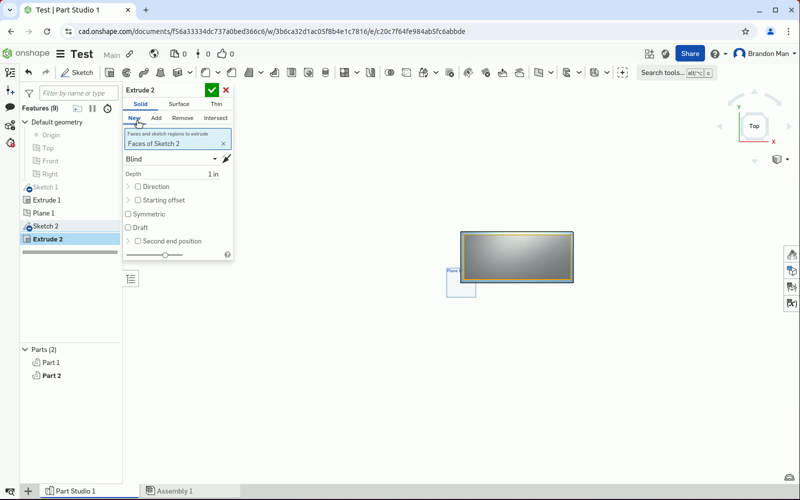
key(tab, 4)
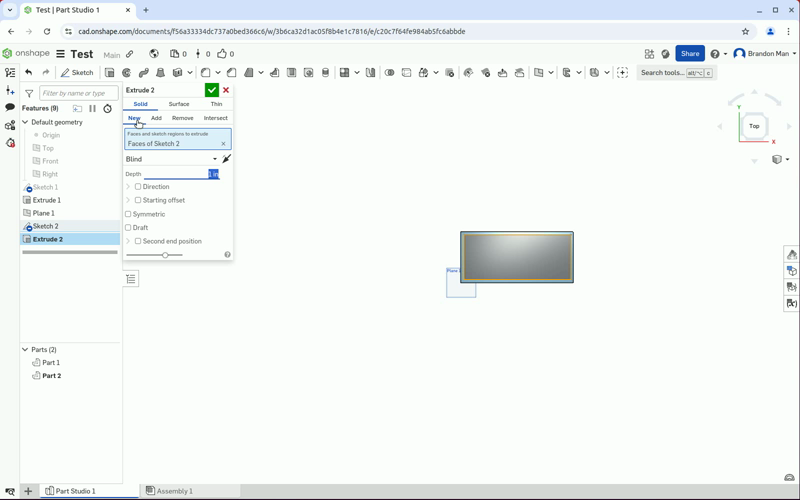
text(3.129)
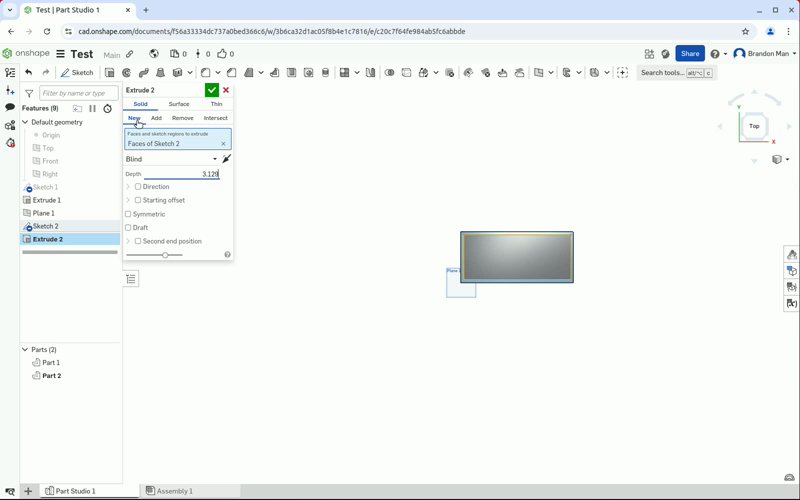
key(enter)
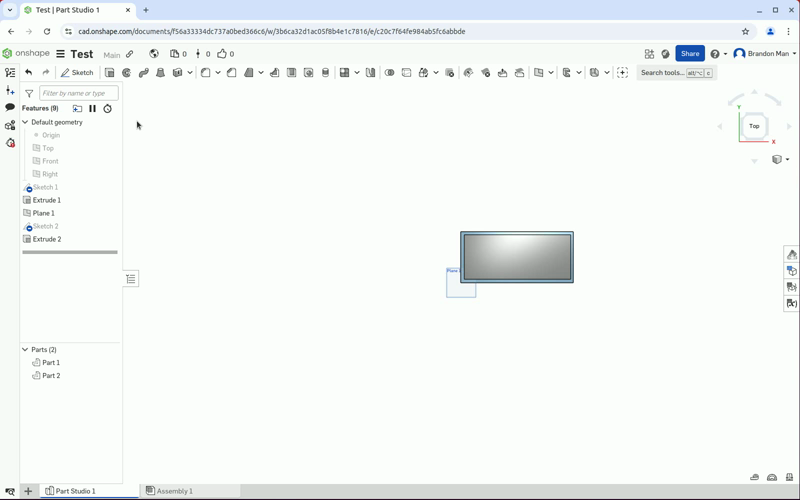
key(shift+h)
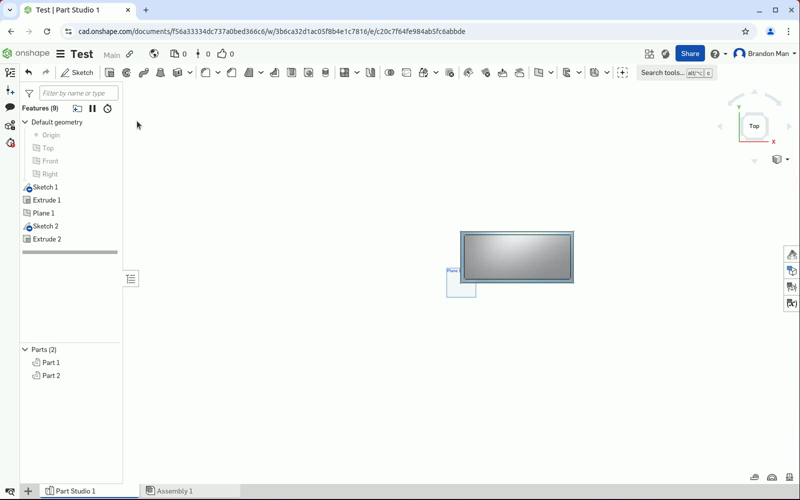
key(shift+h)
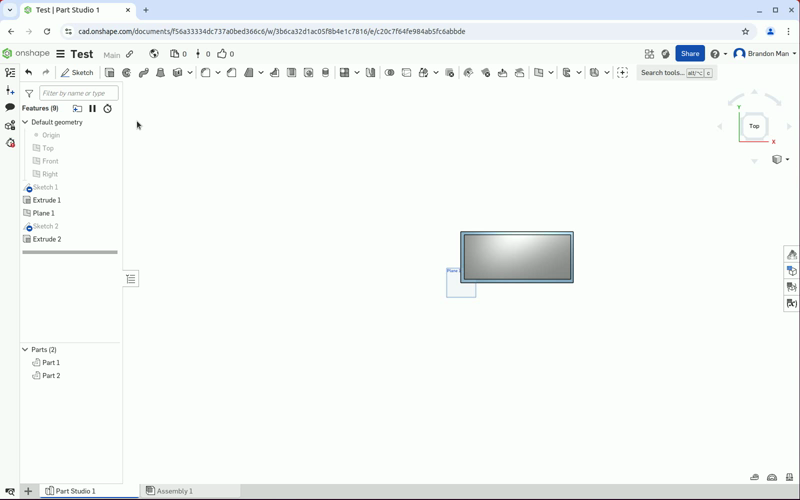
mouse_move(73, 189)
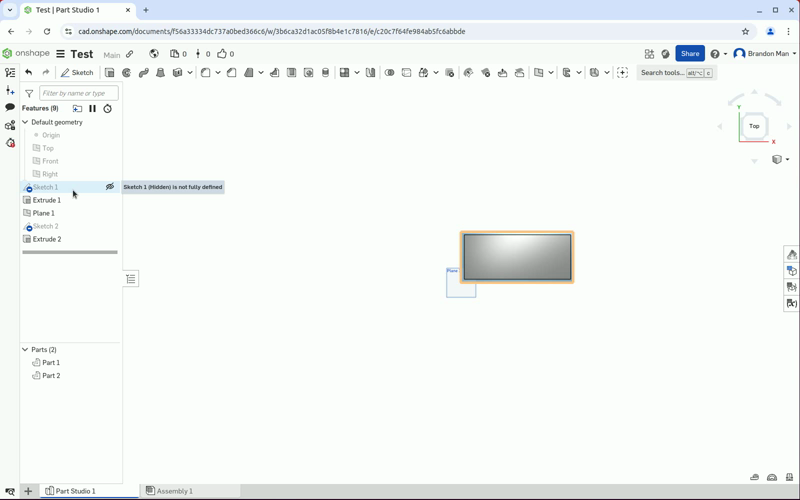
click(73, 189)
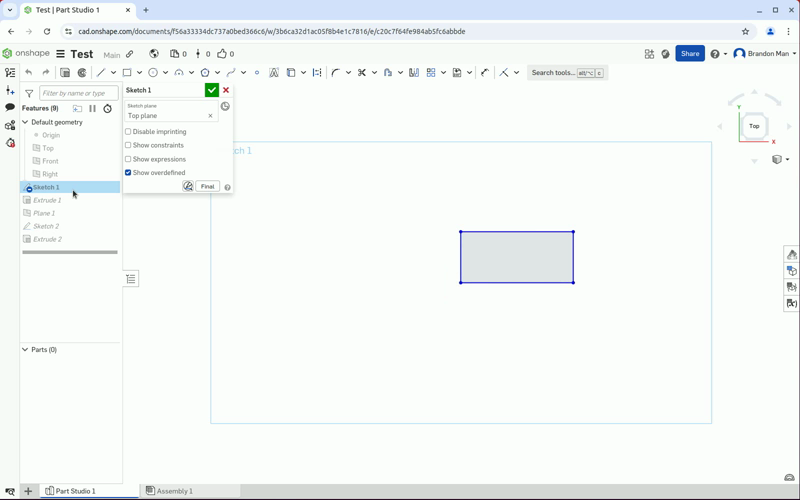
mouse_move(229, 92)
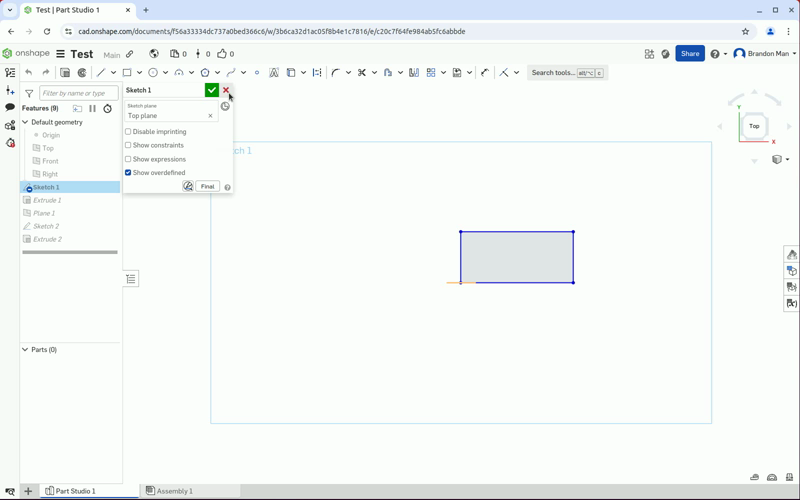
click(229, 92)
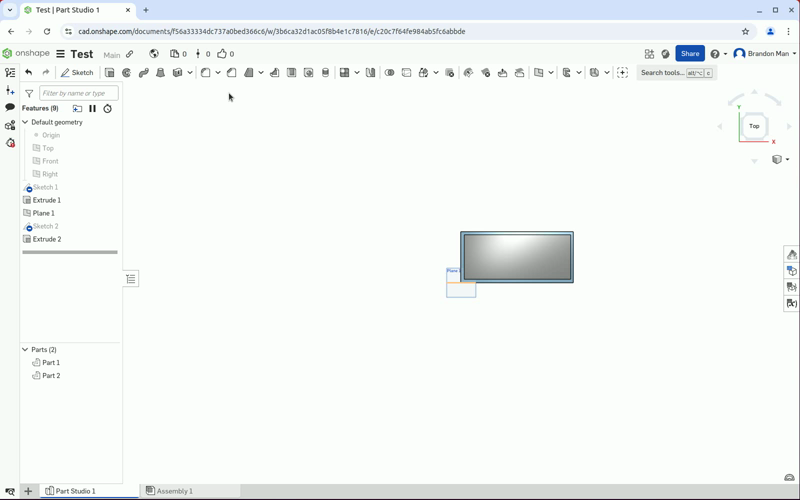
mouse_move(541, 75)
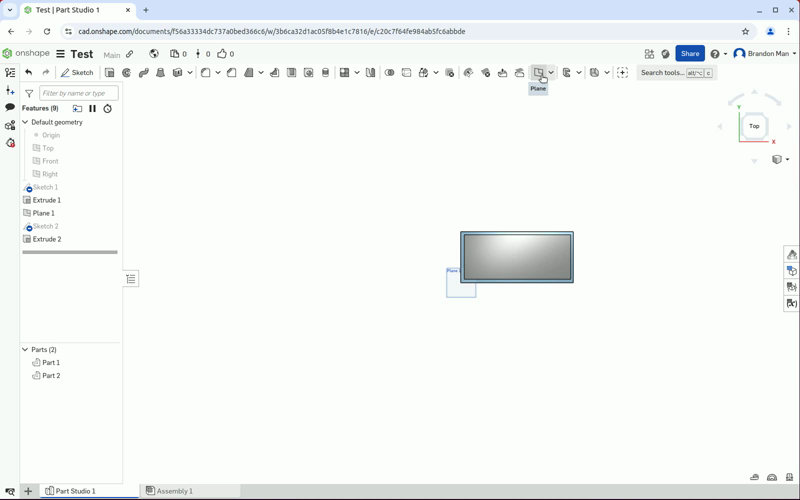
click(541, 75)
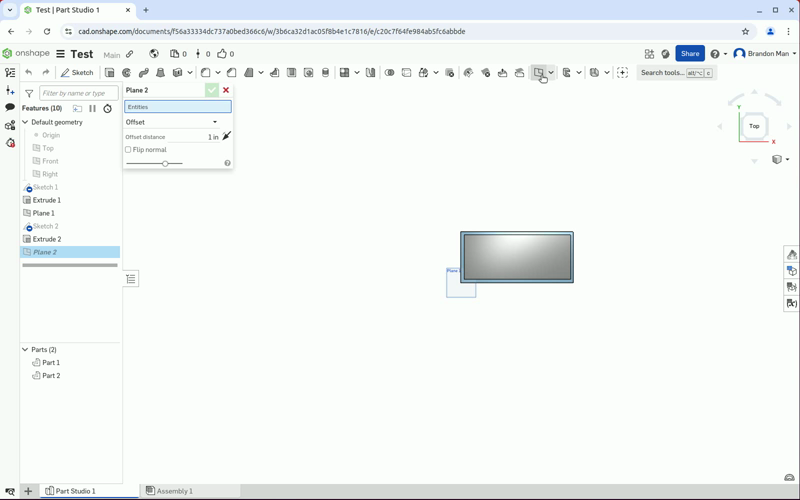
mouse_move(73, 150)
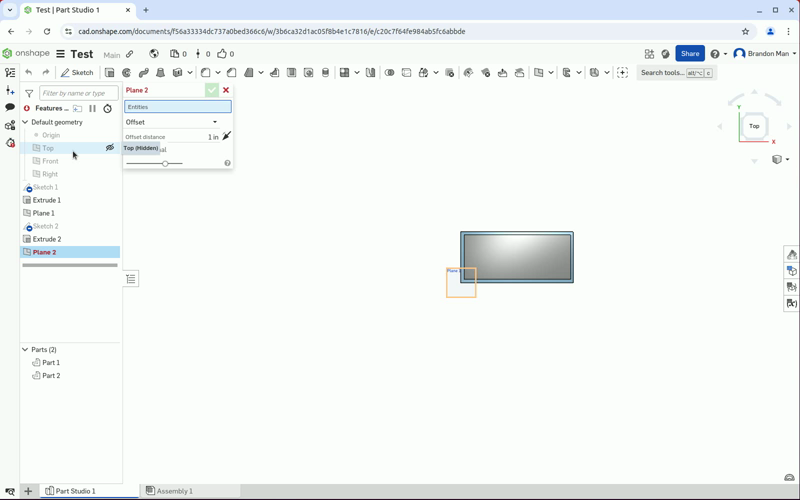
click(73, 150)
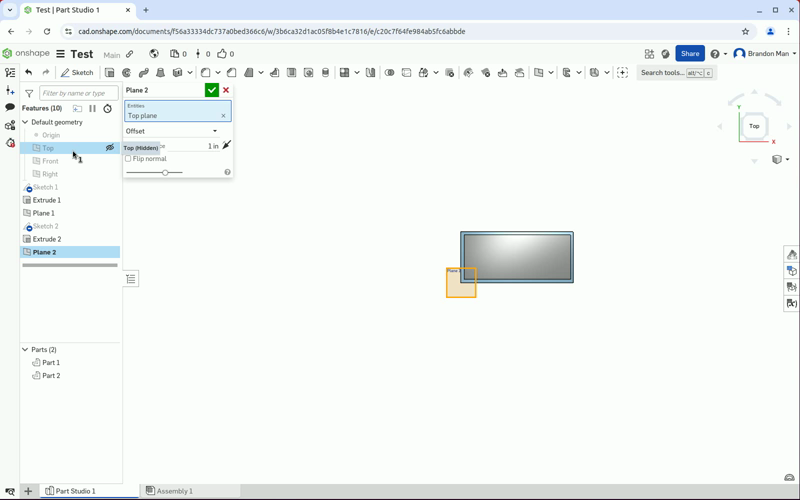
key(tab, 2)
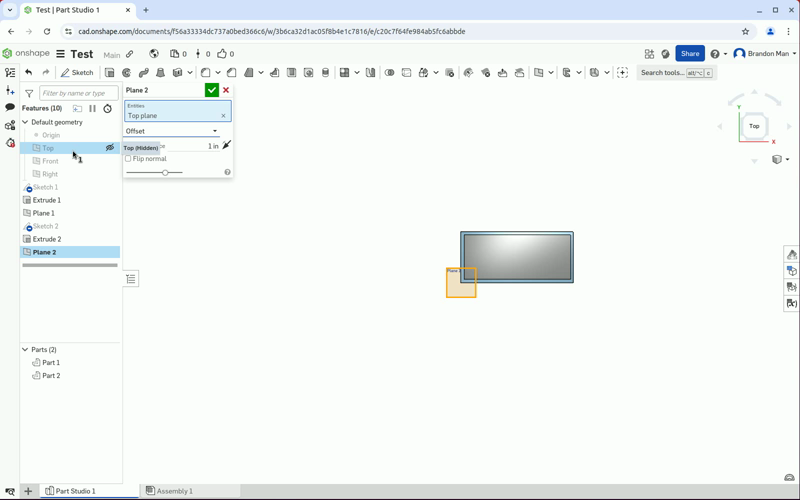
text(4.344)
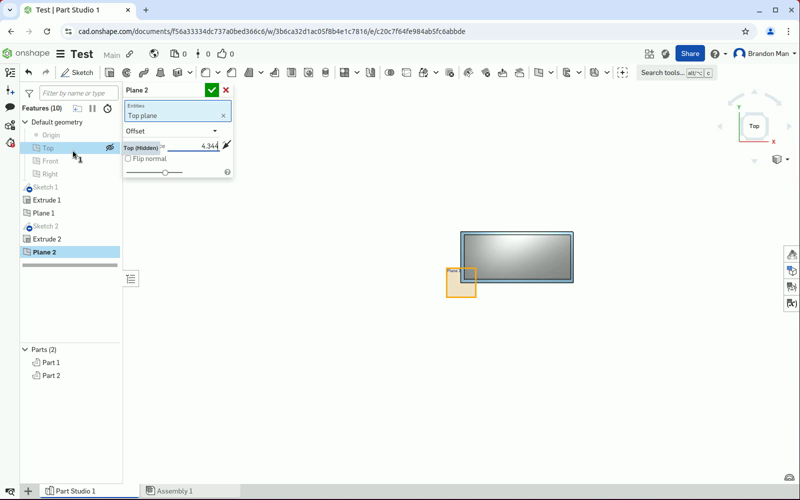
key(enter, 2)
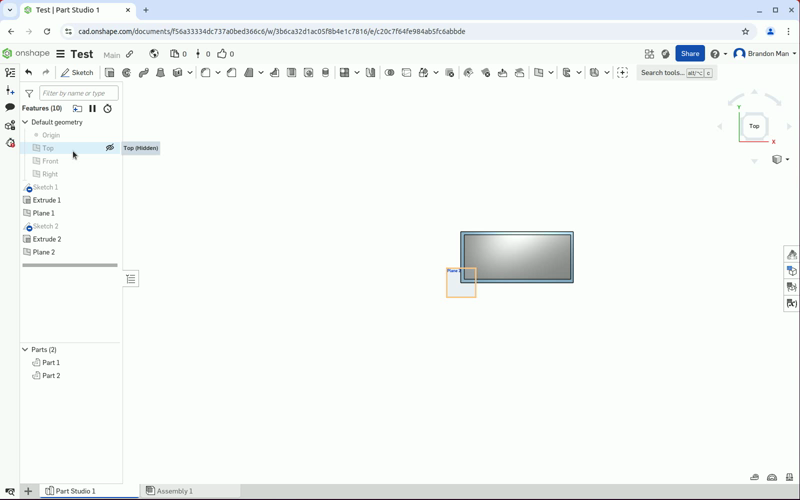
key(shift+s)
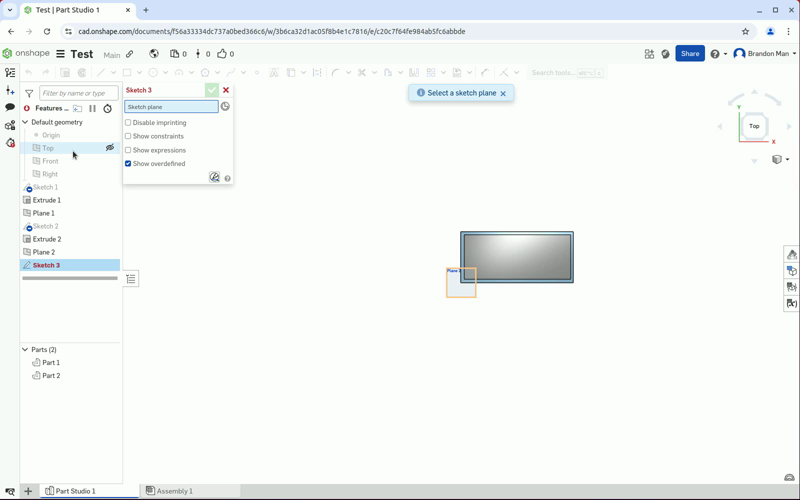
mouse_move(73, 254)
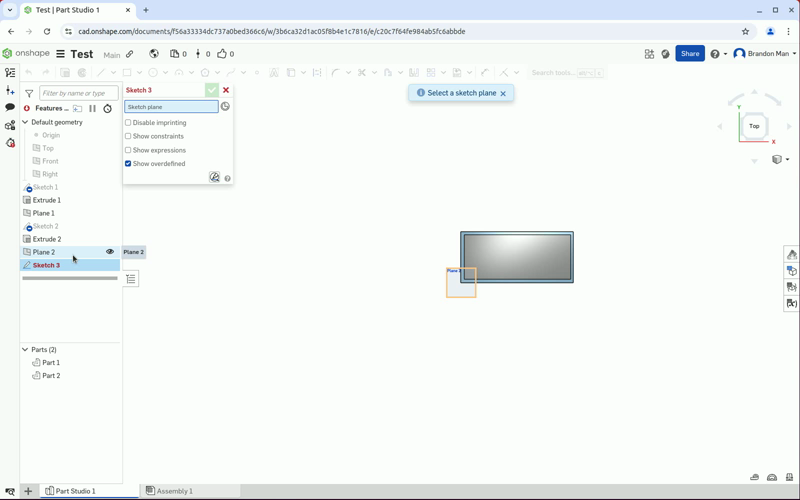
click(73, 254)
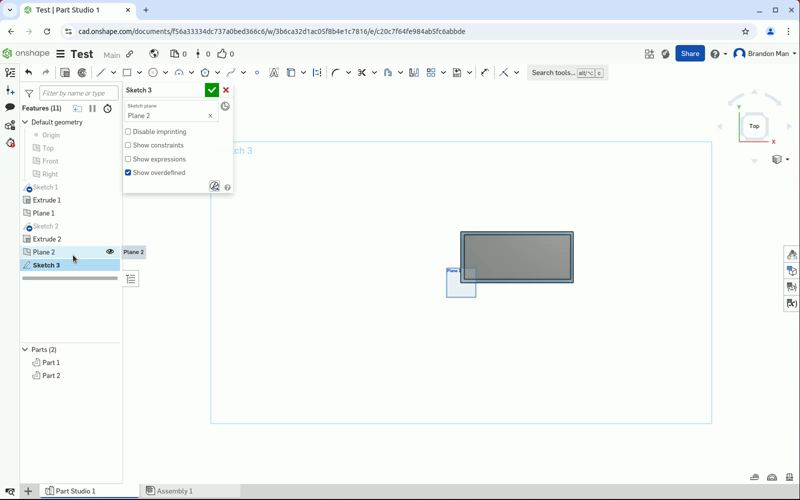
mouse_move(73, 352)
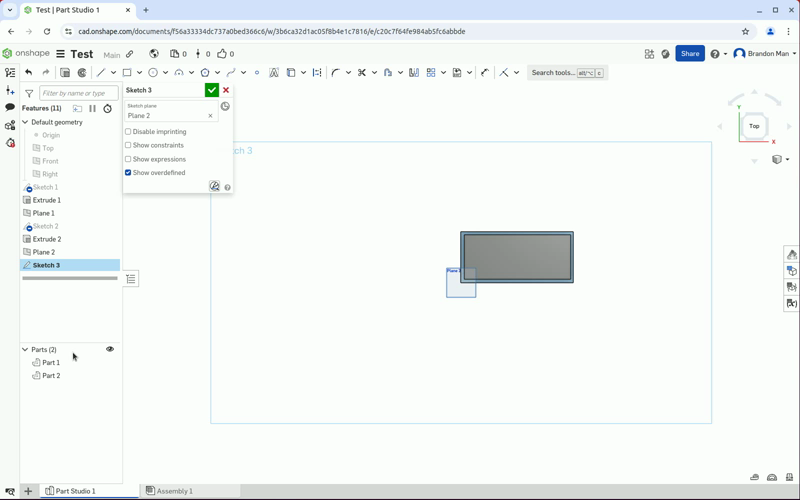
key(y)
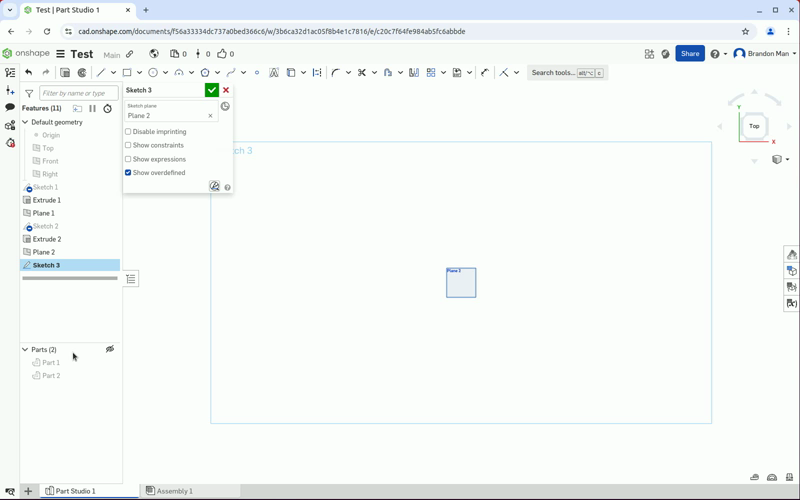
key(c)
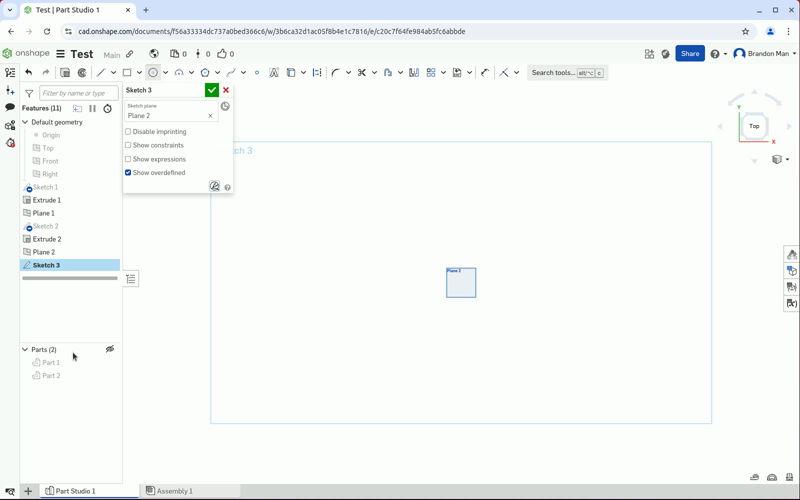
key_down(shift)
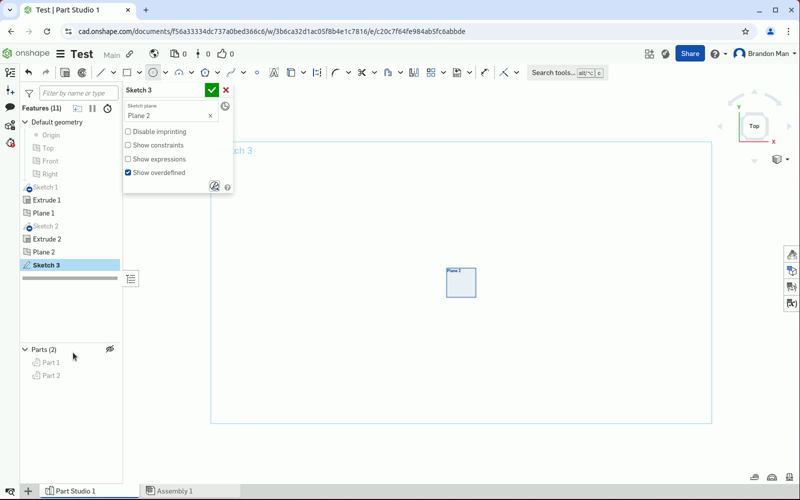
mouse_move(517, 257)
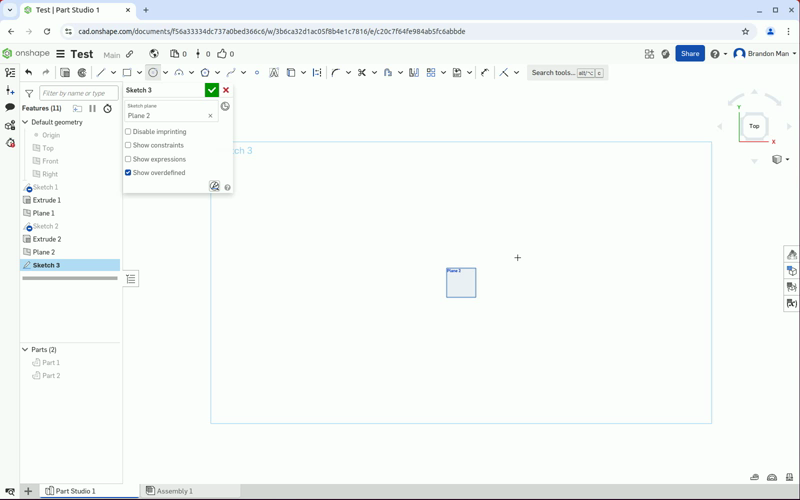
click(517, 257)
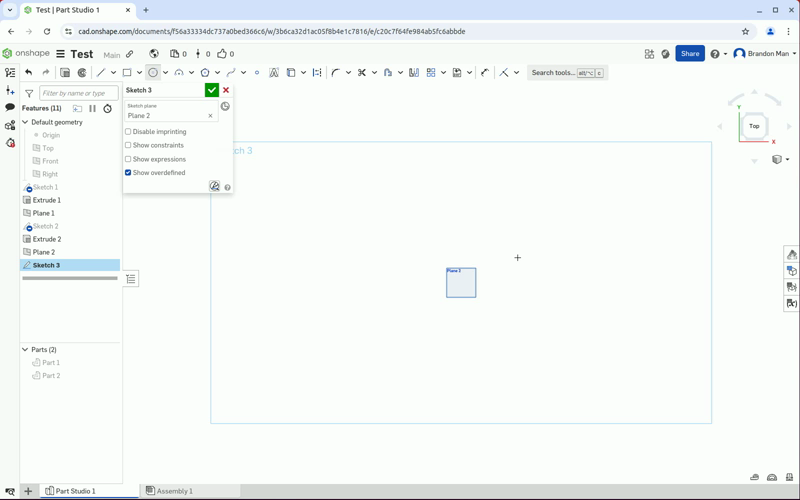
key_up(shift)
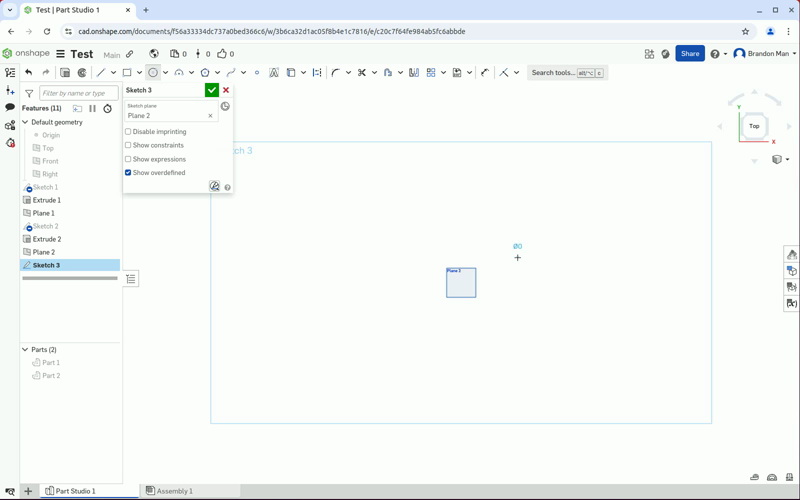
mouse_move(536, 257)
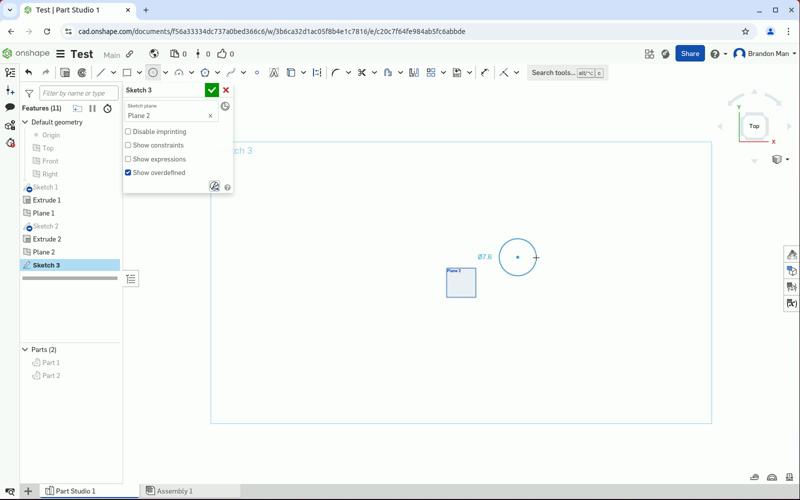
click(536, 257)
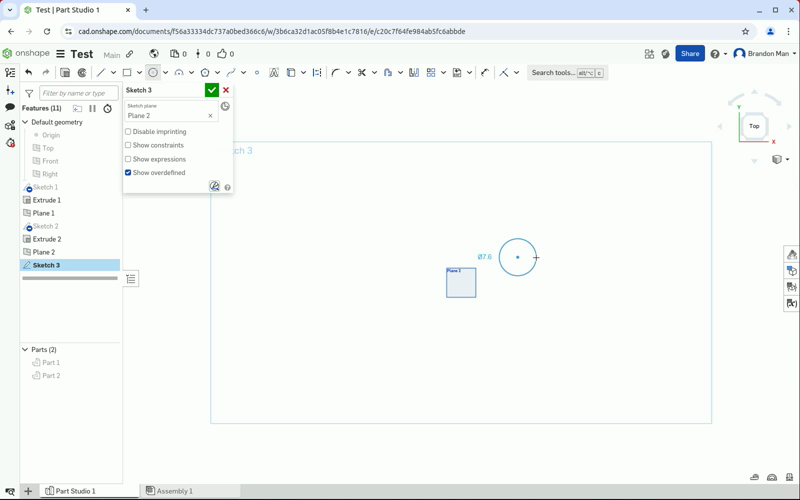
key(esc)
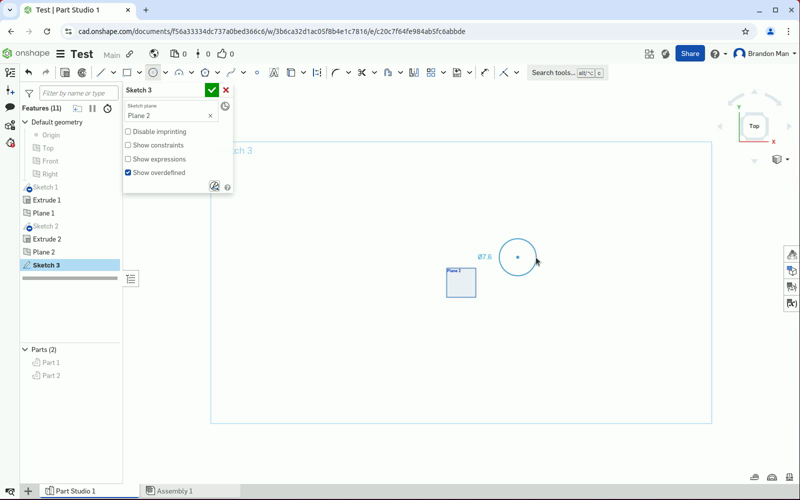
key(c)
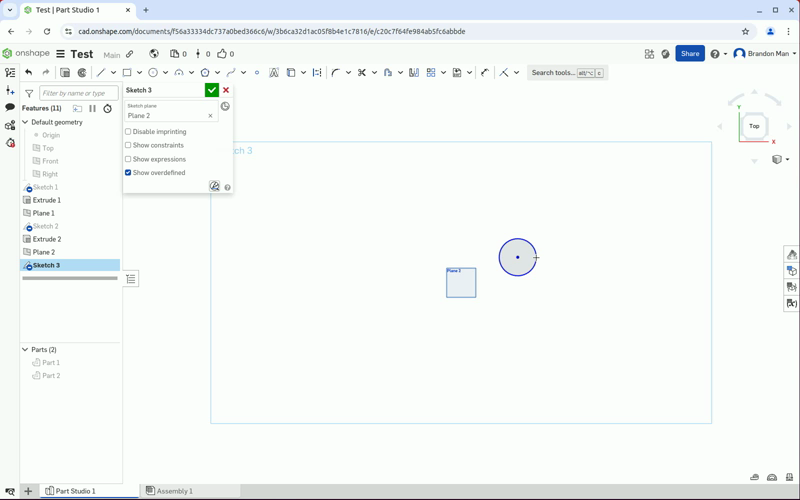
key_down(shift)
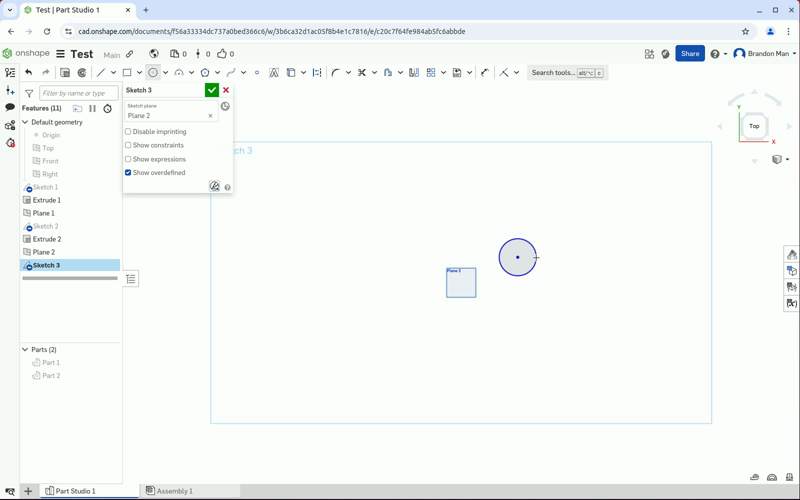
mouse_move(517, 257)
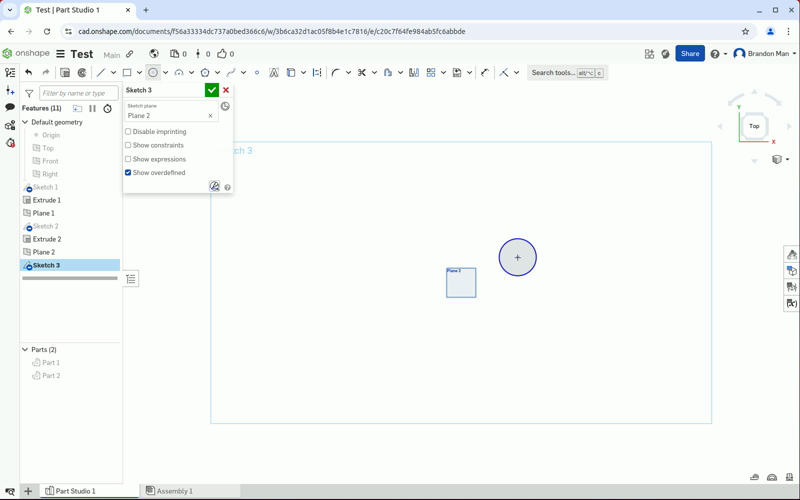
click(517, 257)
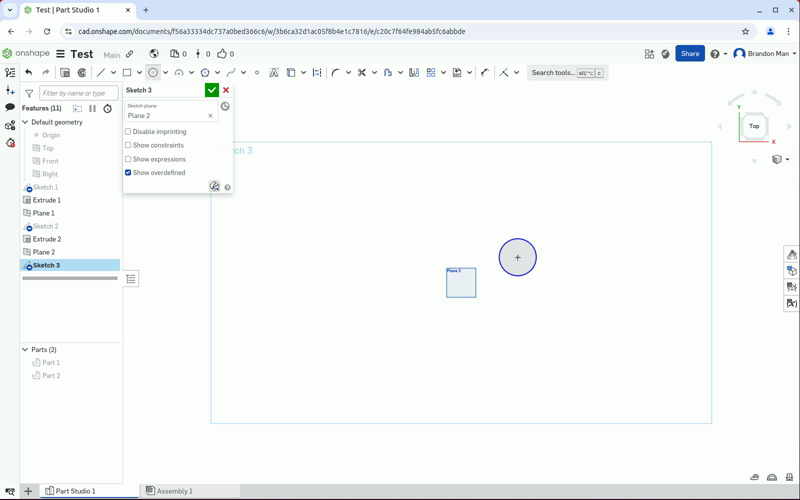
key_up(shift)
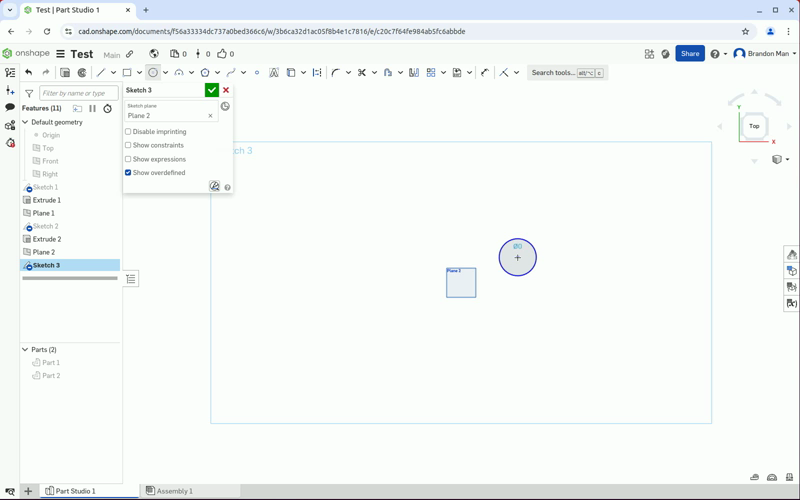
mouse_move(532, 257)
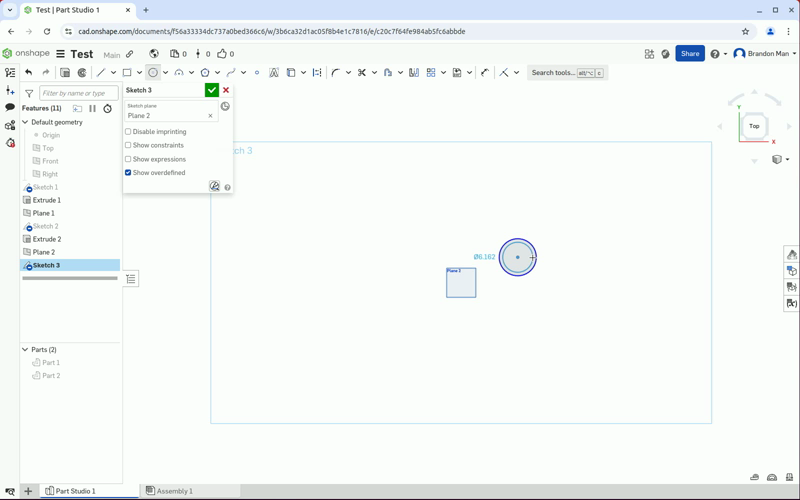
scroll(6)
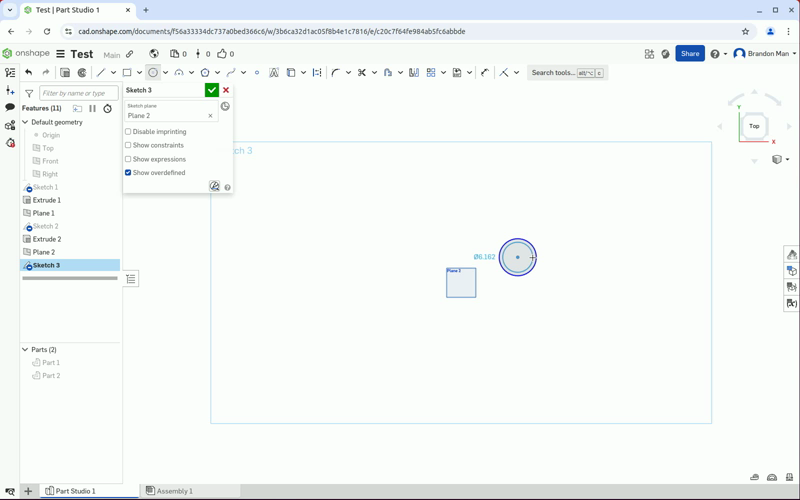
scroll(6)
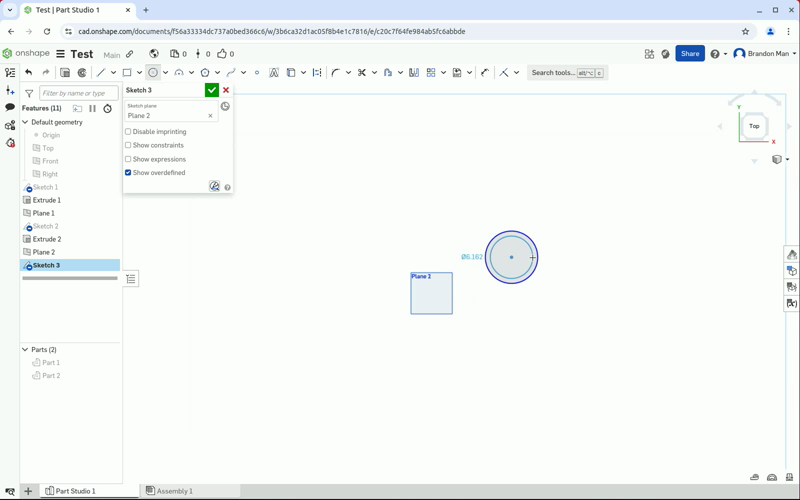
scroll(6)
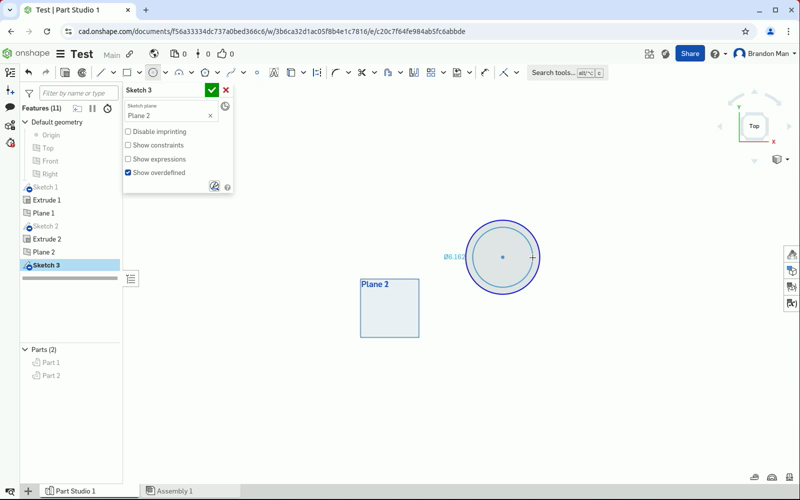
scroll(6)
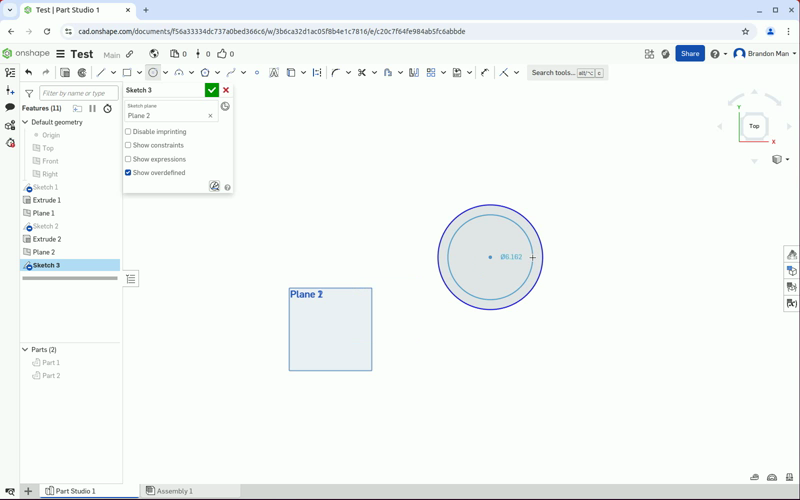
scroll(6)
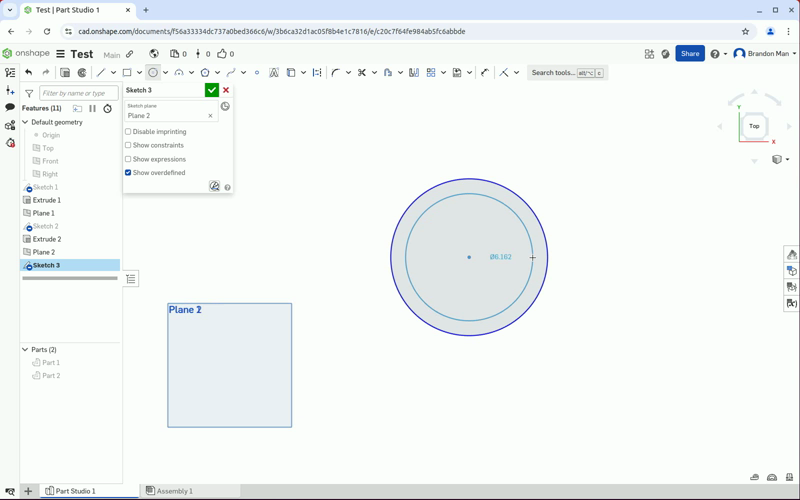
scroll(6)
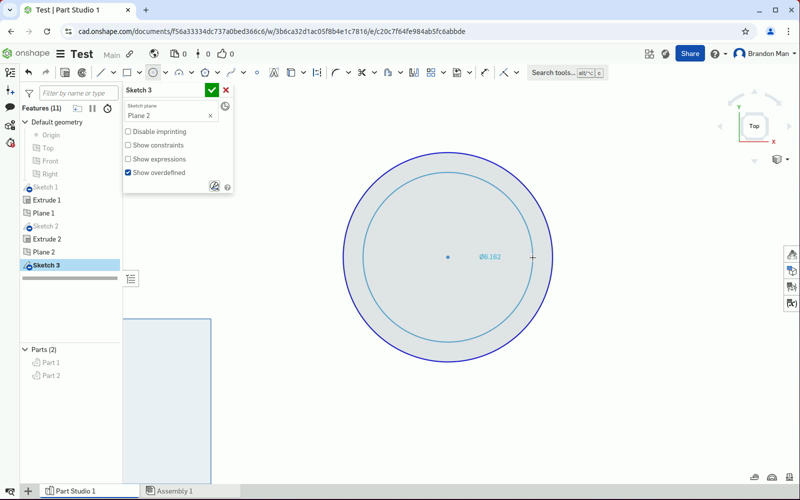
scroll(6)
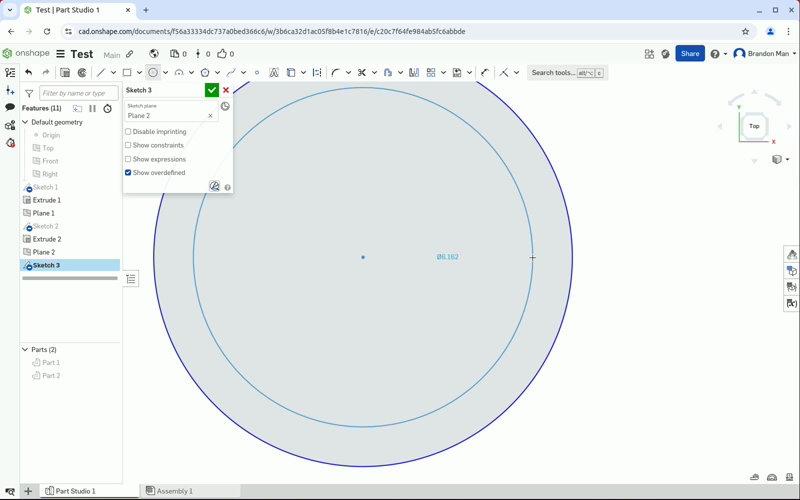
click(532, 257)
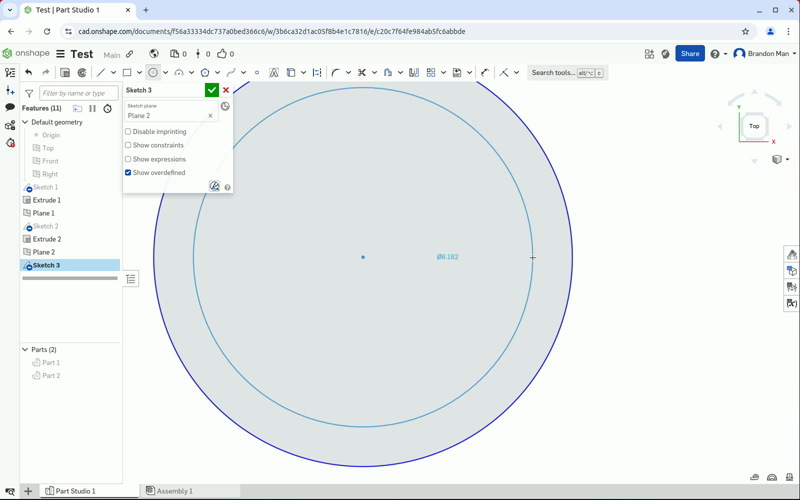
scroll(-6)
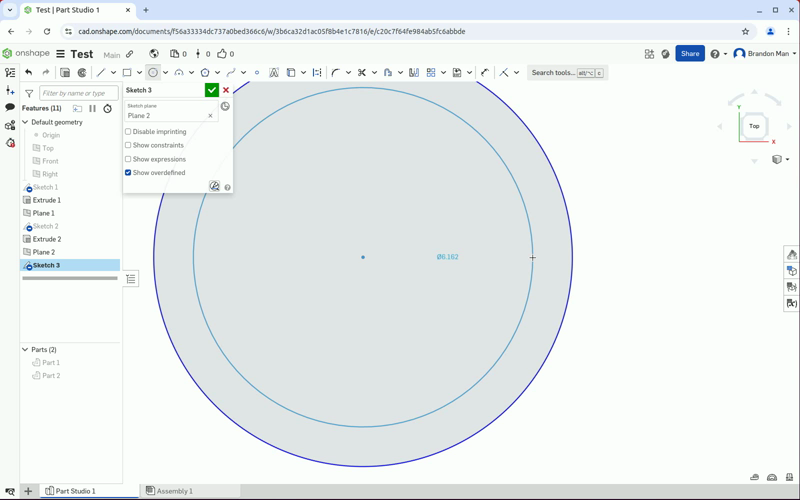
scroll(-6)
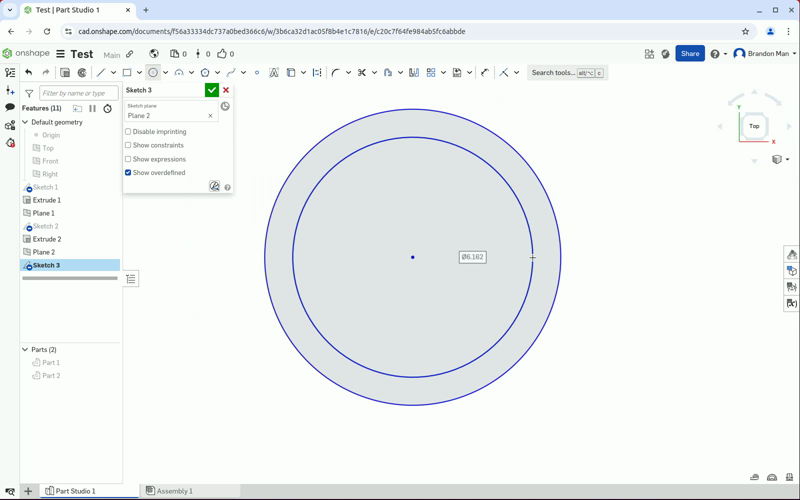
scroll(-6)
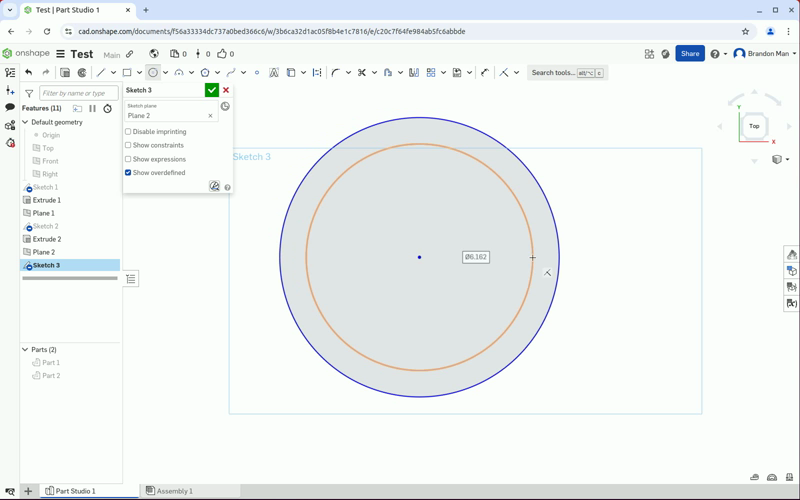
scroll(-6)
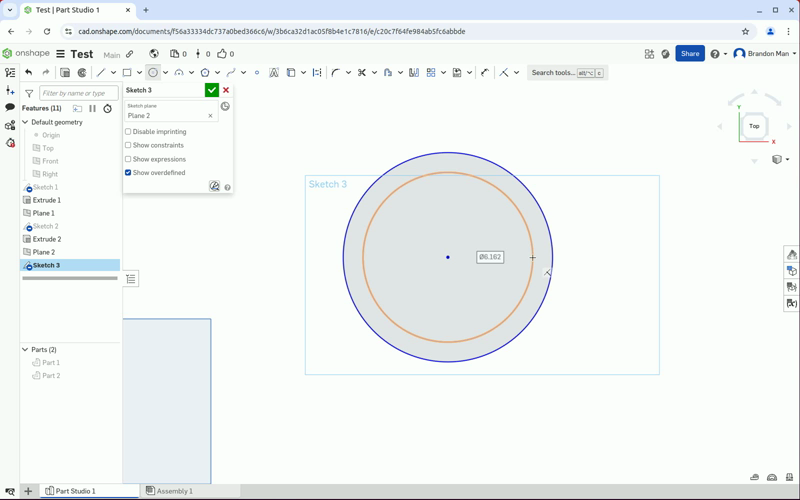
scroll(-6)
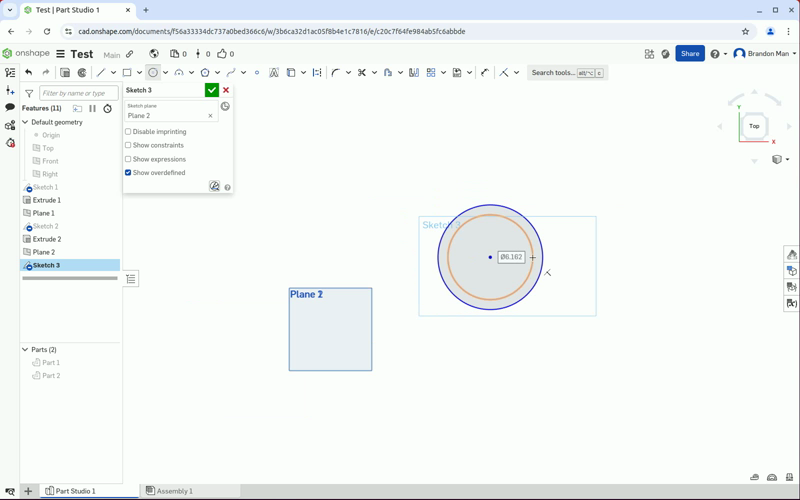
scroll(-6)
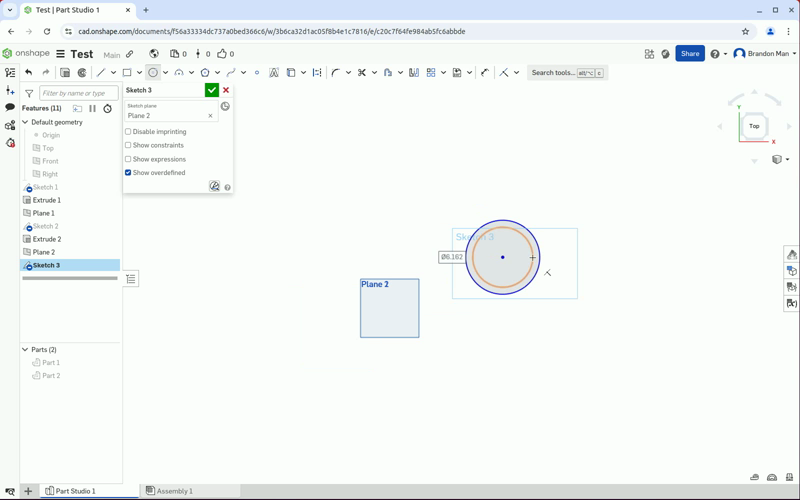
scroll(-6)
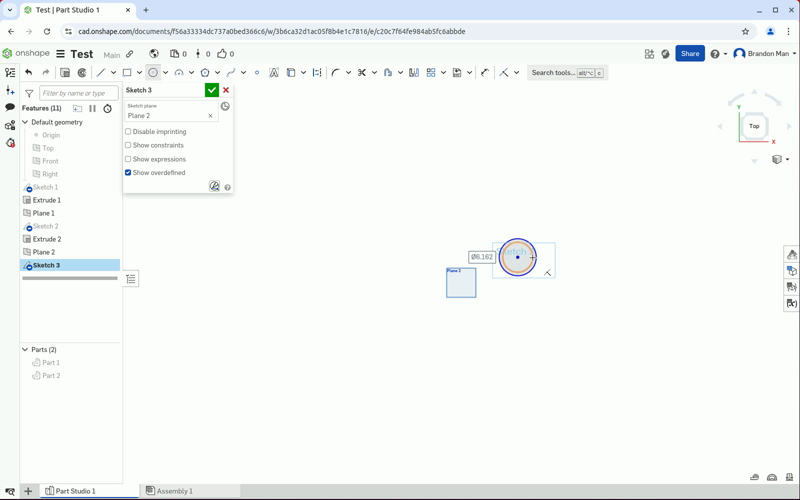
key(esc)
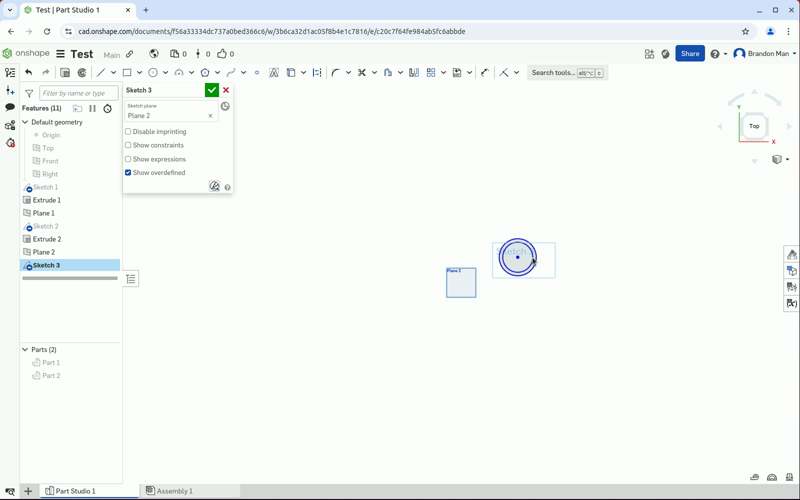
mouse_move(500, 252)
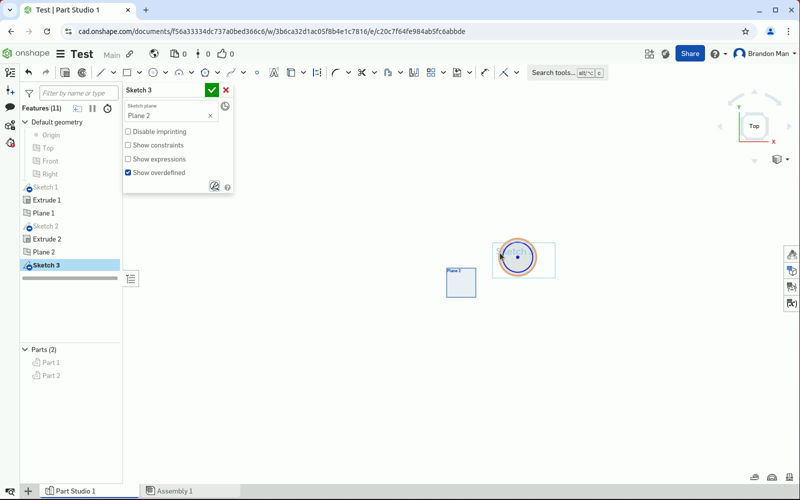
scroll(6)
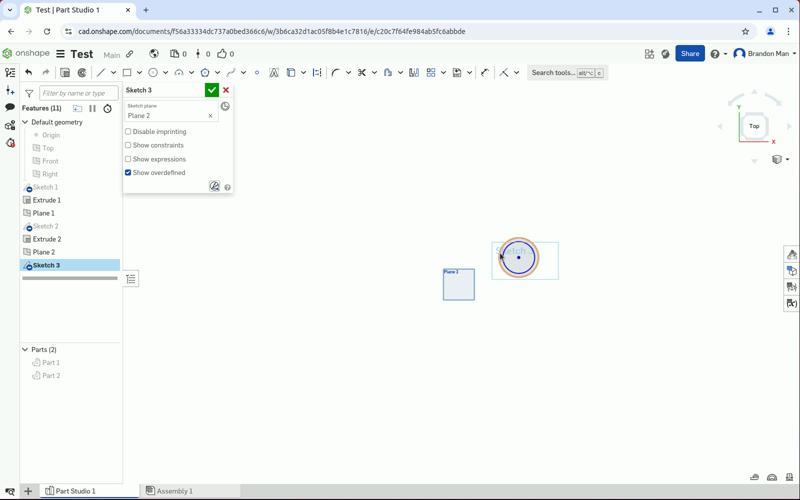
scroll(6)
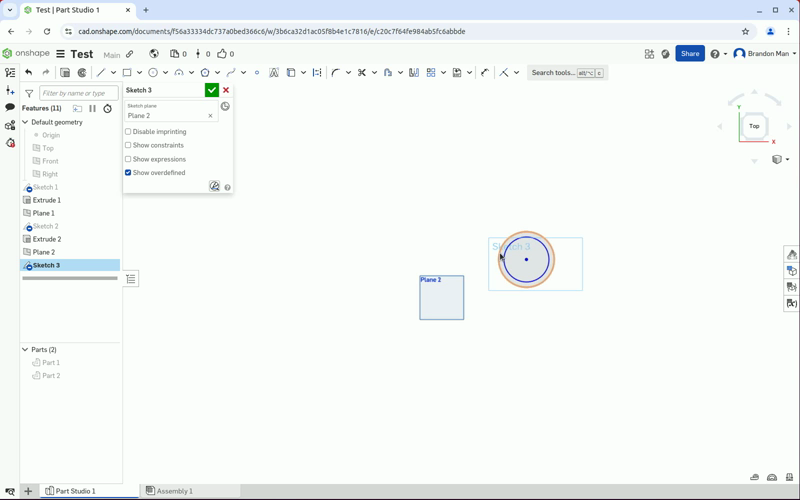
scroll(6)
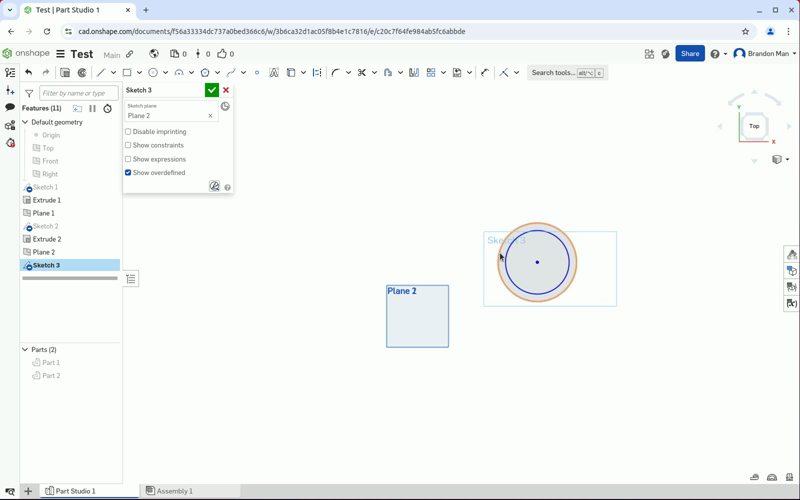
scroll(6)
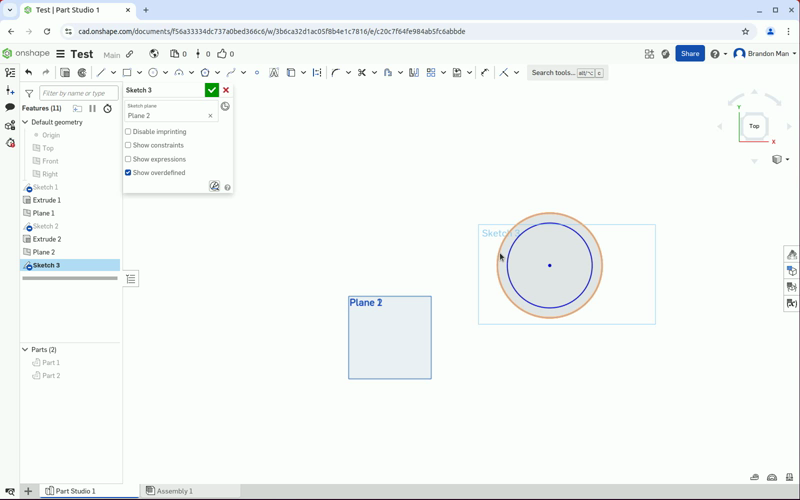
scroll(6)
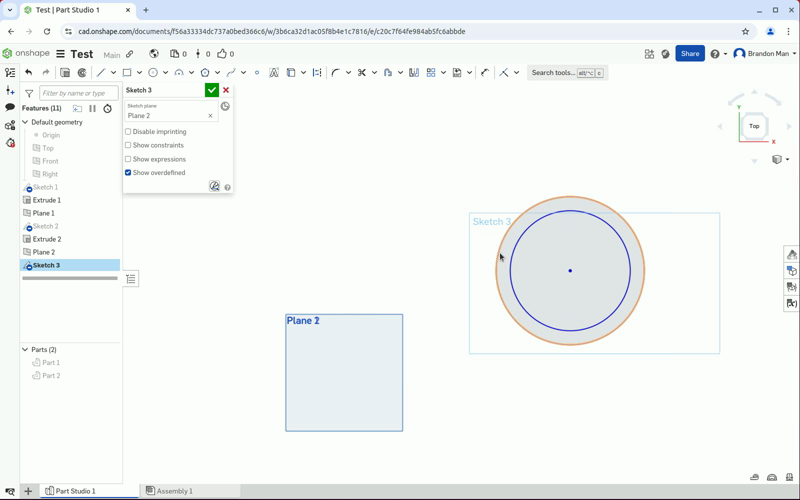
scroll(6)
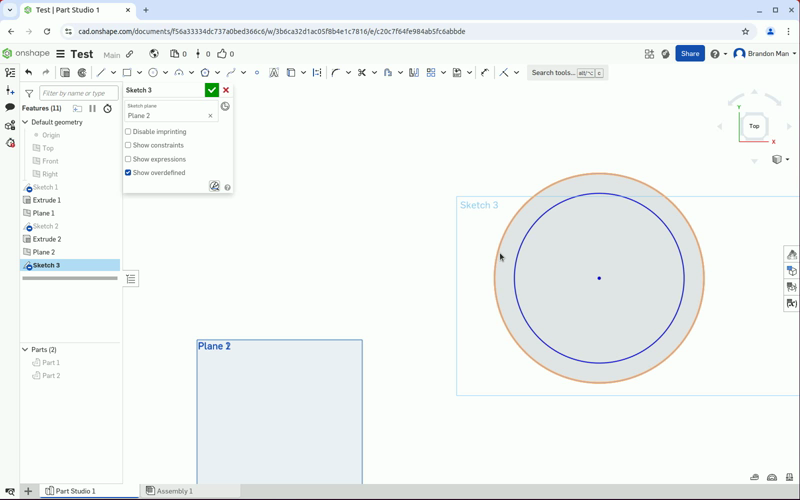
scroll(6)
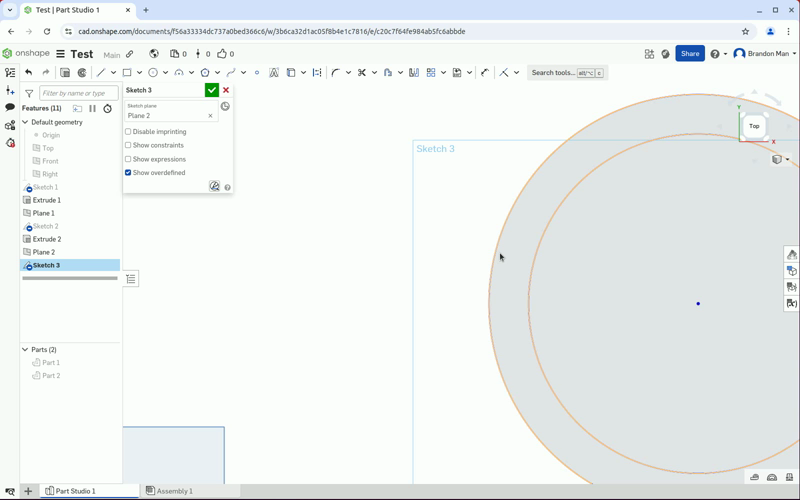
click(500, 252)
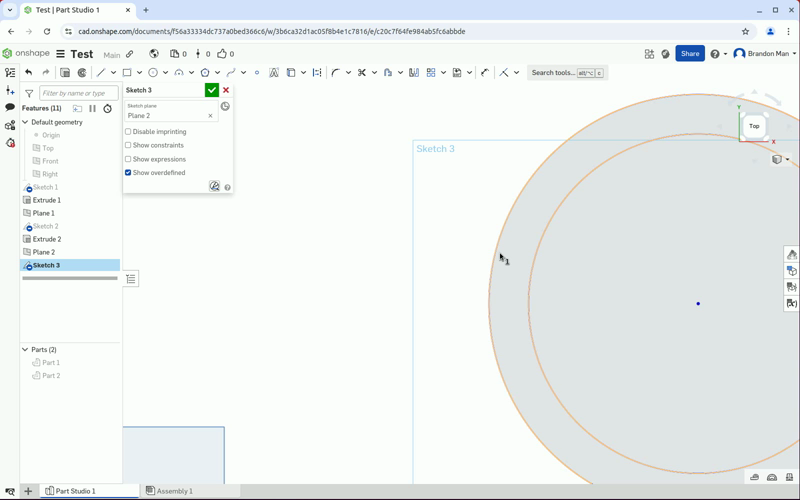
scroll(-6)
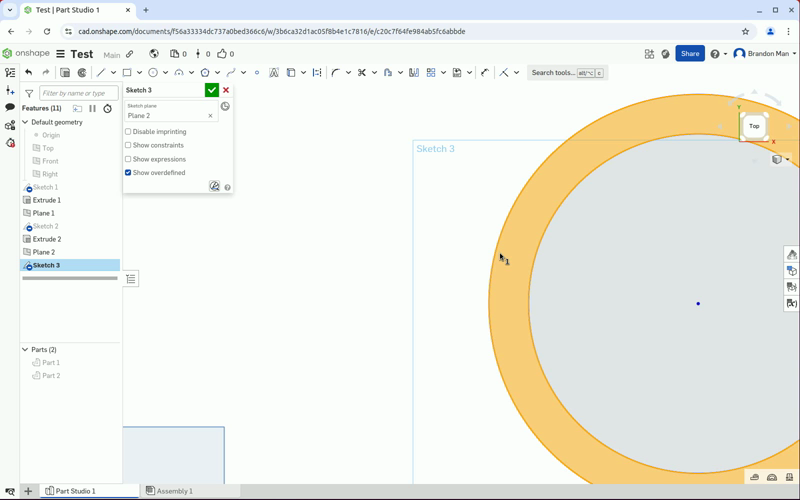
scroll(-6)
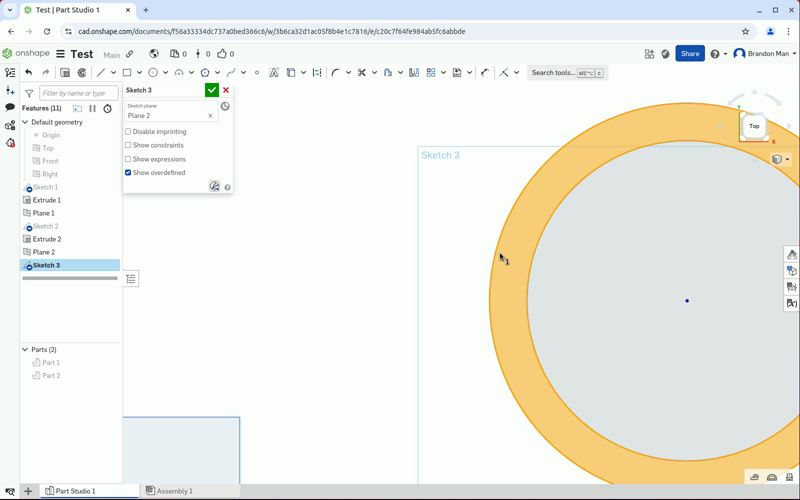
scroll(-6)
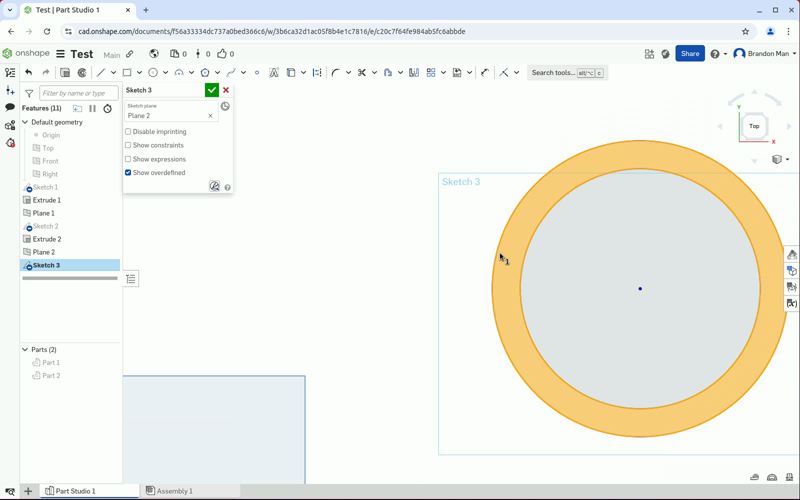
scroll(-6)
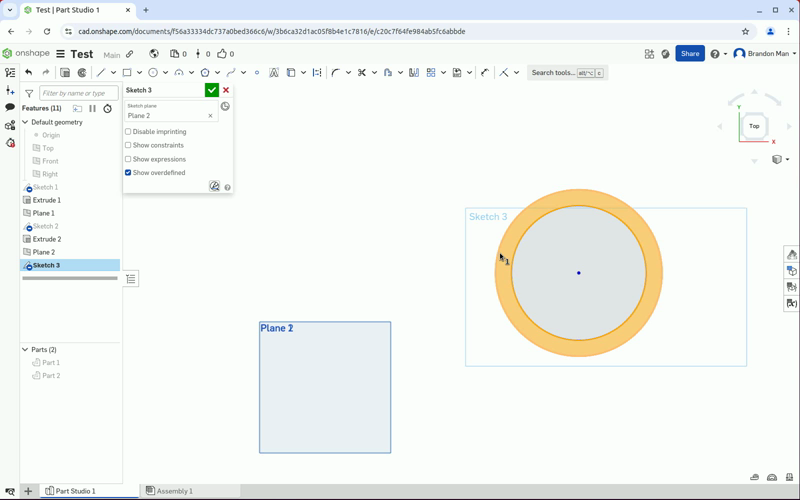
scroll(-6)
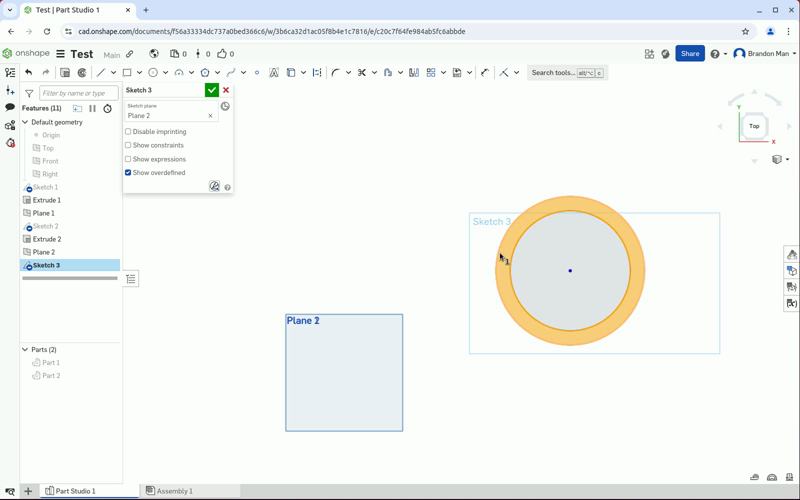
scroll(-6)
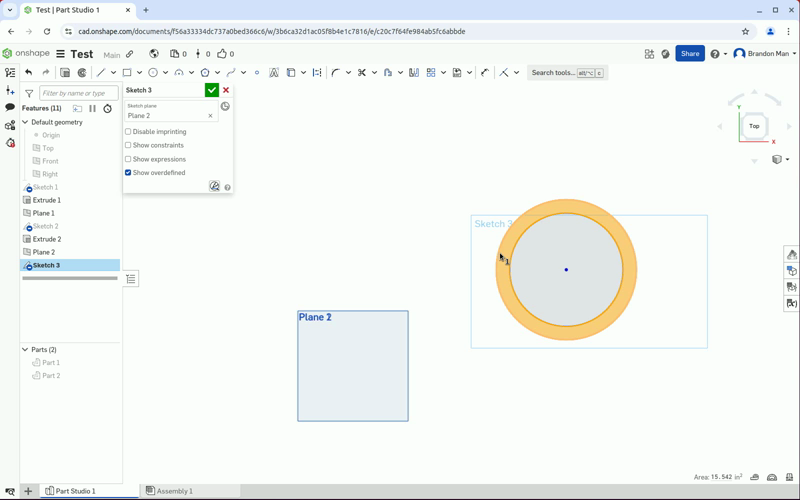
scroll(-6)
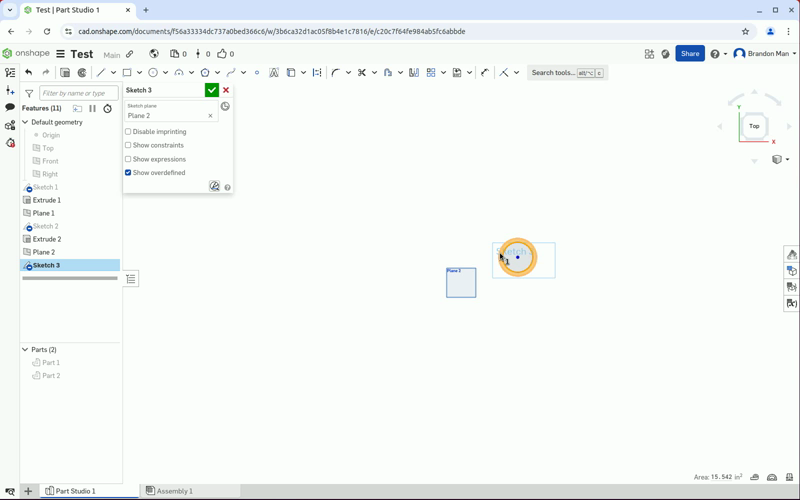
mouse_move(73, 352)
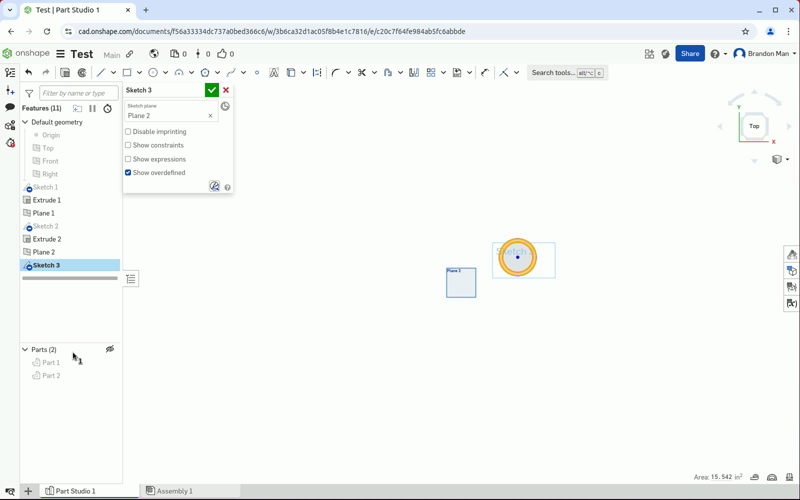
key(shift+y)
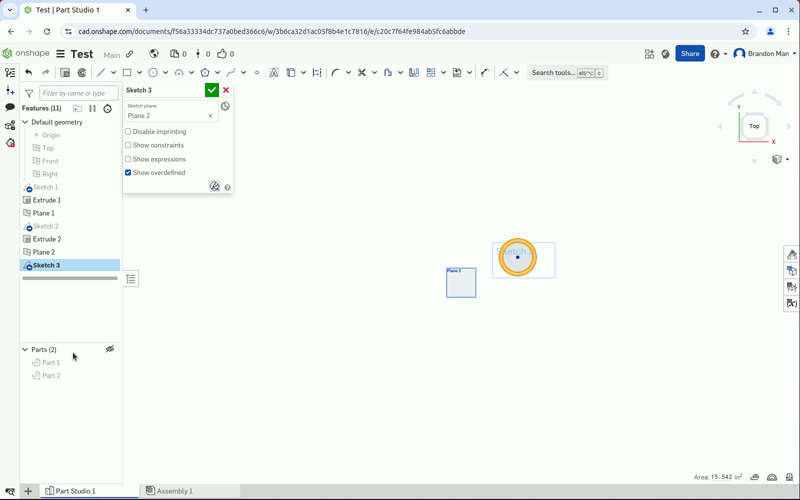
key(shift+e)
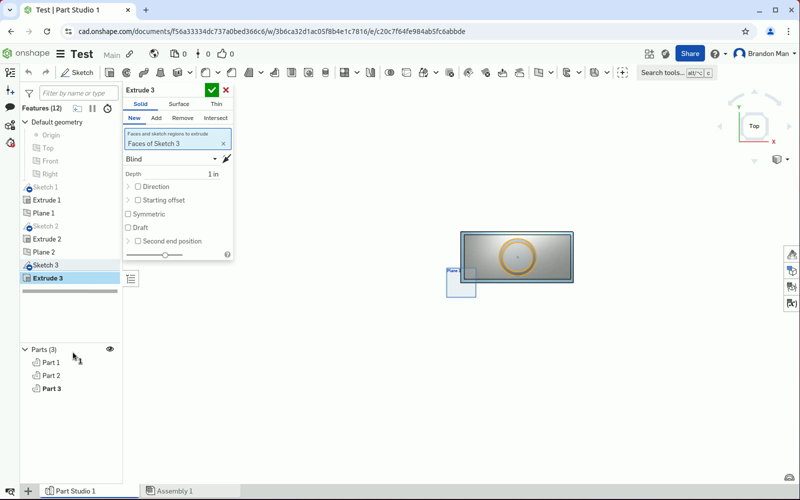
mouse_move(143, 106)
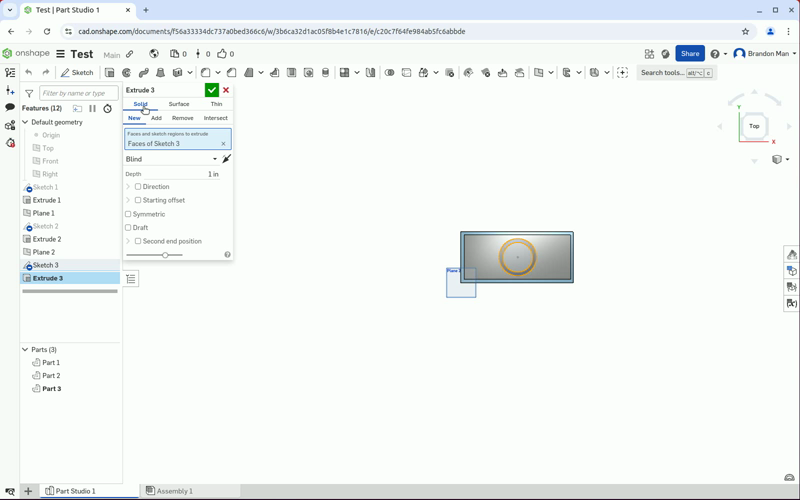
click(143, 106)
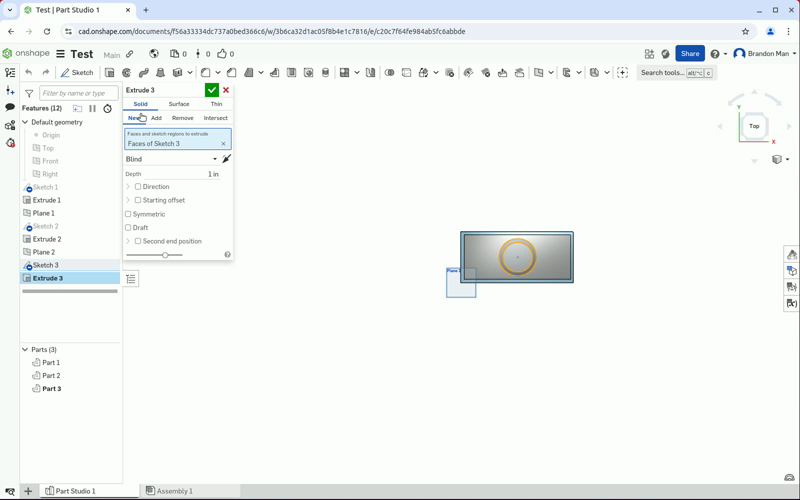
mouse_move(137, 120)
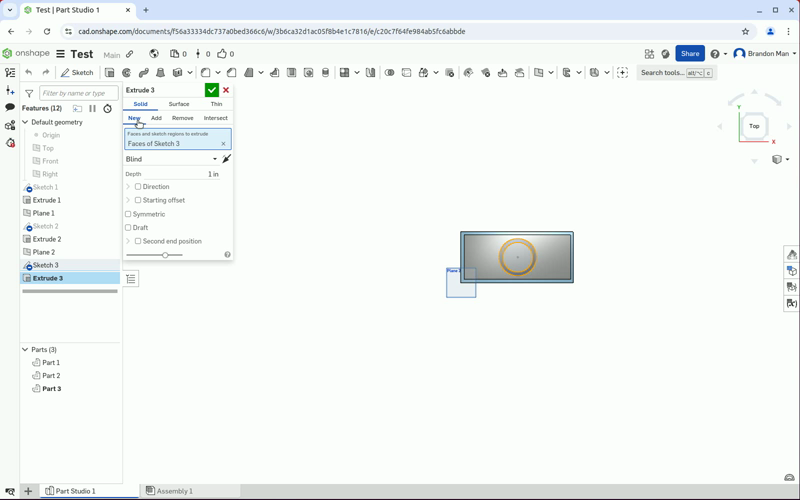
click(137, 120)
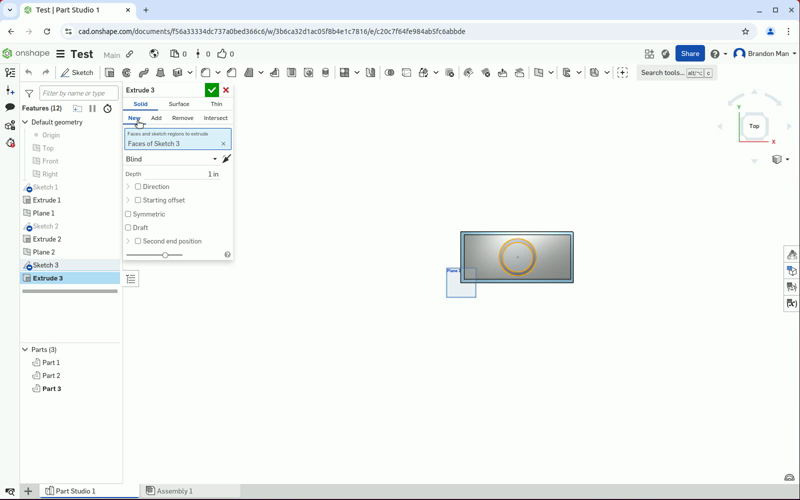
key(tab, 4)
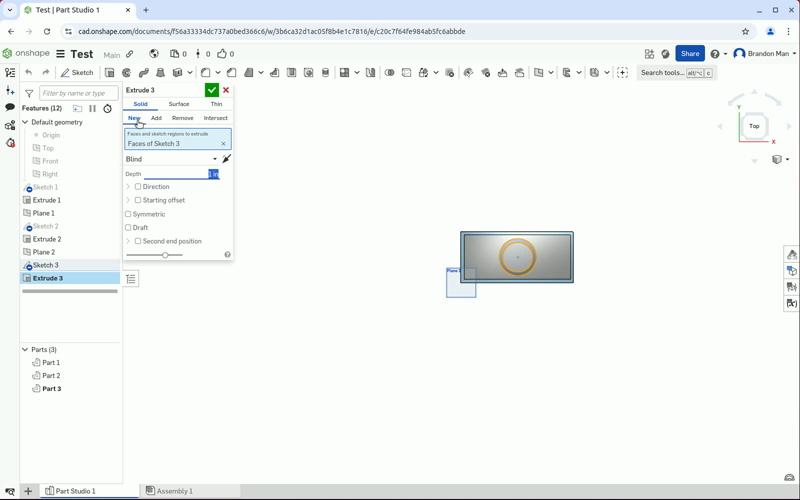
text(1.204)
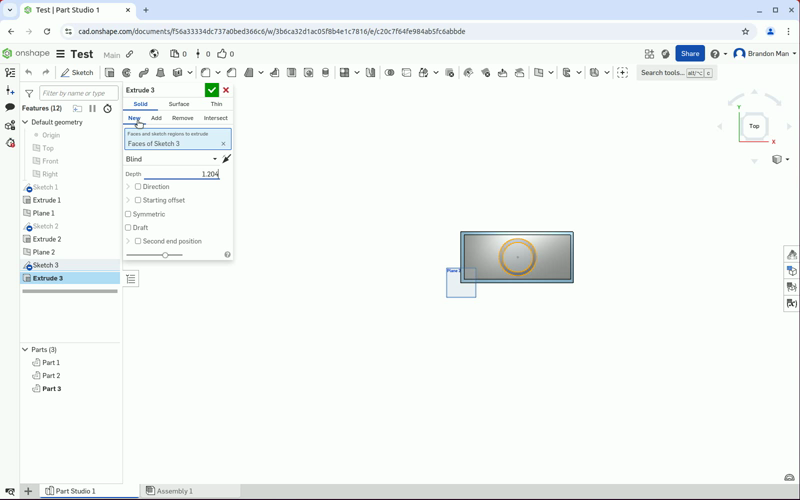
key(enter)
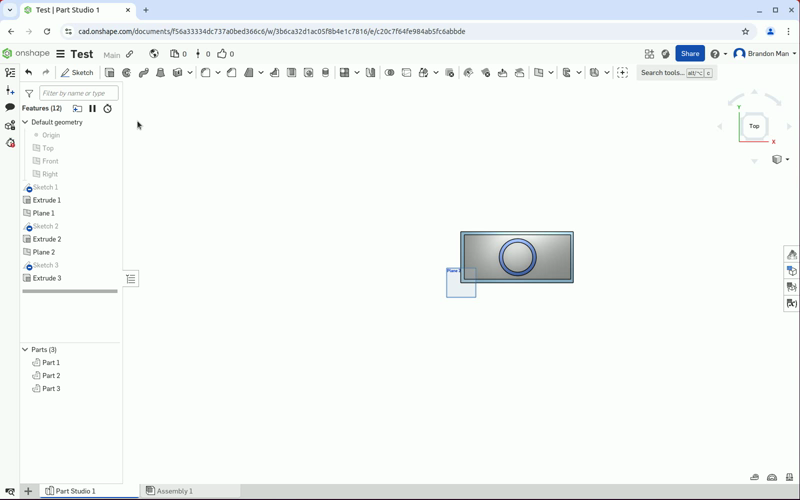
key(shift+h)
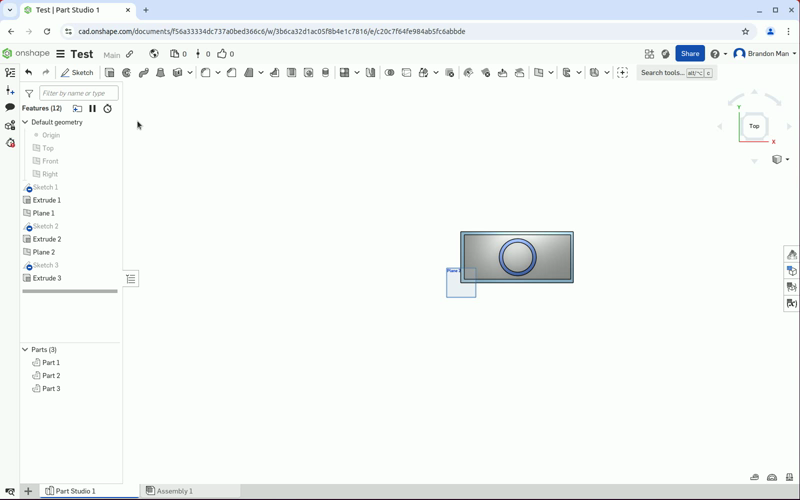
key(shift+h)
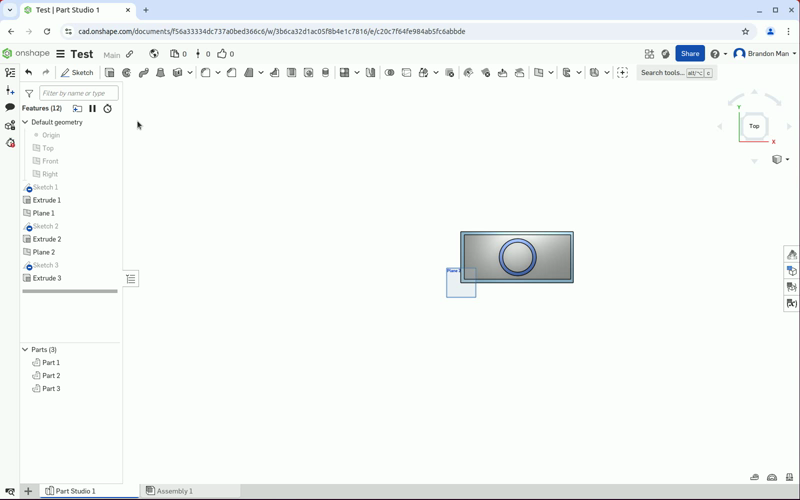
mouse_move(73, 189)
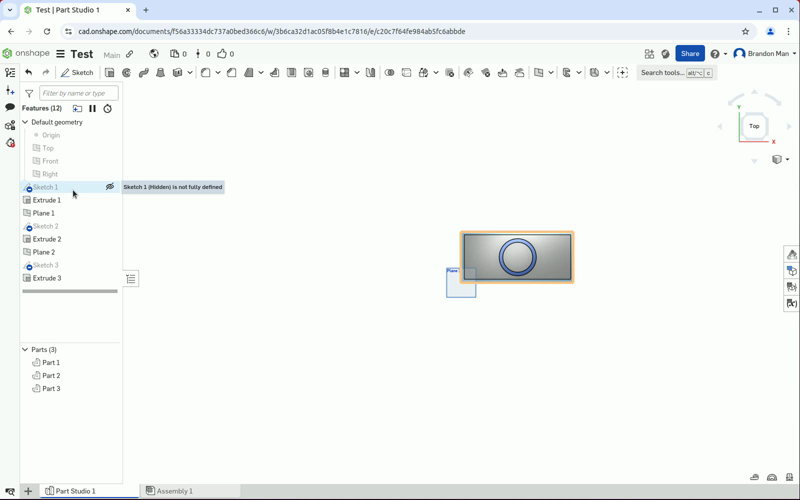
click(73, 189)
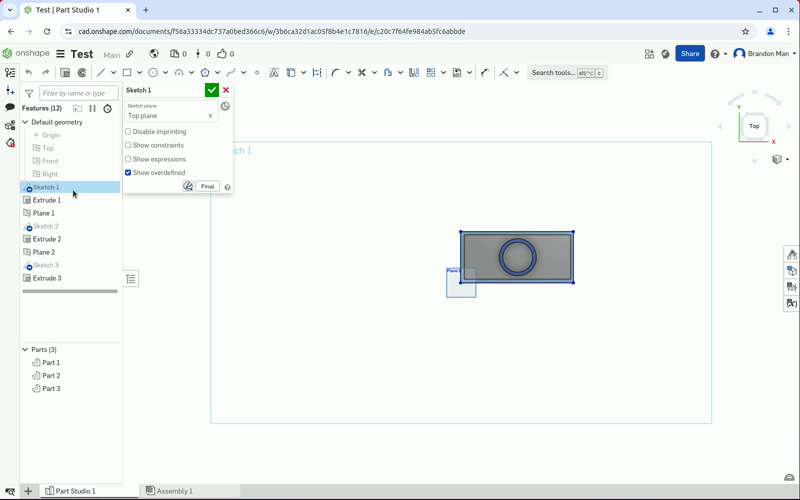
mouse_move(229, 92)
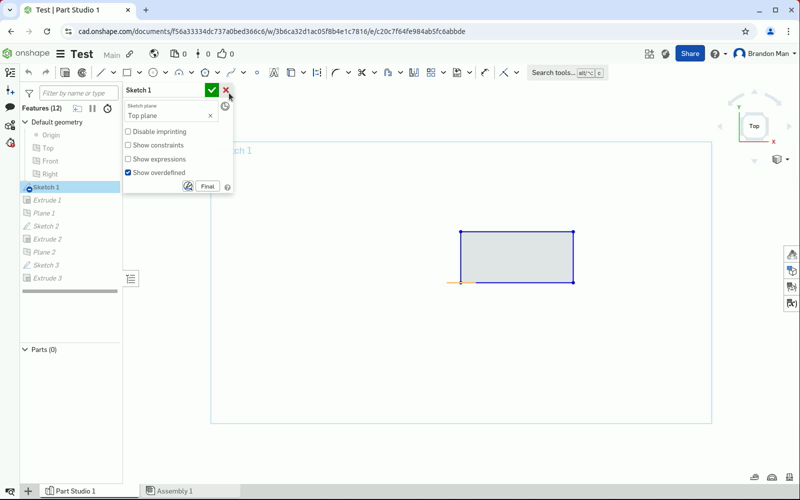
click(229, 92)
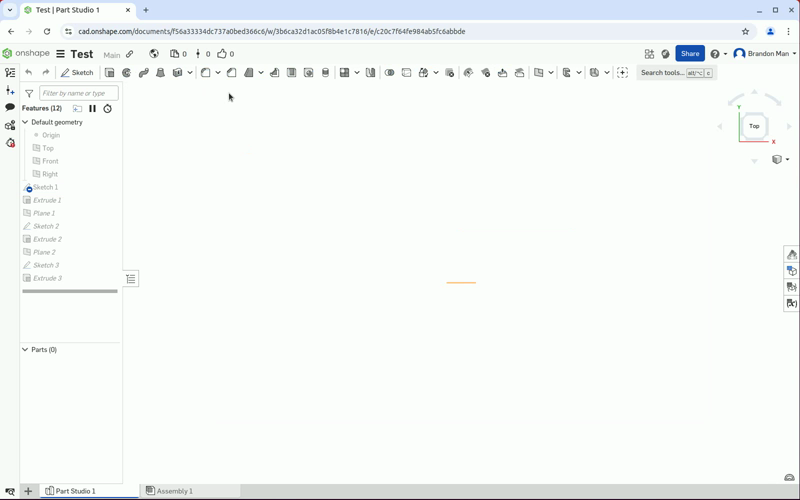
key(shift+s)
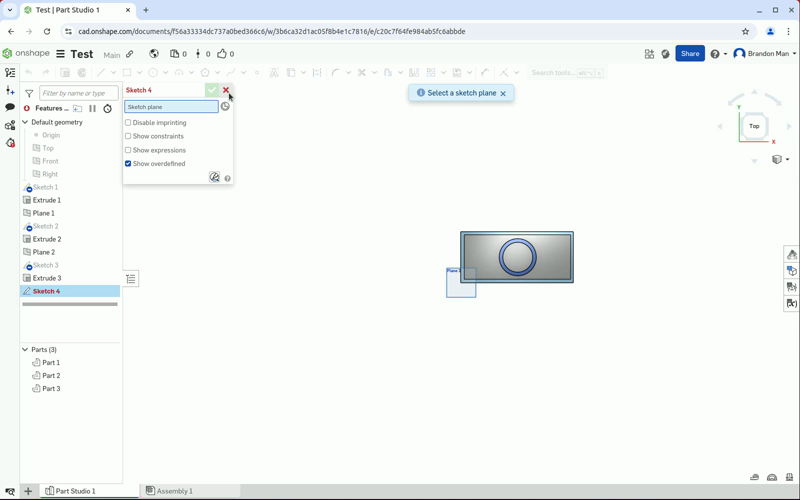
mouse_move(73, 254)
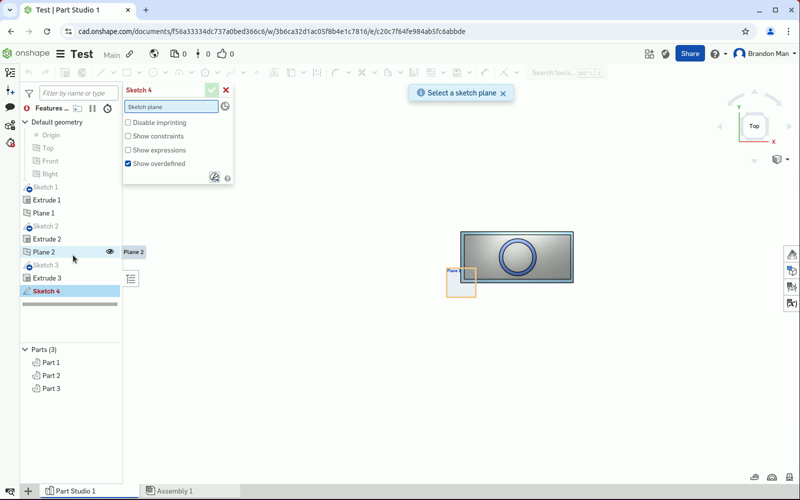
click(73, 254)
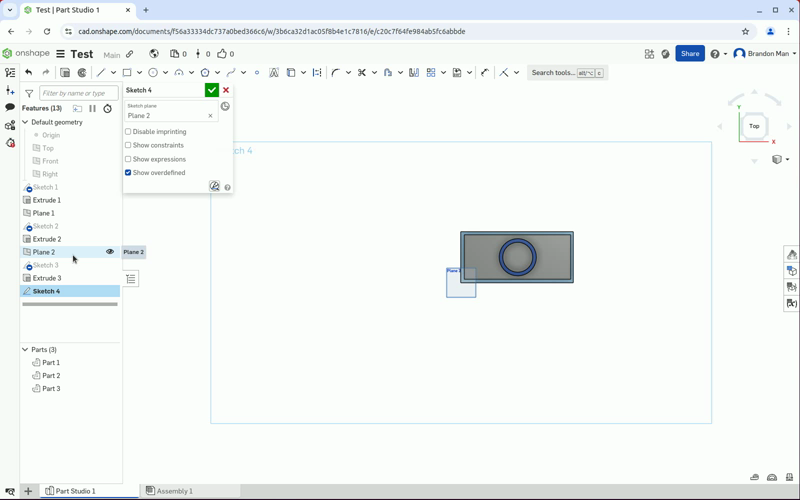
mouse_move(73, 352)
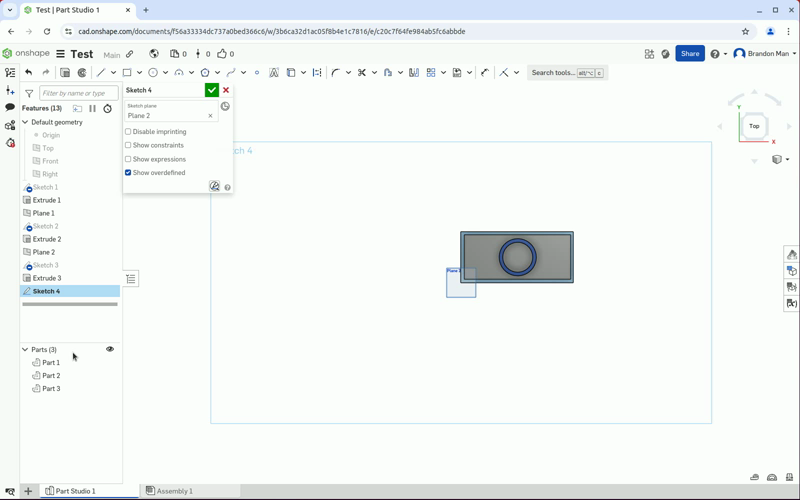
key(y)
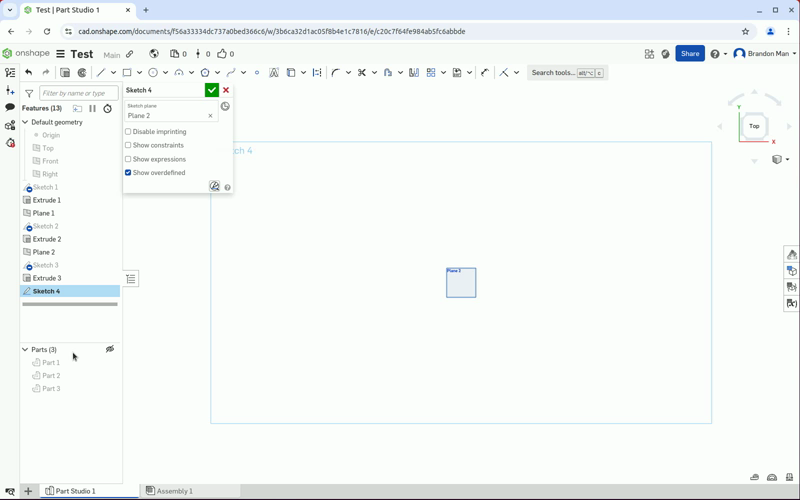
key(c)
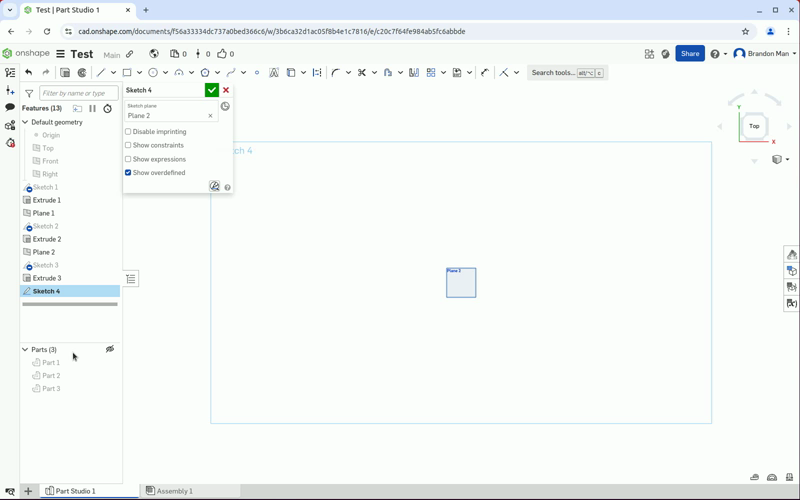
key_down(shift)
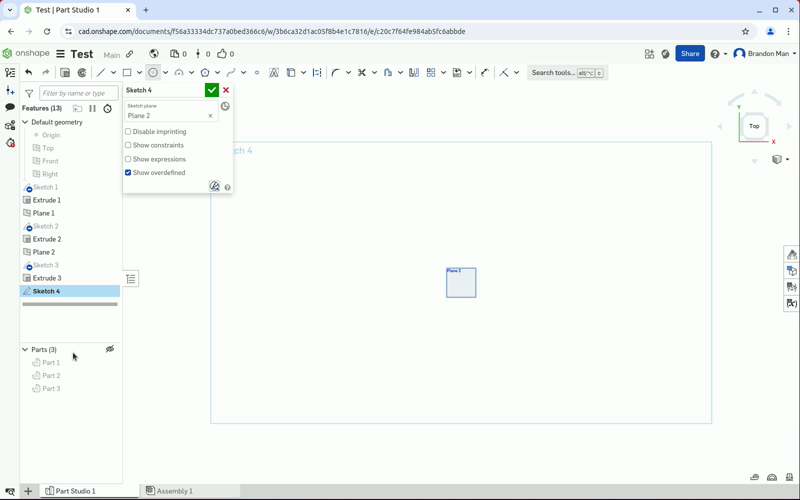
mouse_move(517, 257)
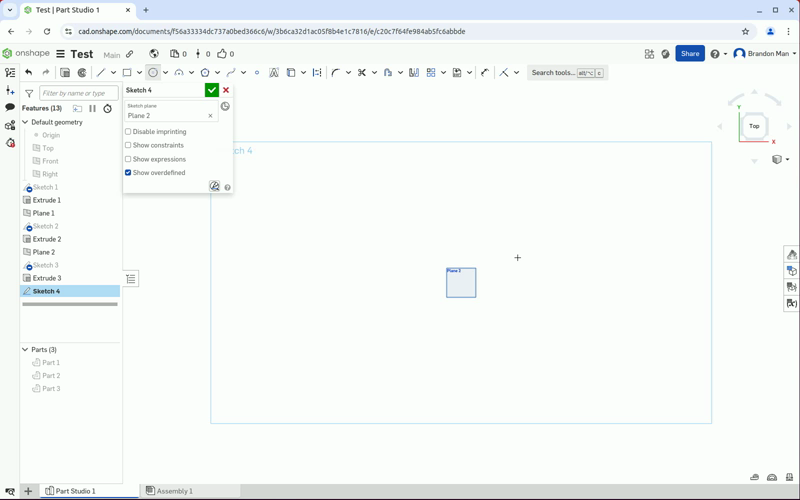
click(517, 257)
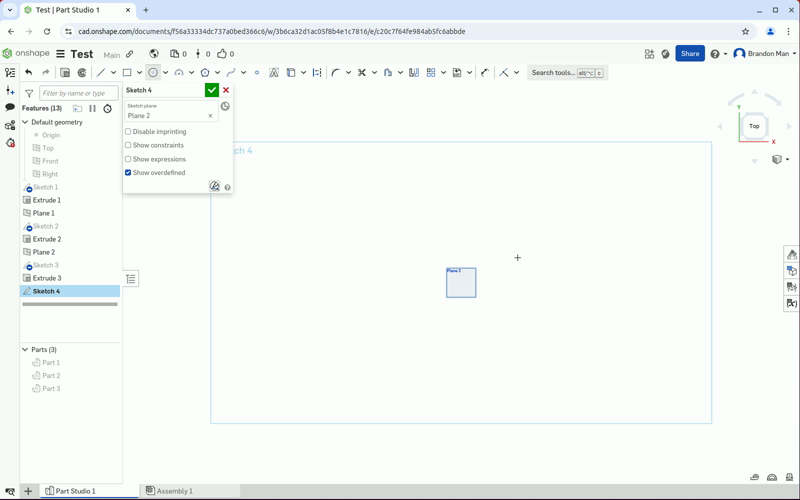
key_up(shift)
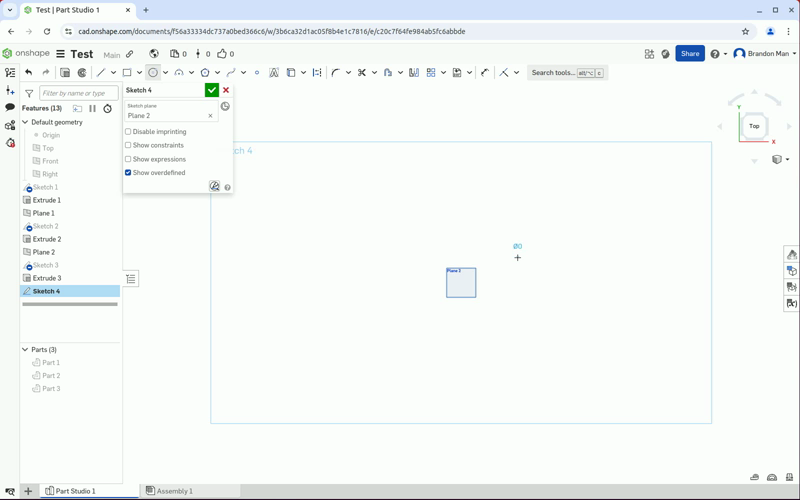
mouse_move(536, 257)
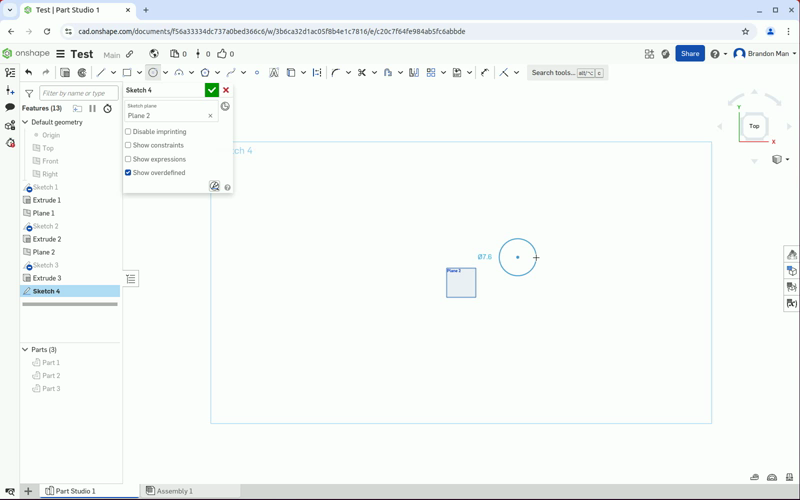
click(536, 257)
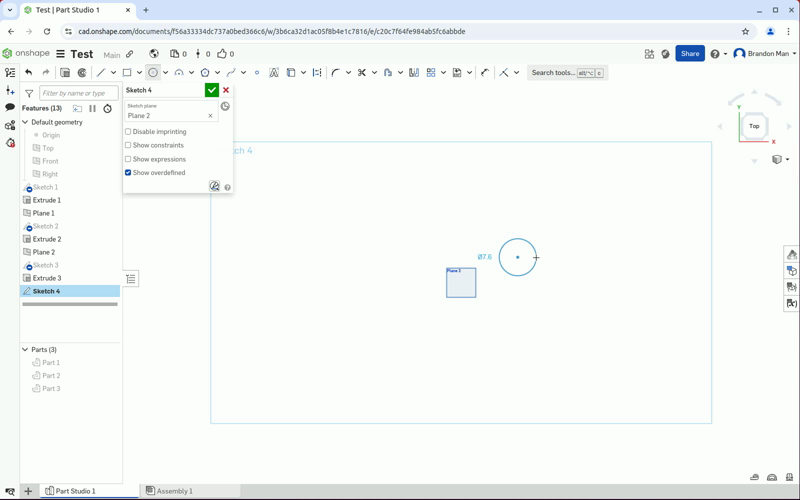
key(esc)
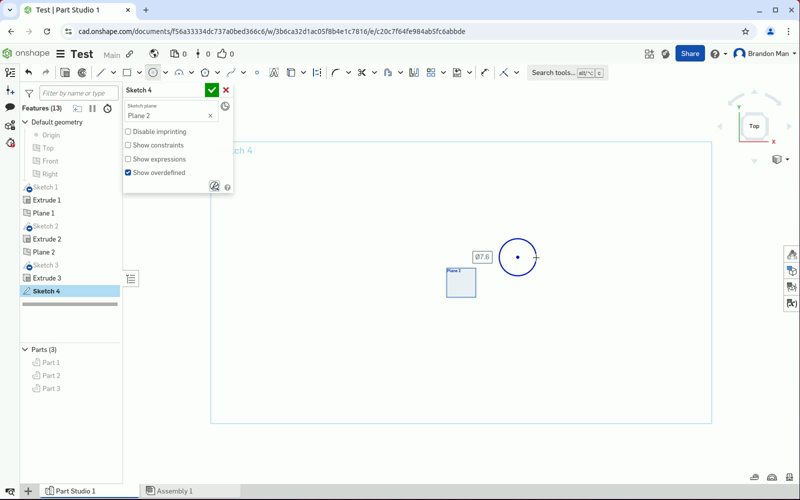
key(c)
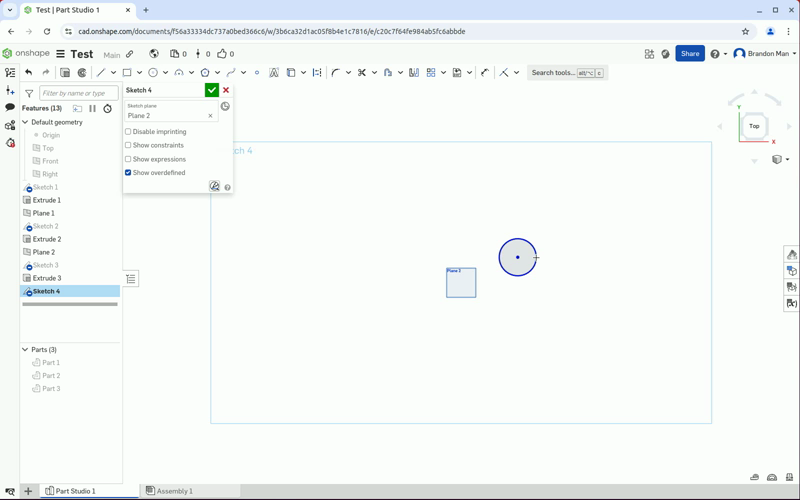
key_down(shift)
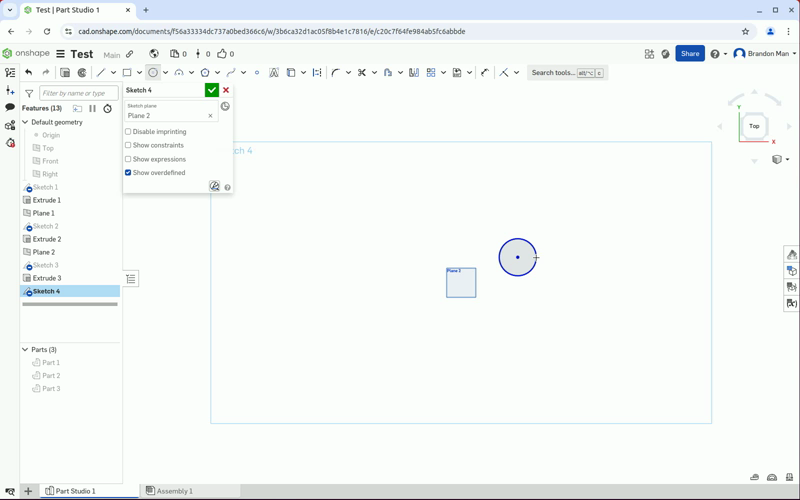
mouse_move(517, 257)
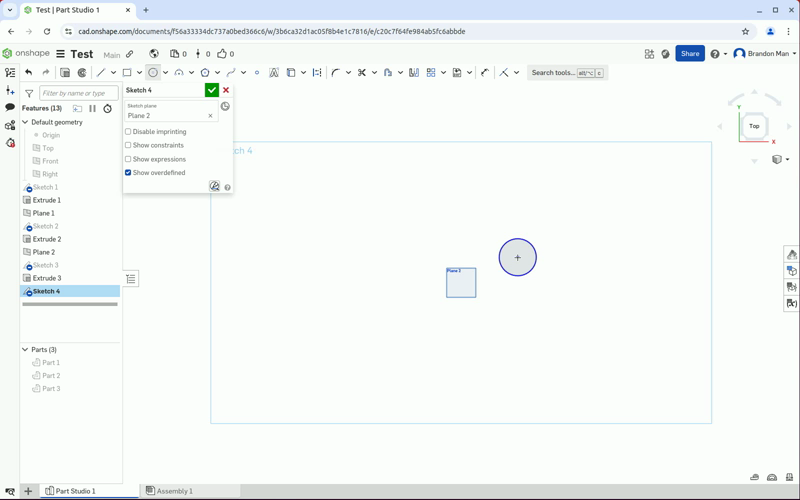
click(517, 257)
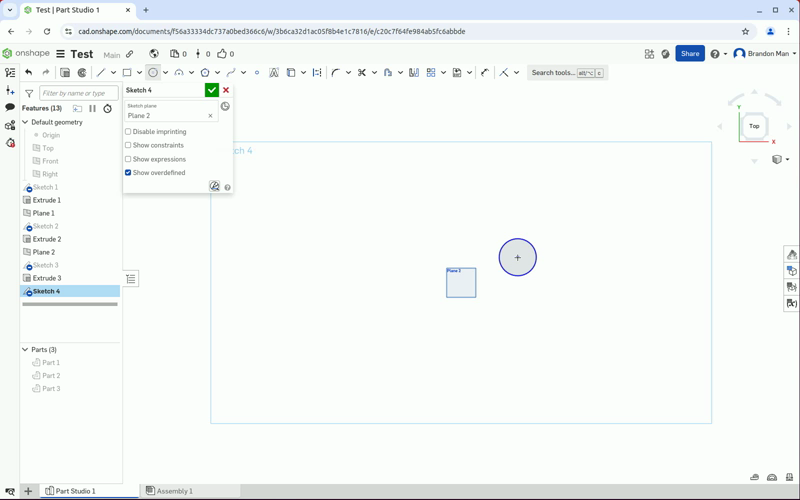
key_up(shift)
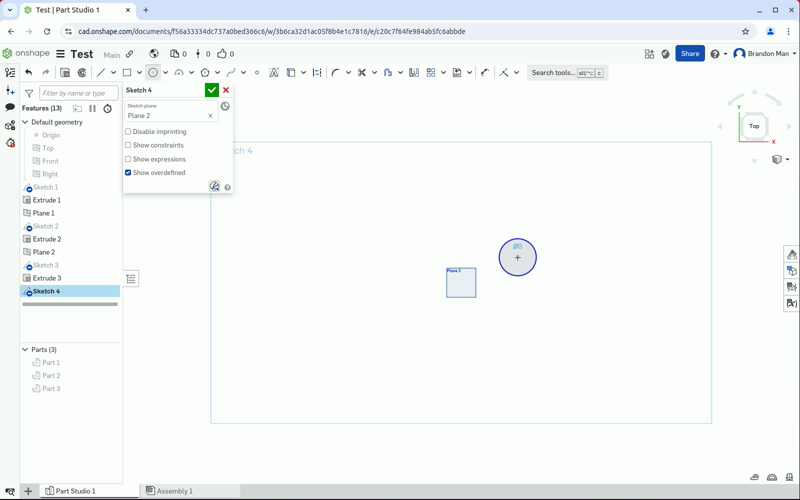
mouse_move(532, 257)
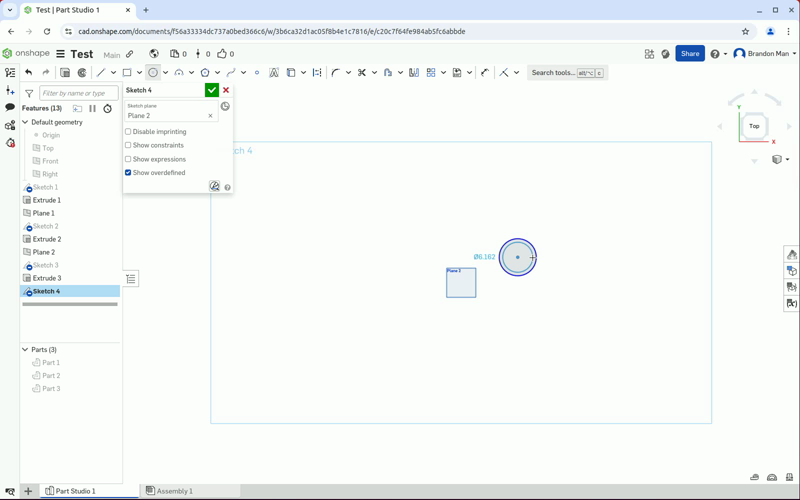
scroll(6)
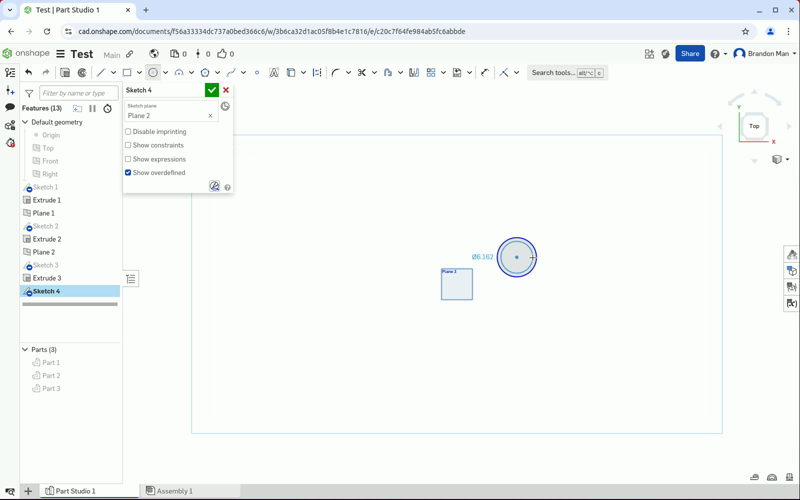
scroll(6)
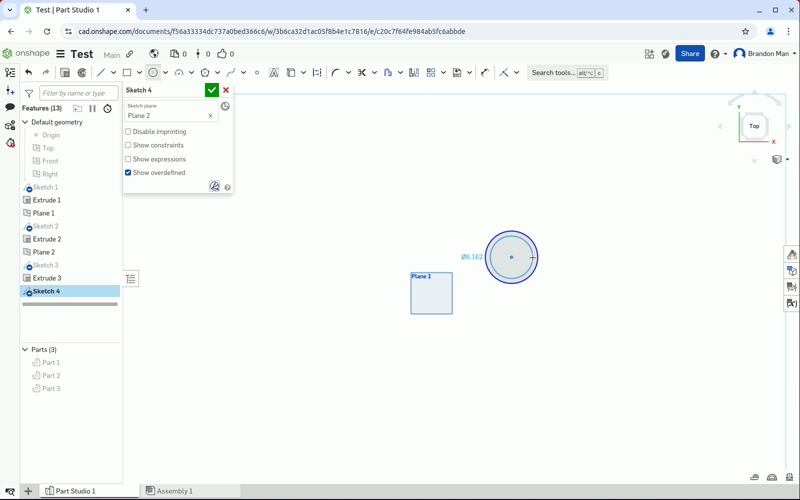
scroll(6)
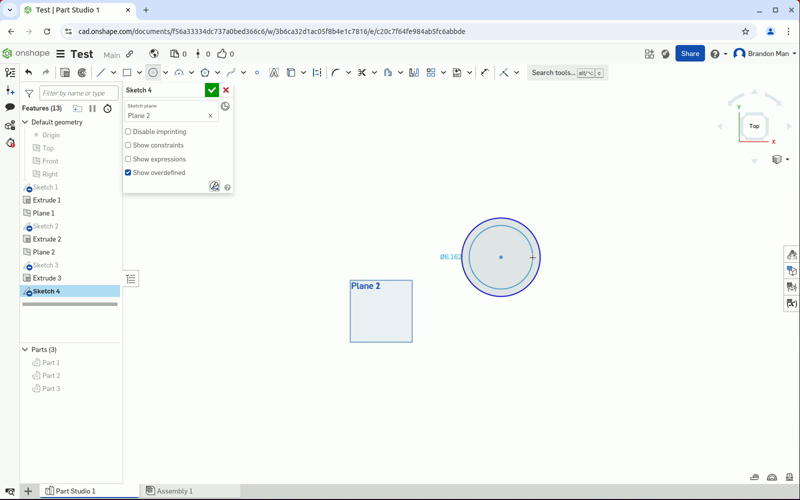
scroll(6)
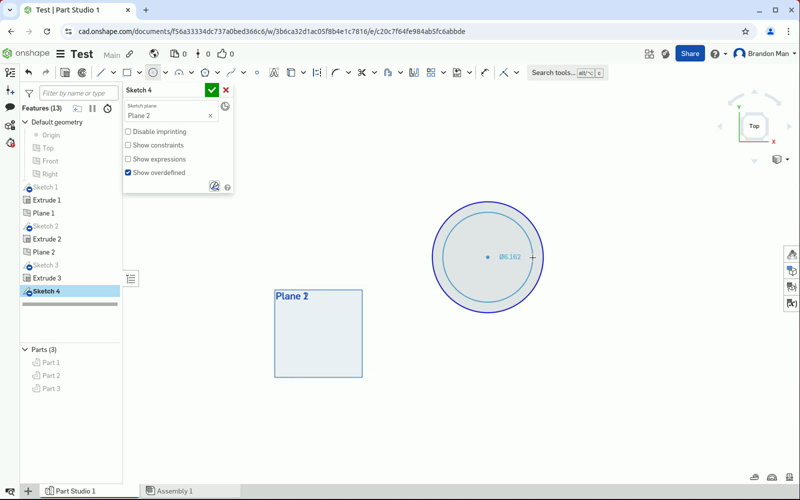
scroll(6)
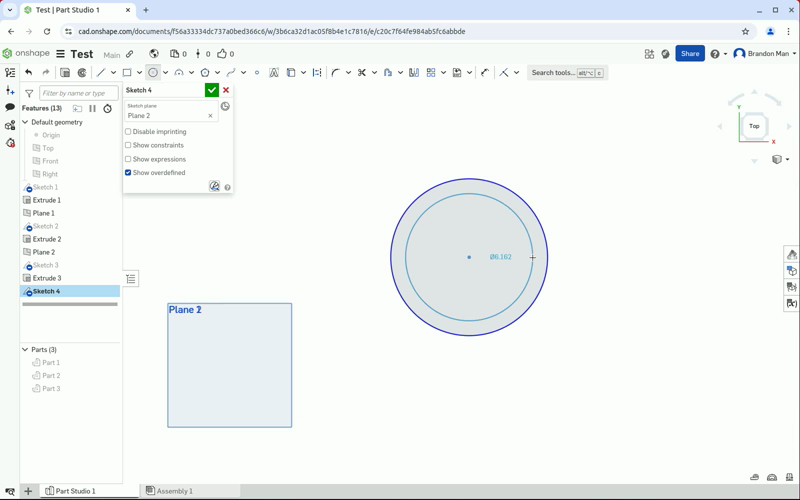
scroll(6)
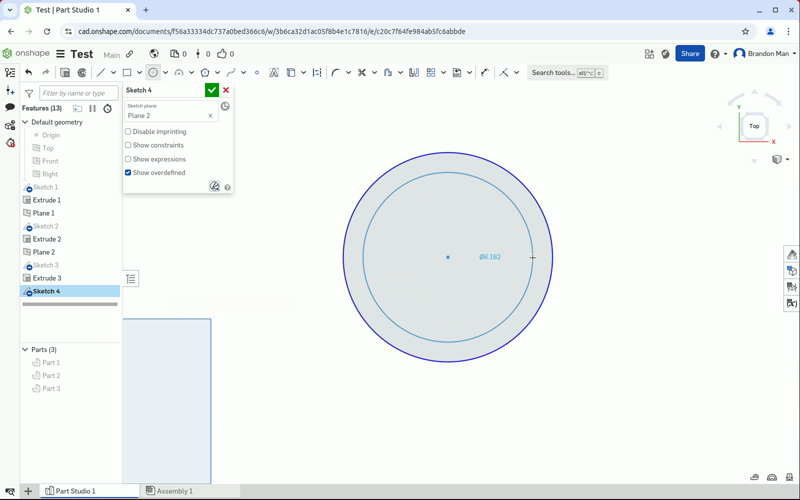
scroll(6)
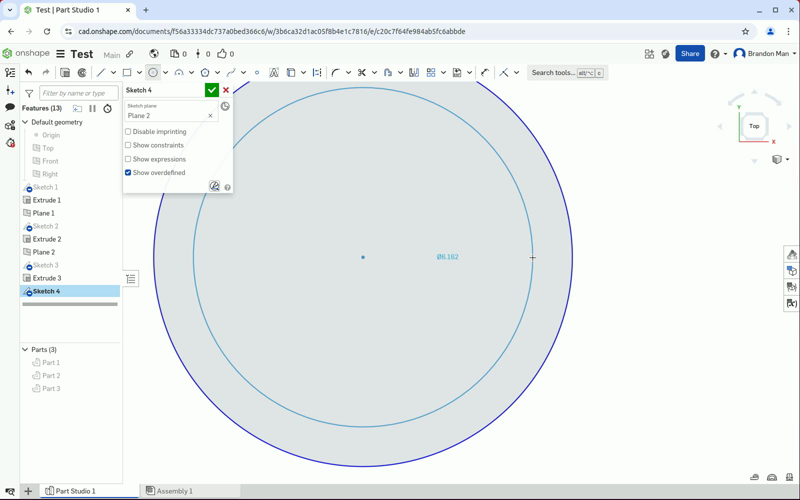
click(532, 257)
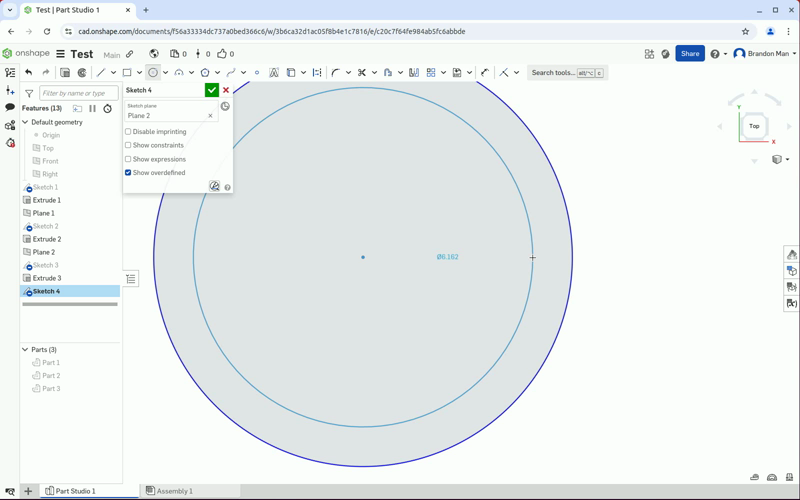
scroll(-6)
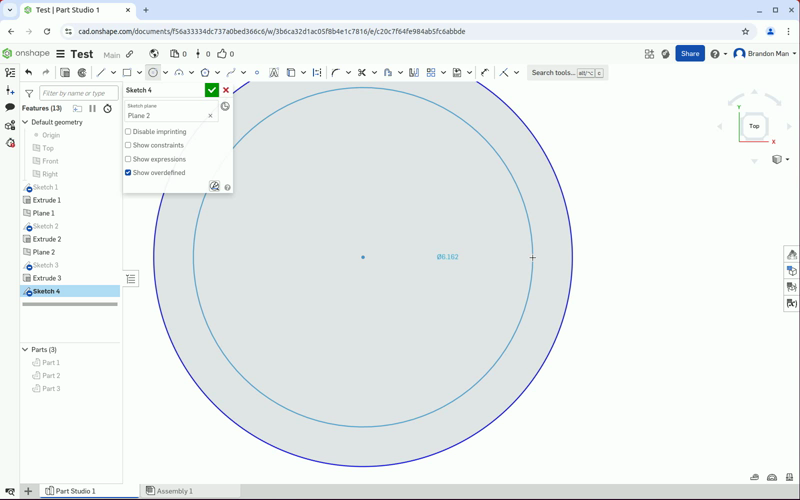
scroll(-6)
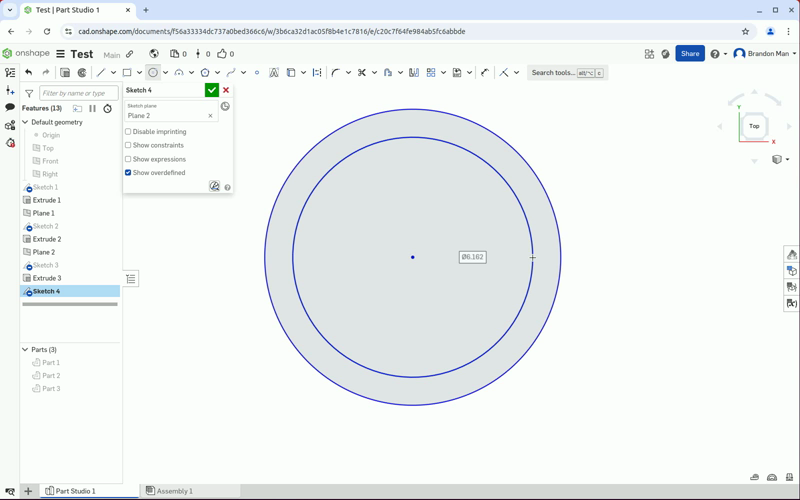
scroll(-6)
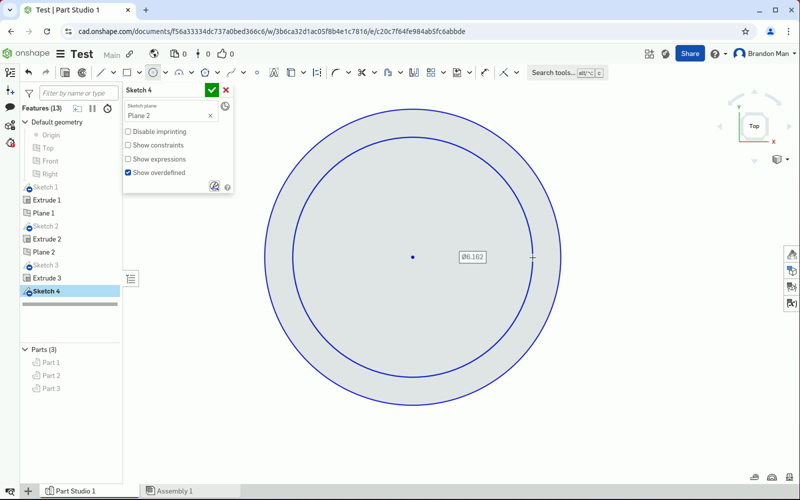
scroll(-6)
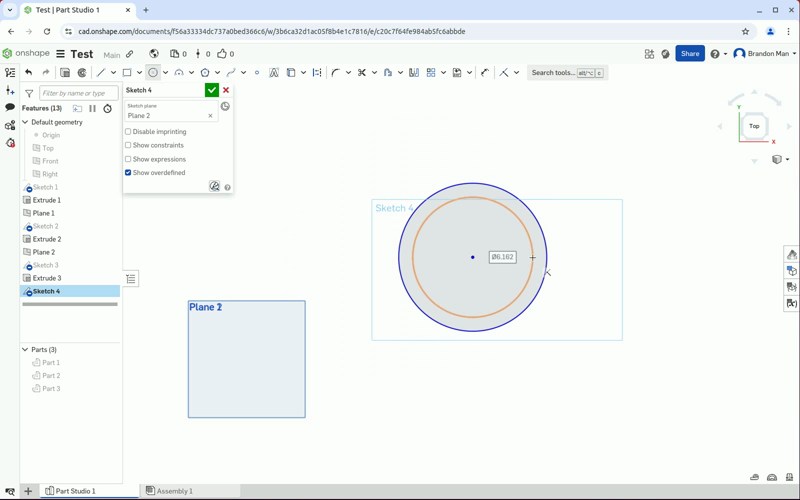
scroll(-6)
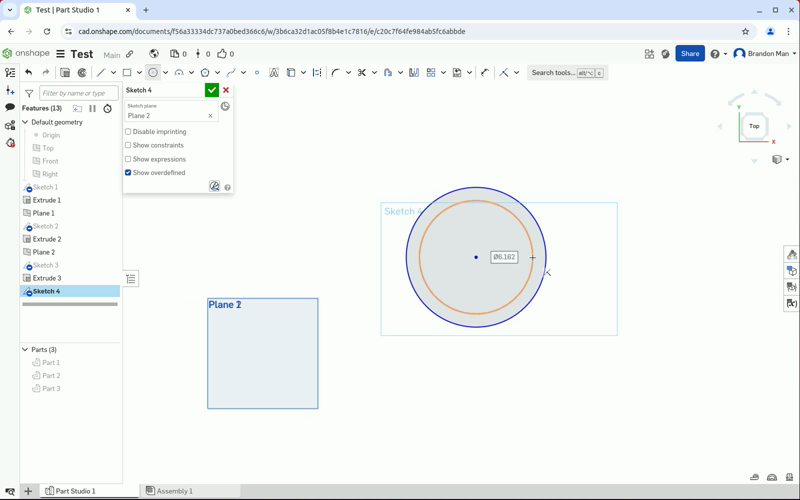
scroll(-6)
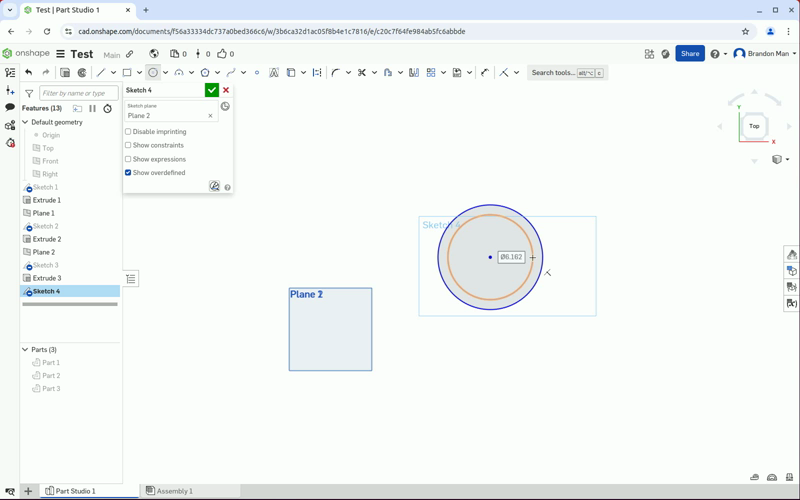
scroll(-6)
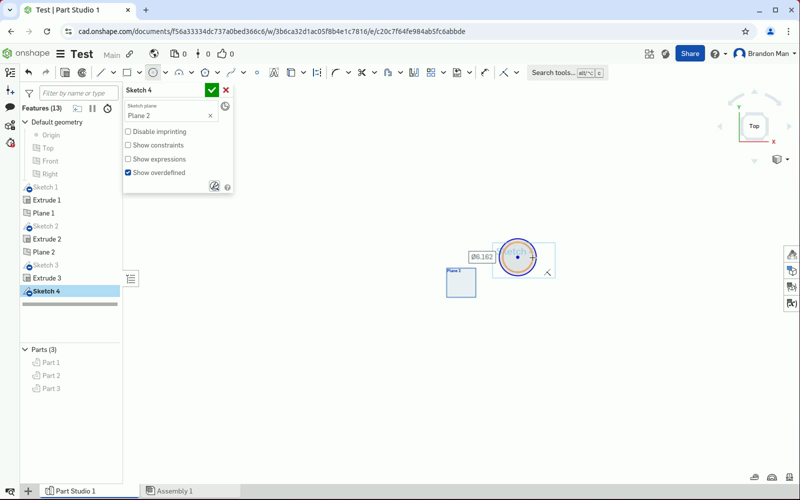
key(esc)
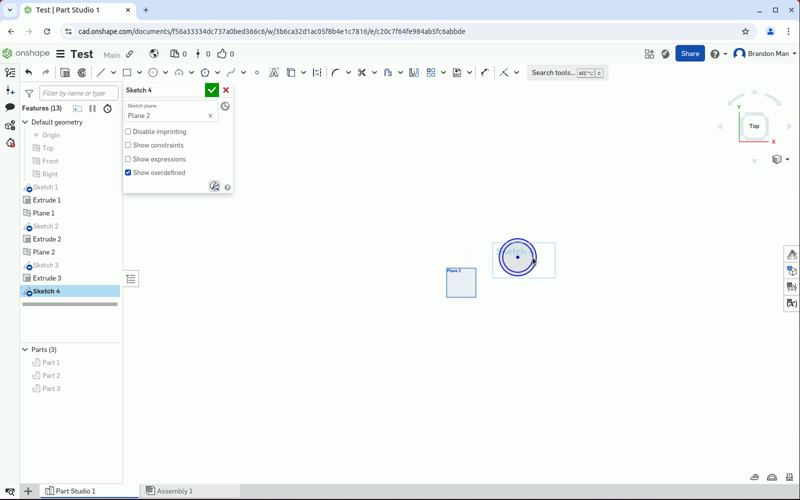
mouse_move(528, 243)
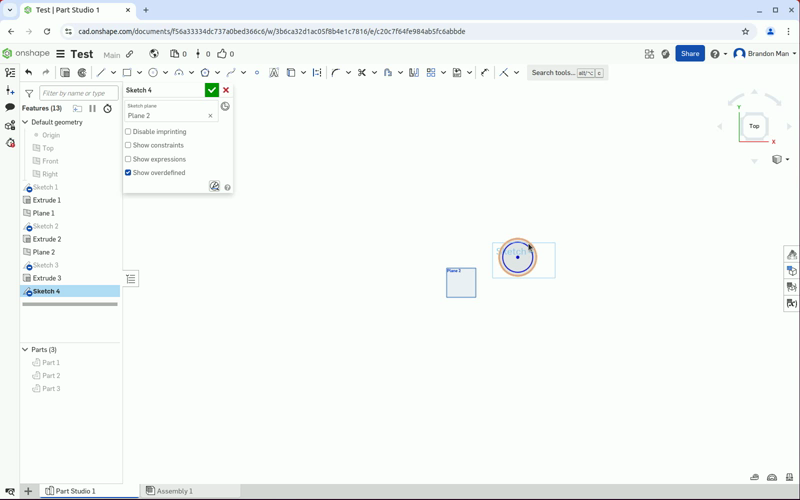
scroll(6)
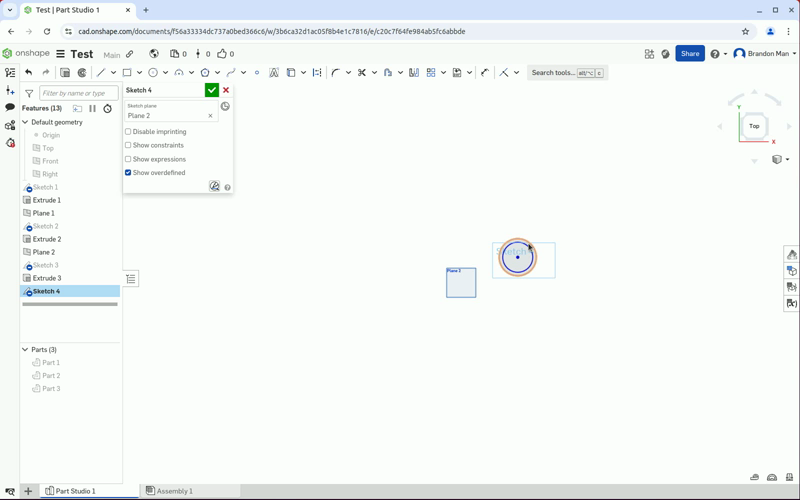
scroll(6)
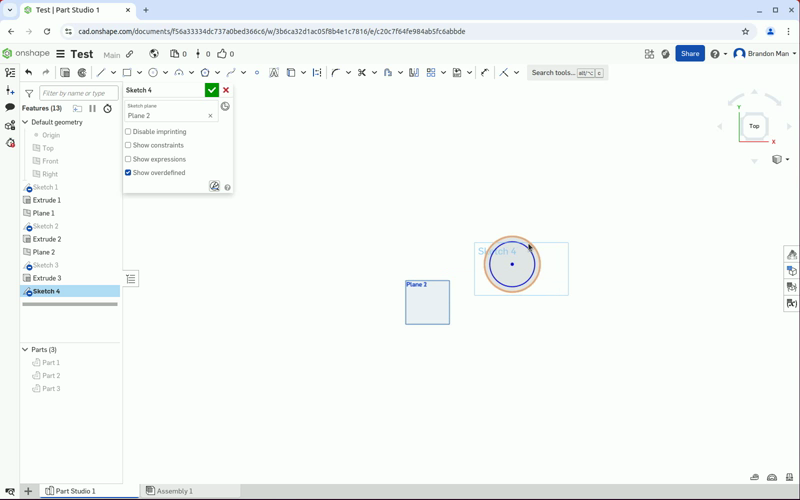
scroll(6)
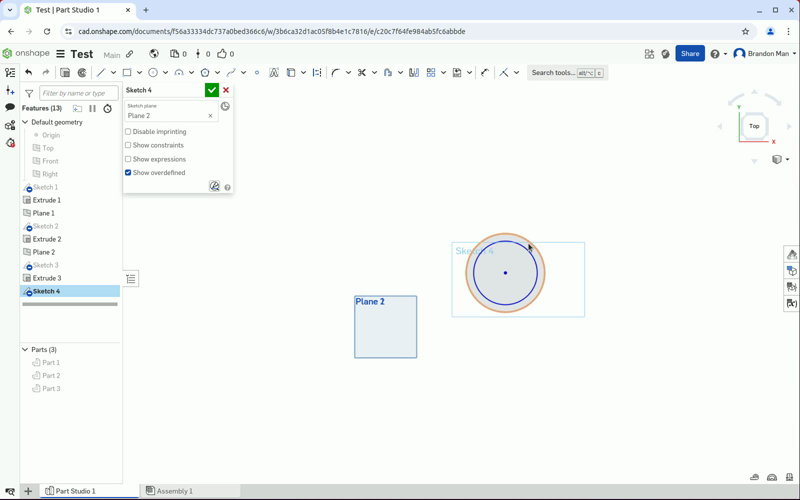
scroll(6)
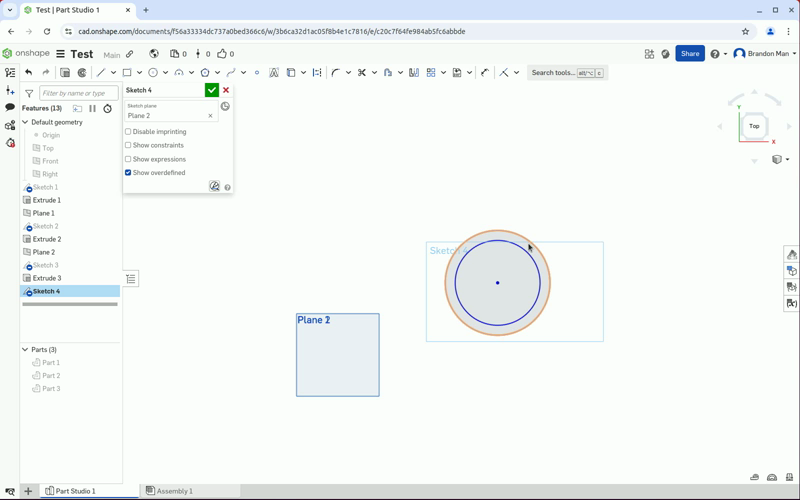
scroll(6)
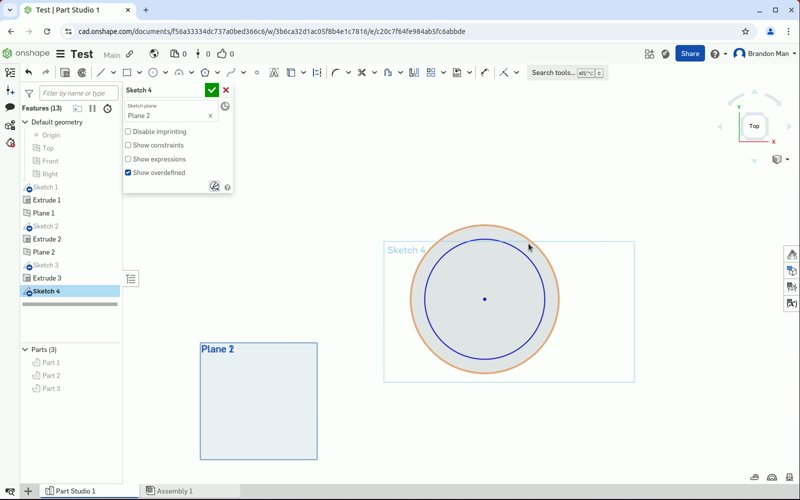
scroll(6)
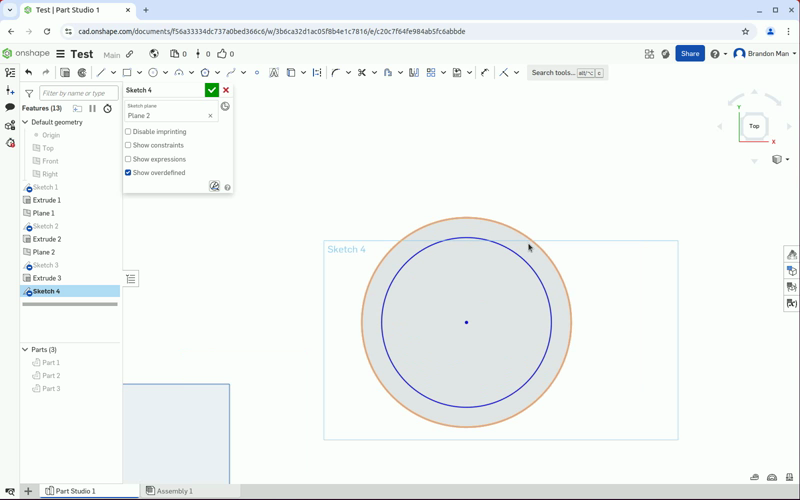
scroll(6)
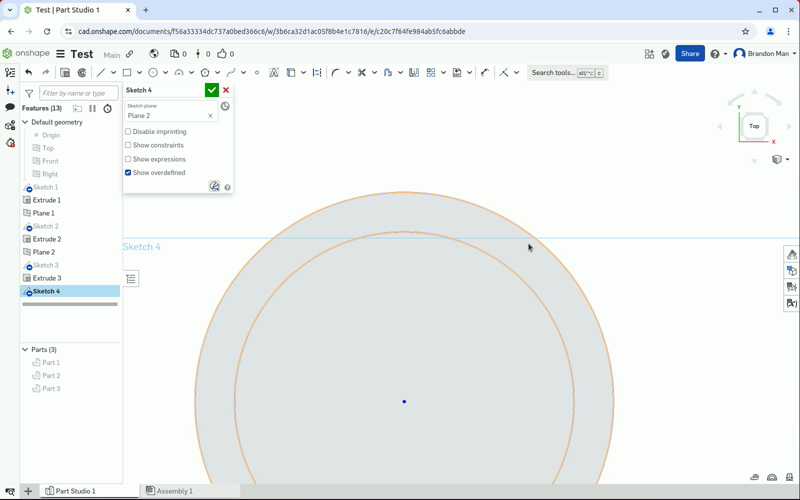
click(528, 243)
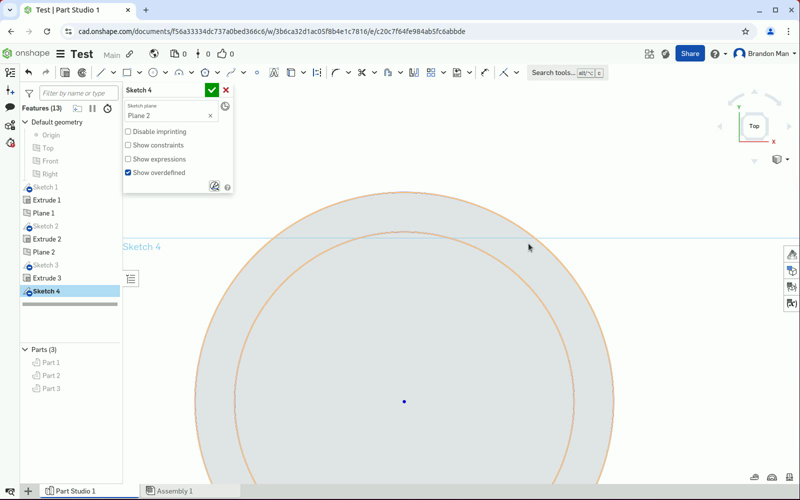
scroll(-6)
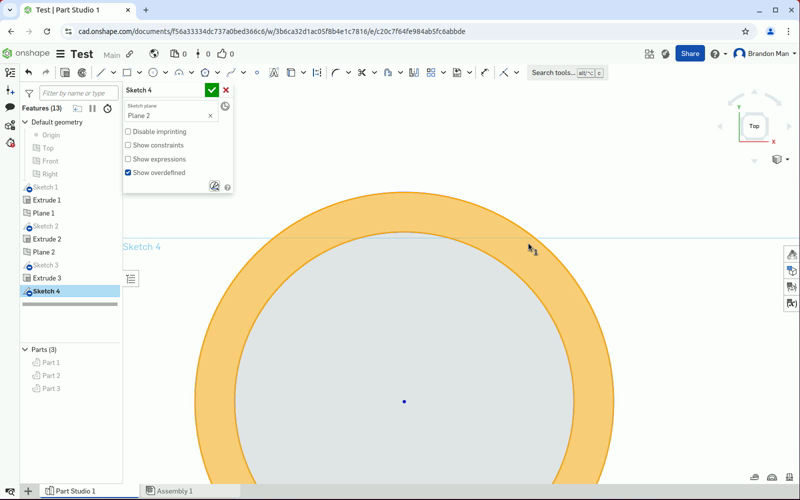
scroll(-6)
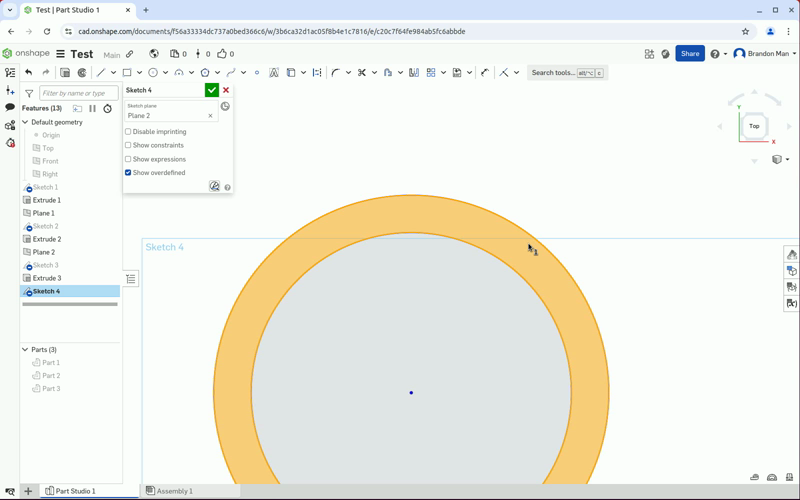
scroll(-6)
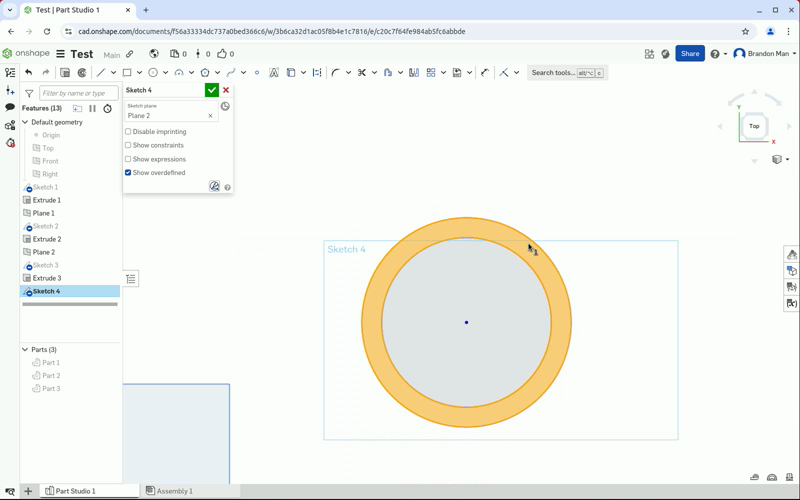
scroll(-6)
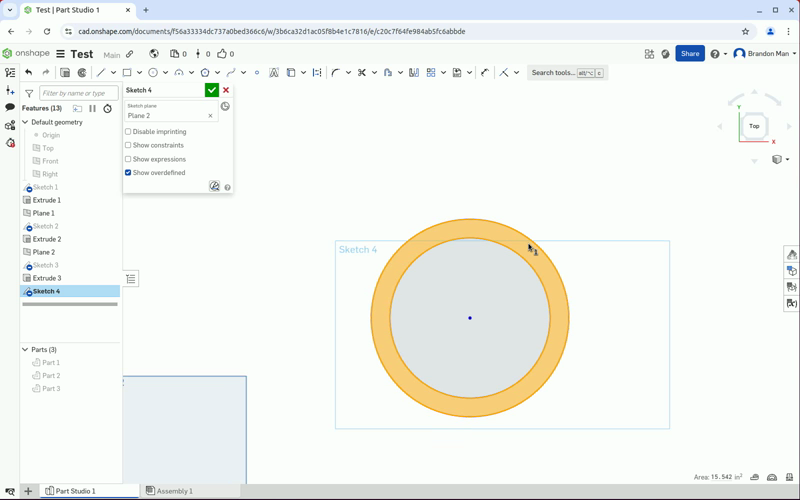
scroll(-6)
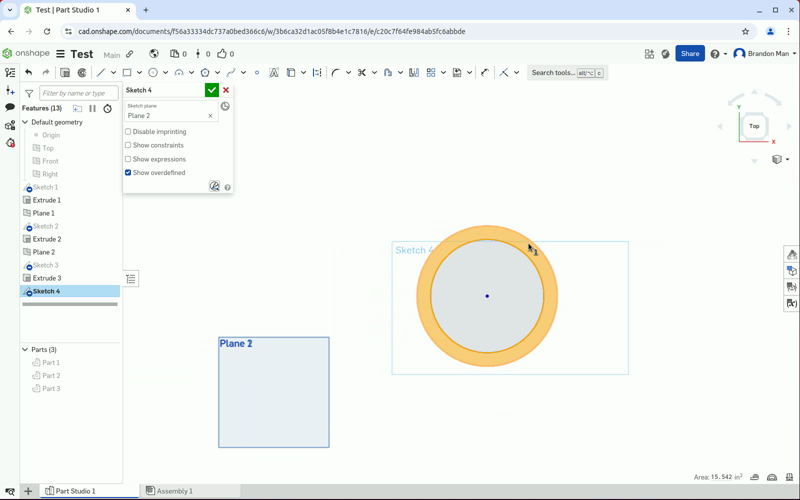
scroll(-6)
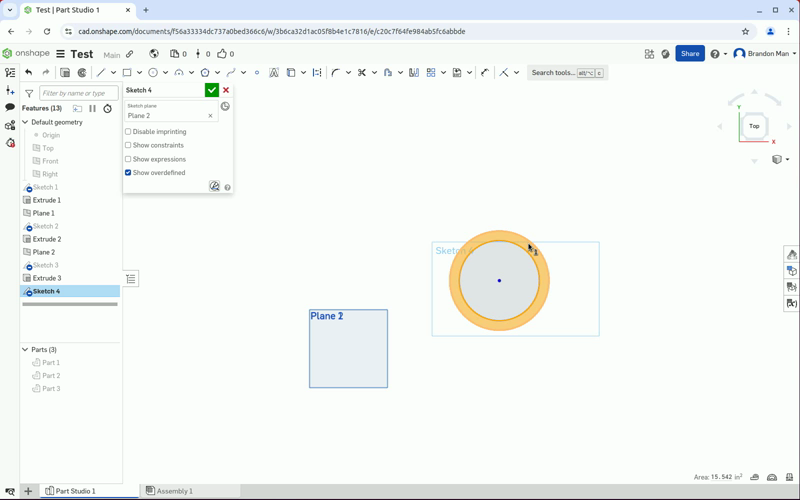
scroll(-6)
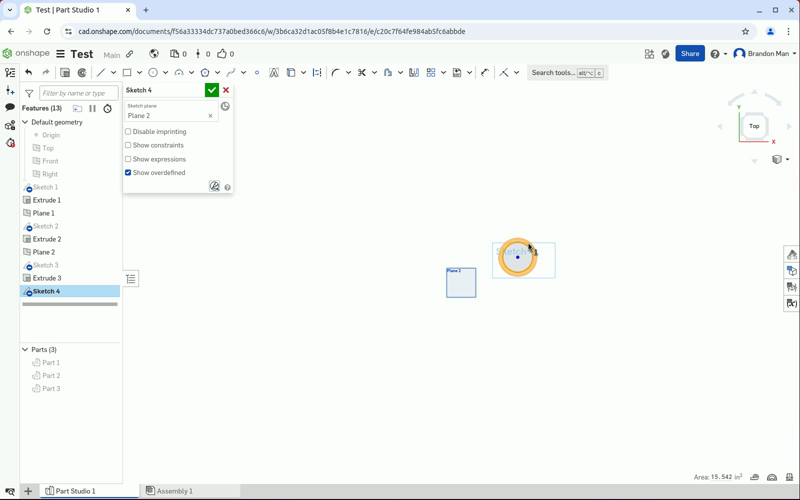
mouse_move(73, 352)
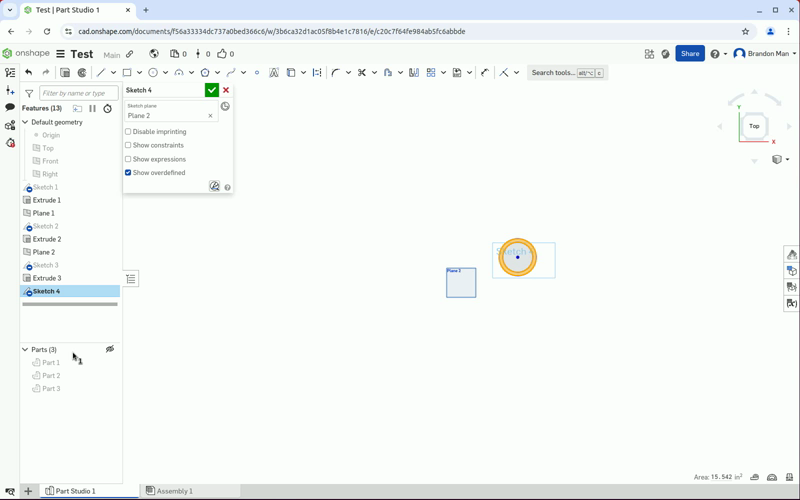
key(shift+y)
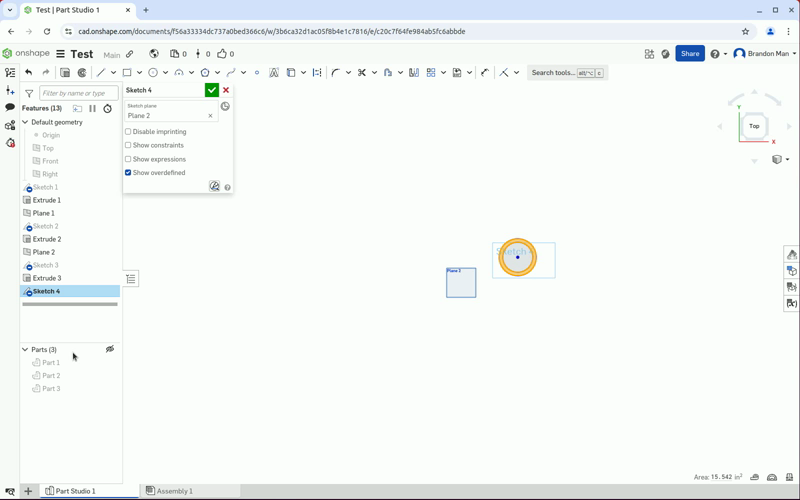
key(shift+e)
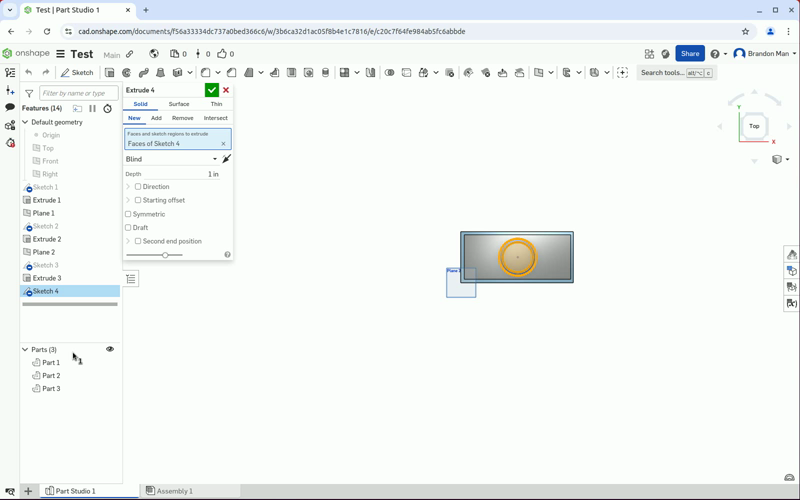
mouse_move(143, 106)
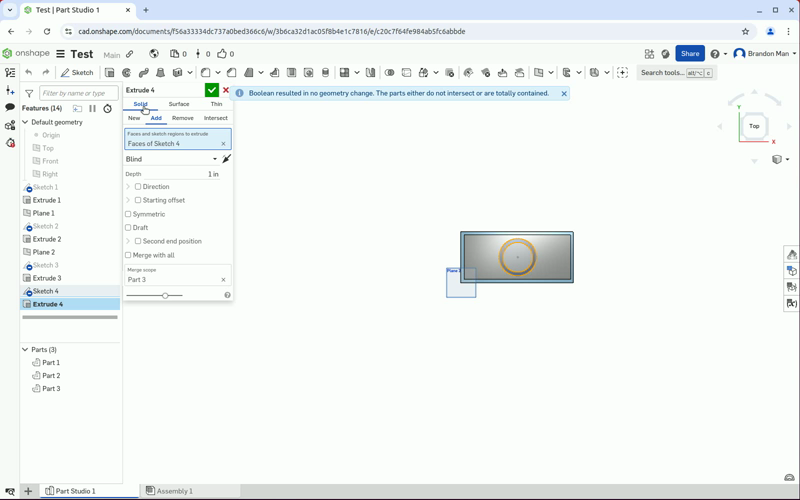
click(143, 106)
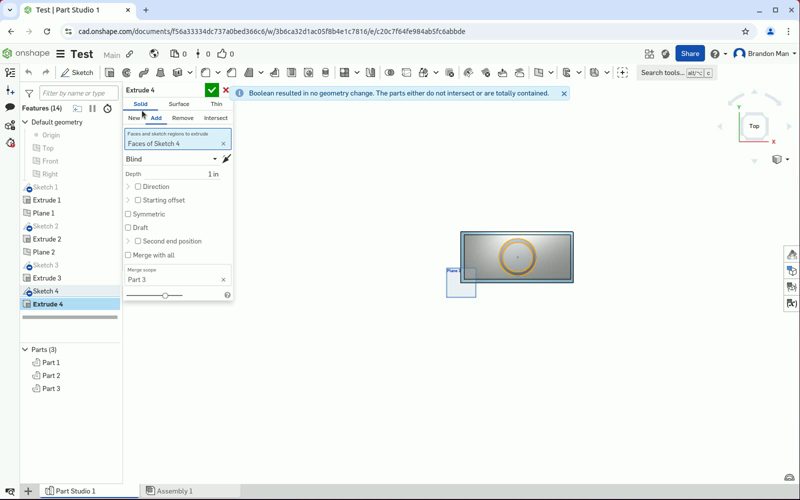
mouse_move(137, 120)
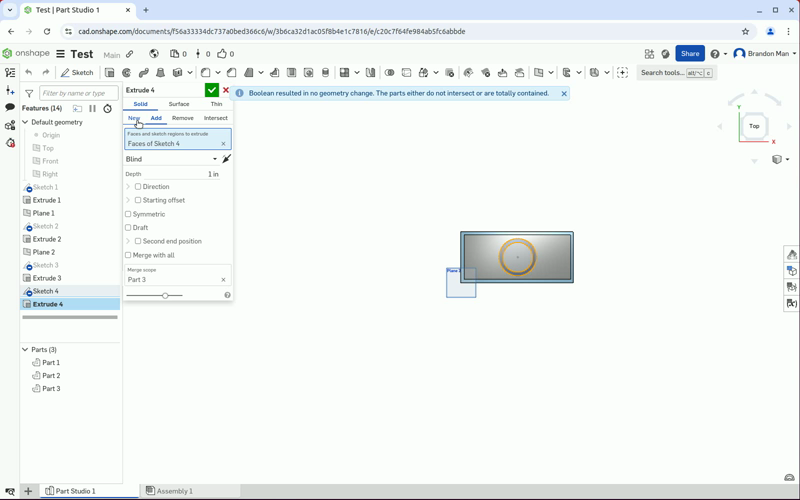
click(137, 120)
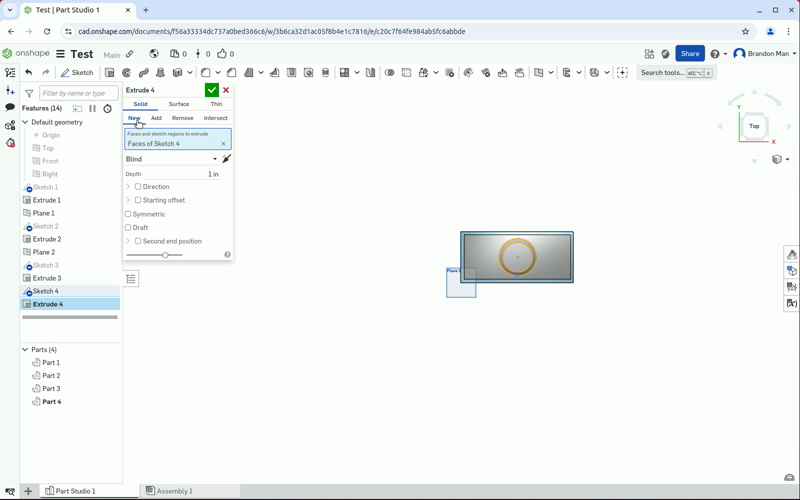
key(tab, 4)
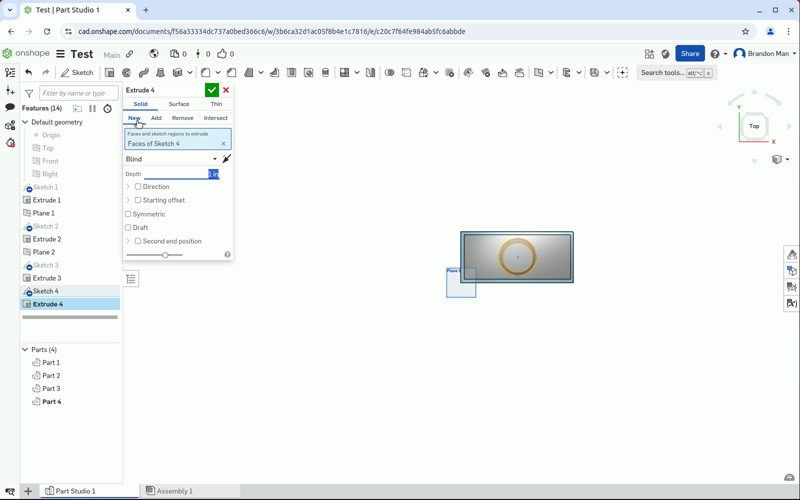
text(1.204)
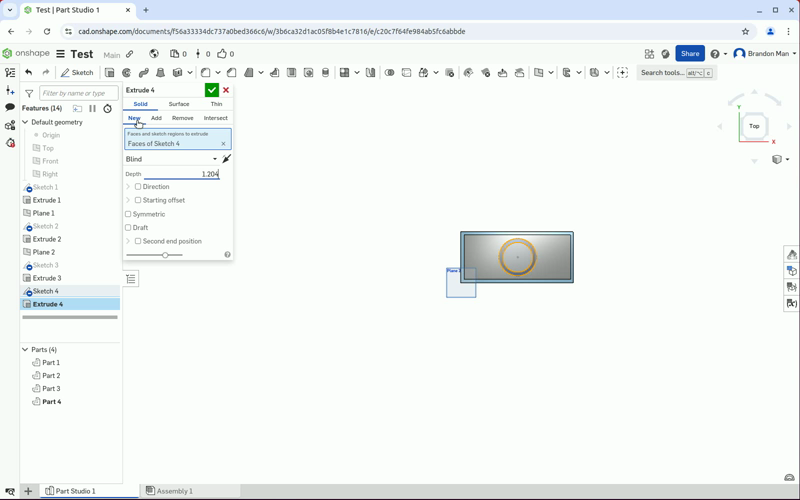
key(enter)
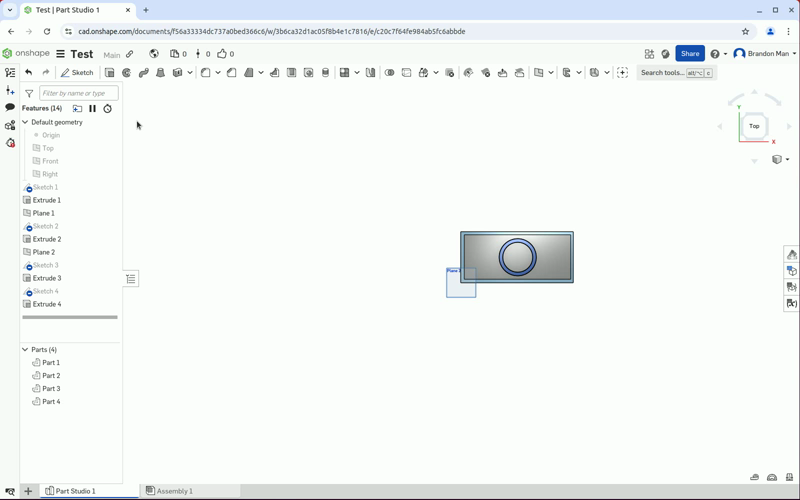
key(shift+h)
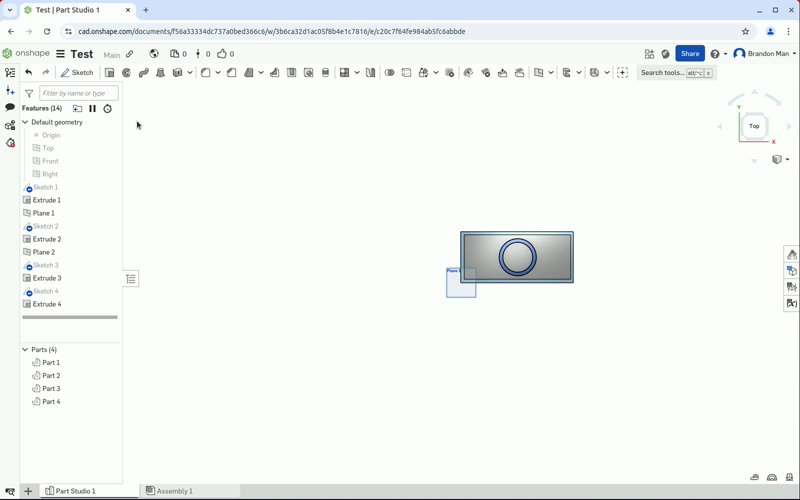
key(shift+h)
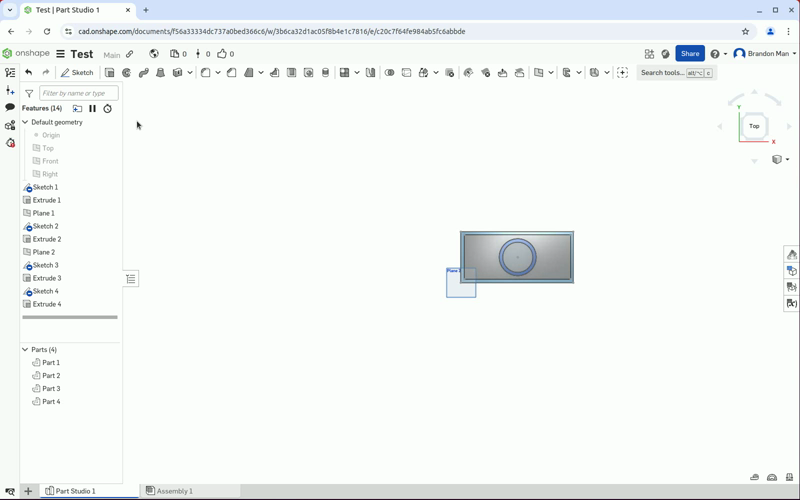
key(shift+7)
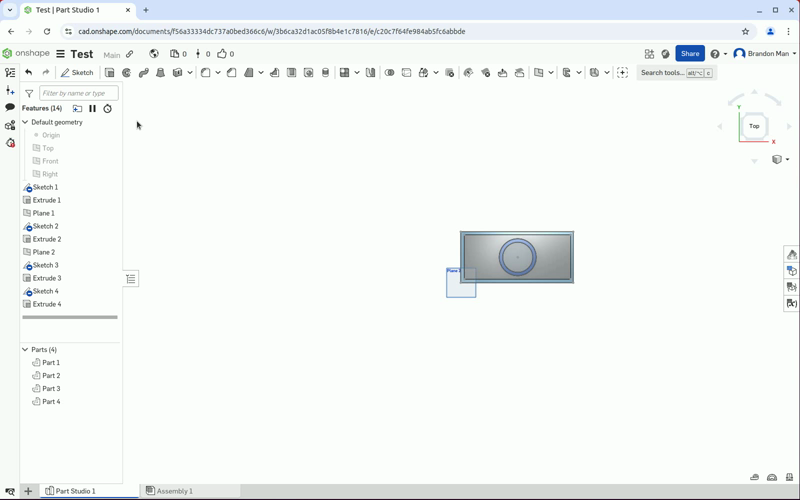
key(up, 3)
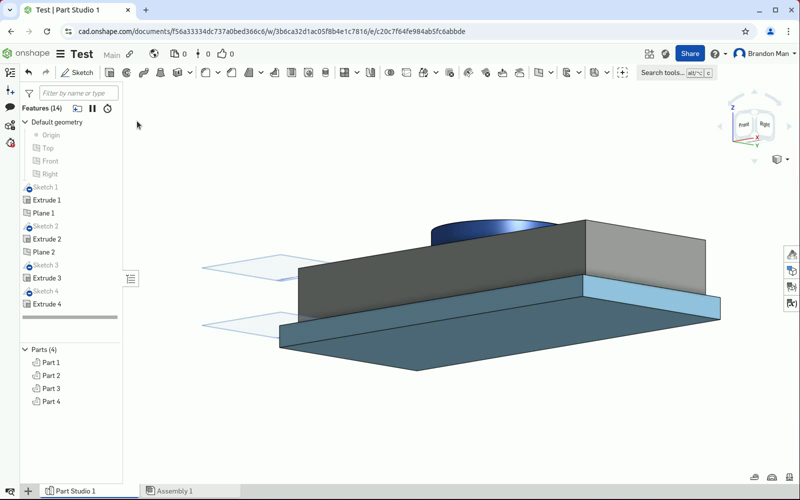
key(left, 3)
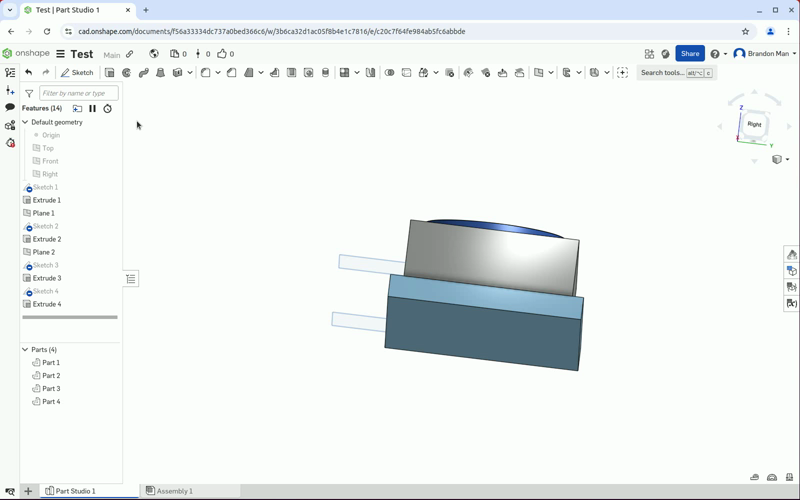
key(right, 3)
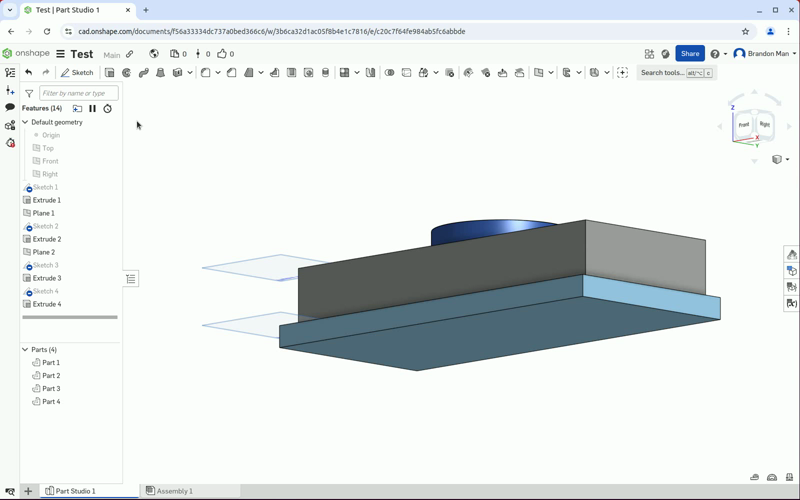
key(down, 3)
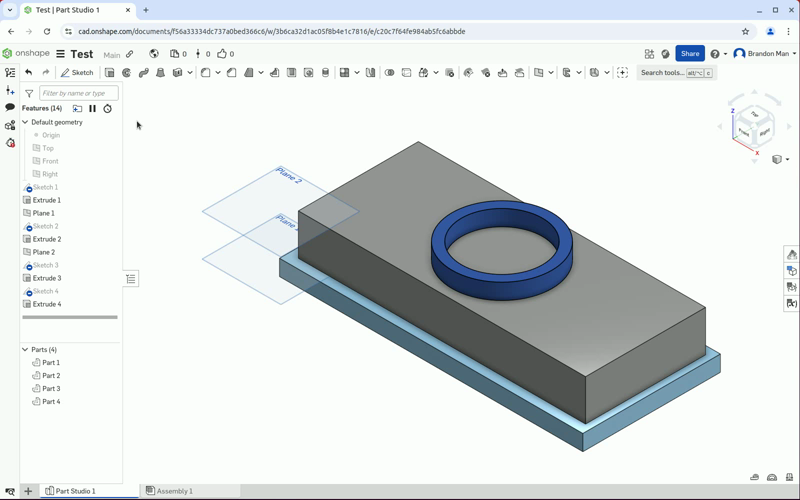
mouse_move(73, 189)
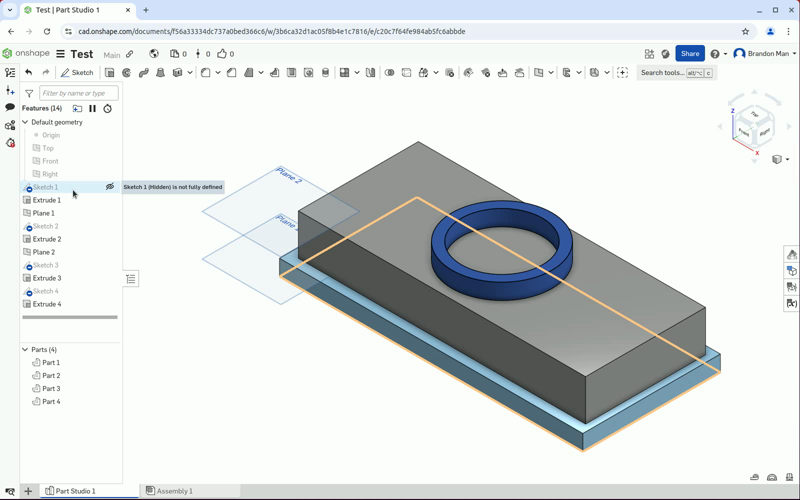
click(73, 189)